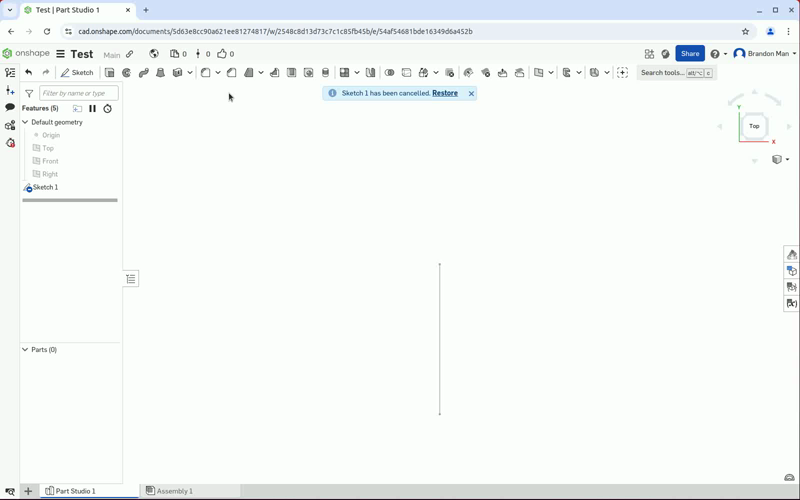
key(shift+h)
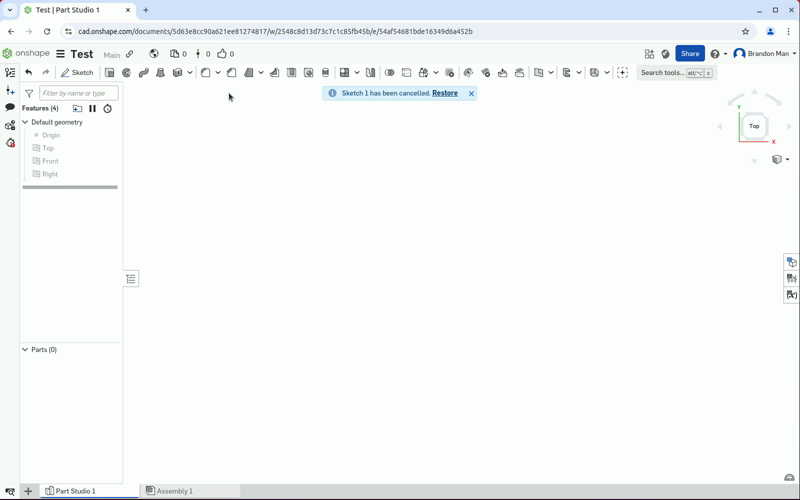
mouse_move(73, 352)
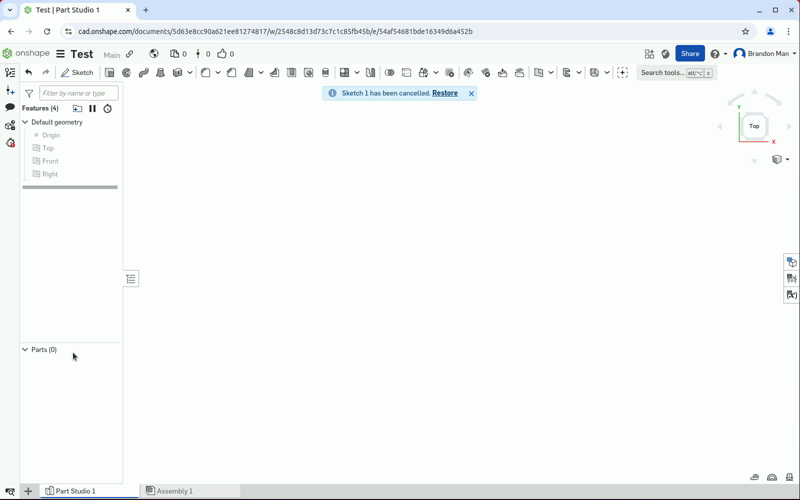
key(y)
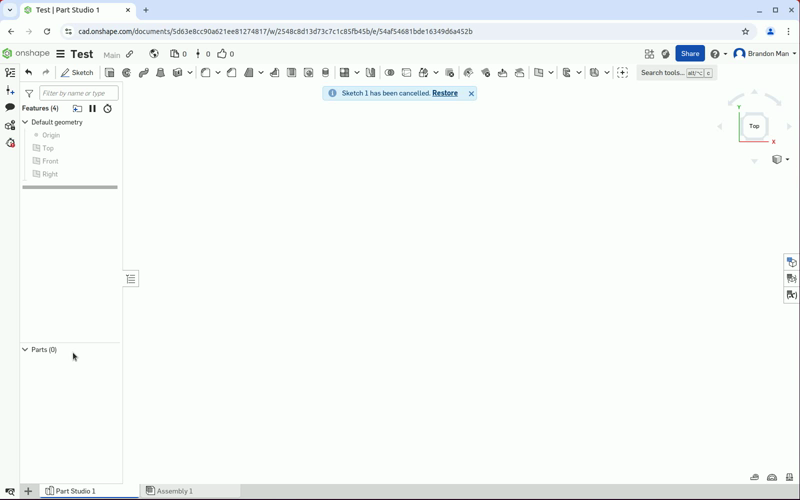
key(shift+p)
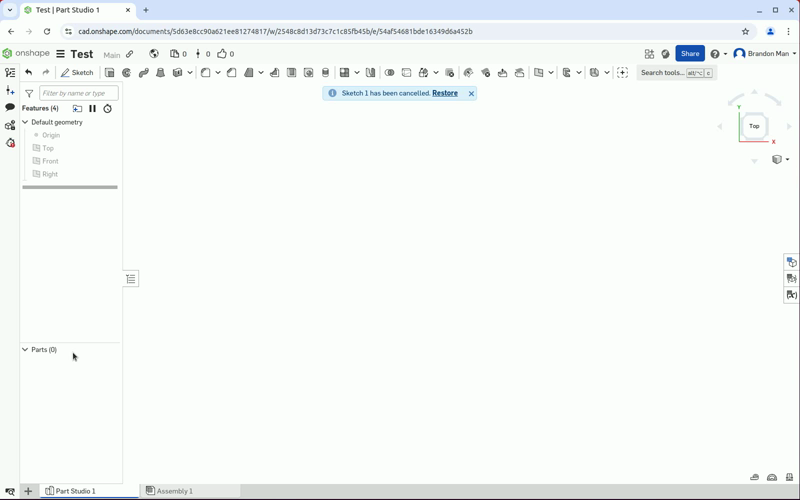
key(space)
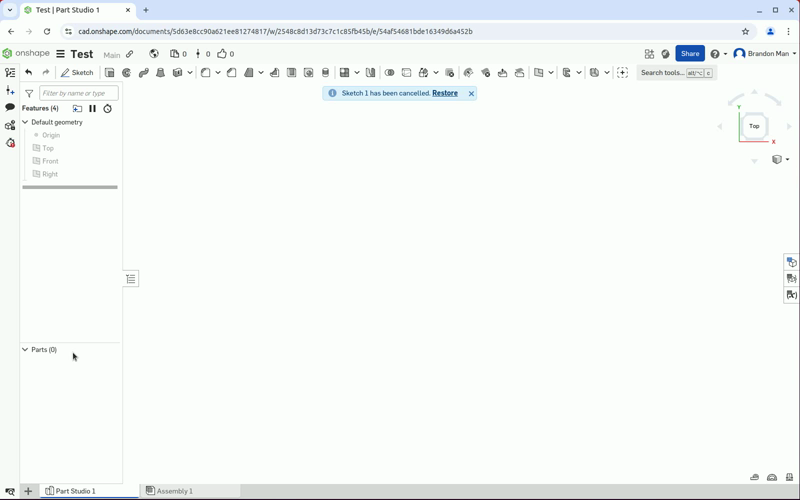
key_down(shift)
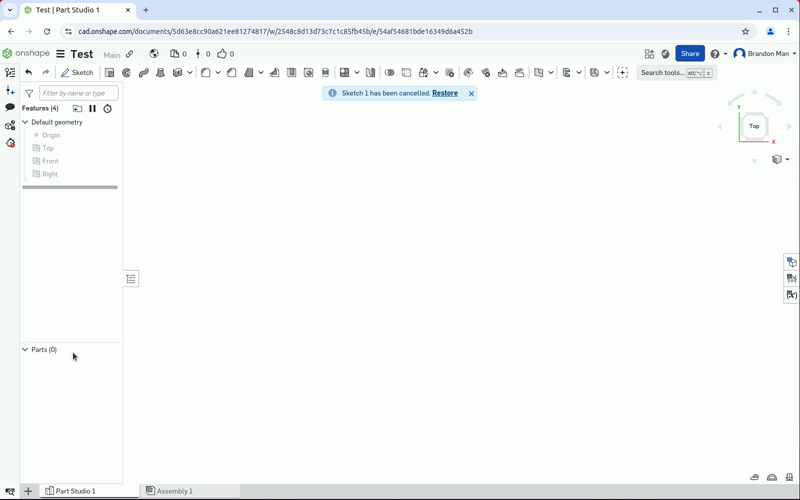
key(up)
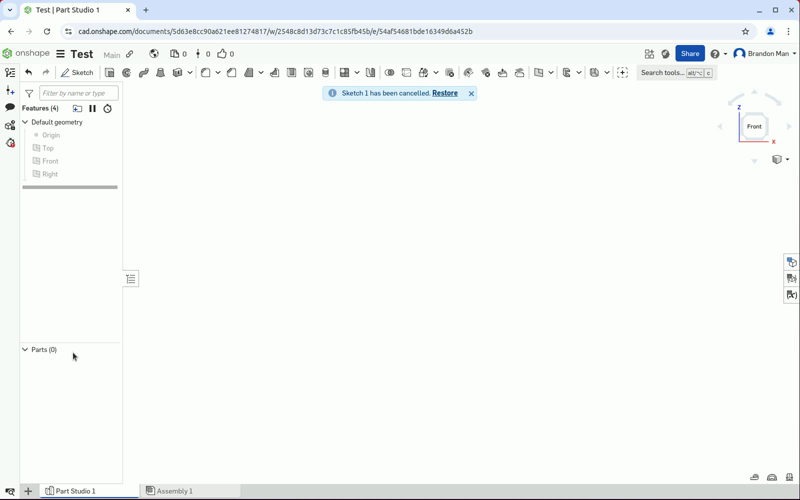
key_up(shift)
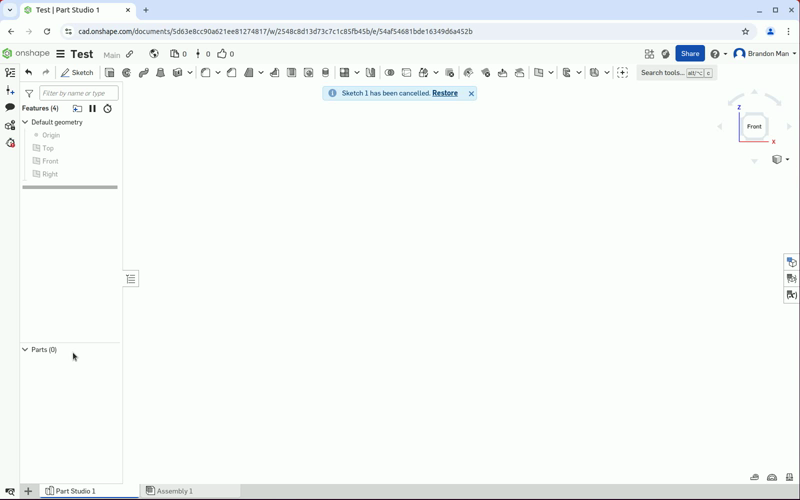
mouse_move(73, 352)
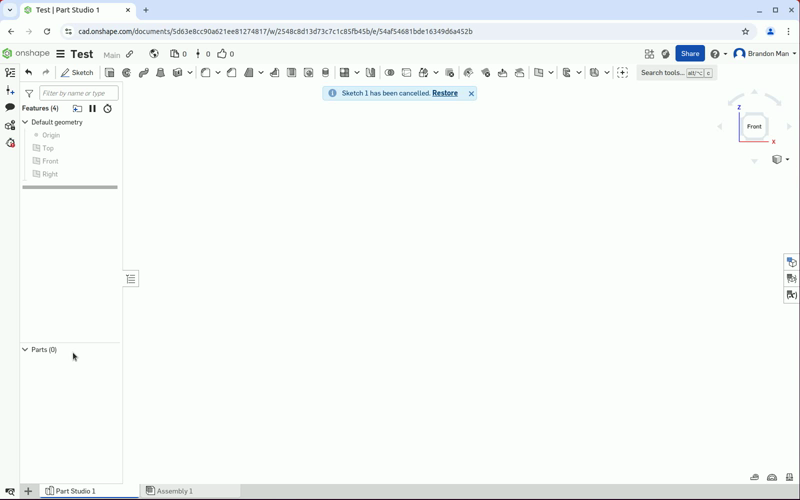
key(shift+y)
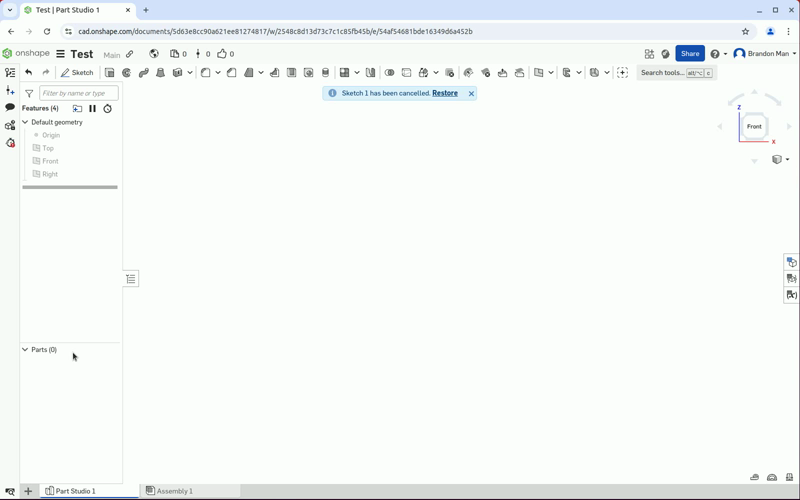
key(shift+s)
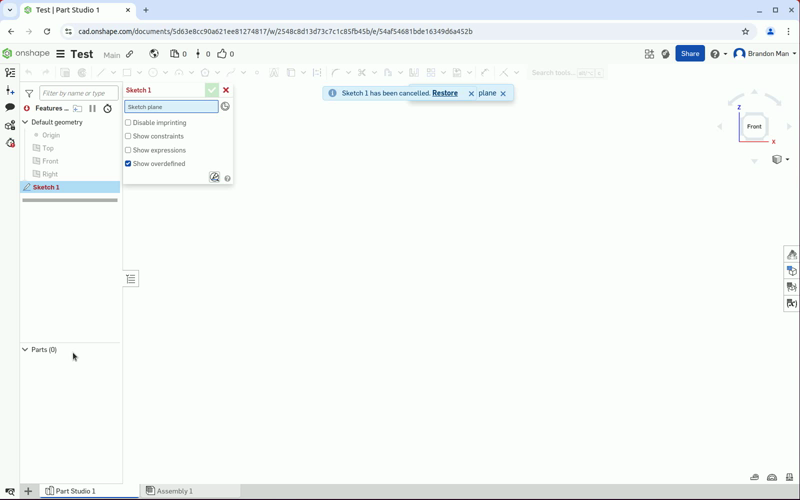
mouse_move(73, 163)
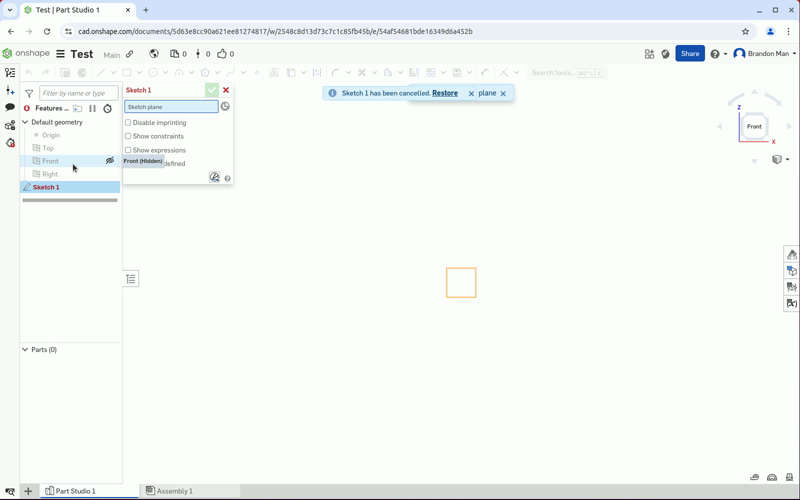
click(73, 163)
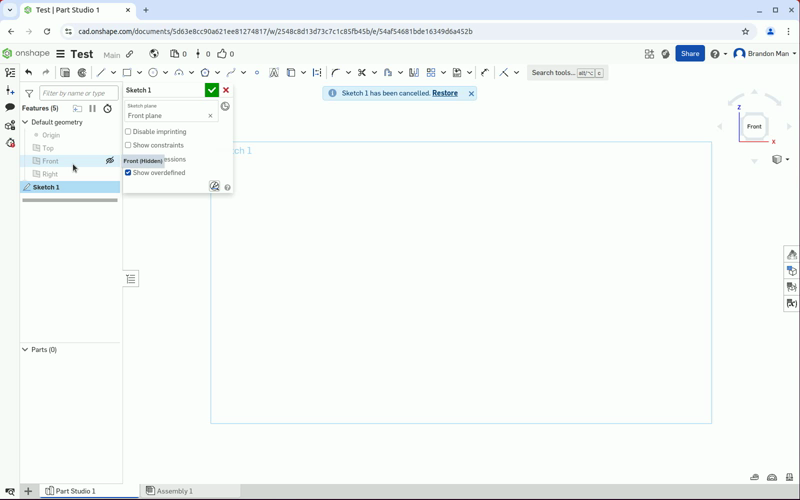
mouse_move(73, 352)
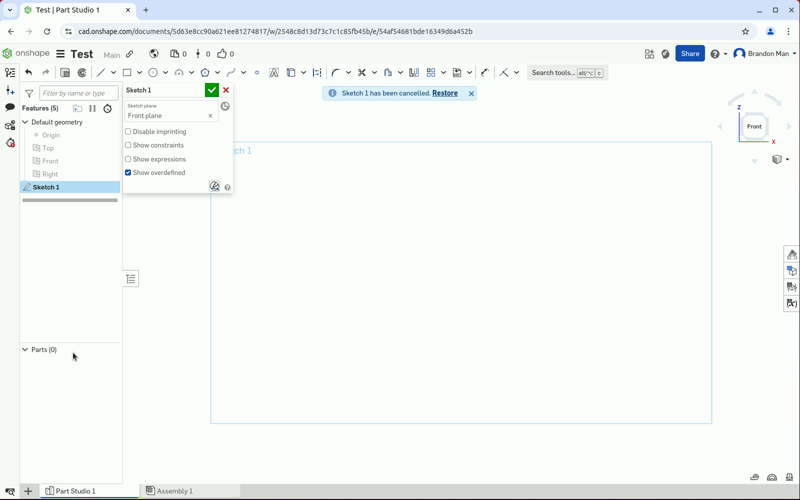
key(y)
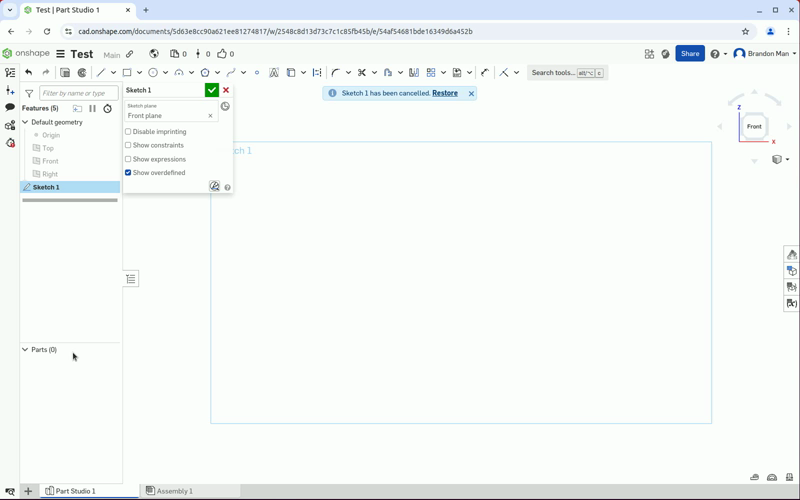
key(l)
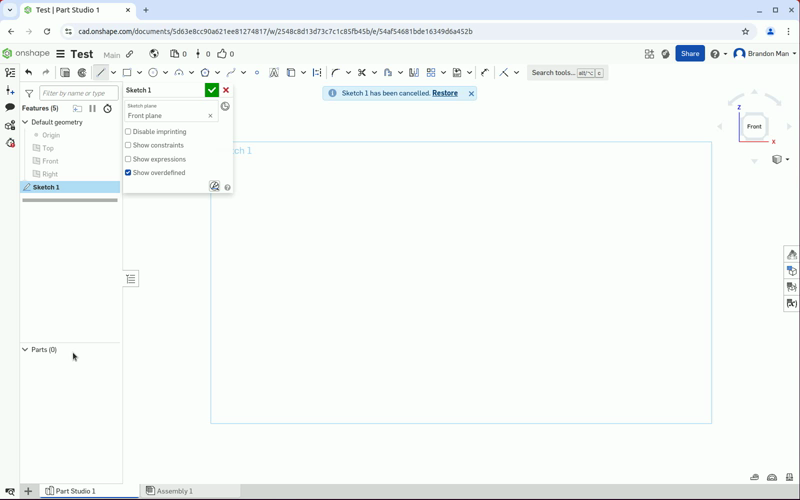
key_down(shift)
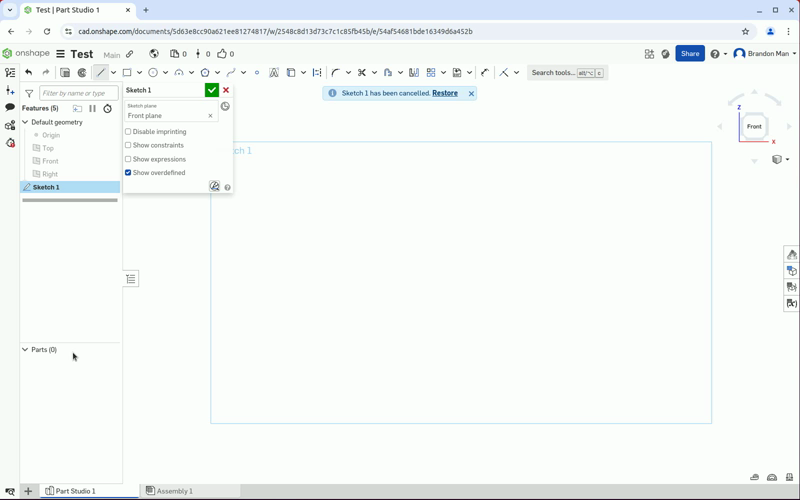
mouse_move(460, 282)
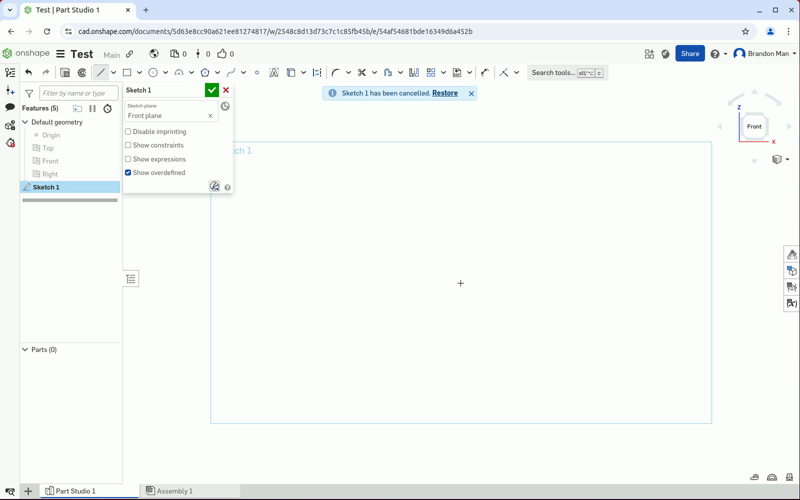
click(460, 282)
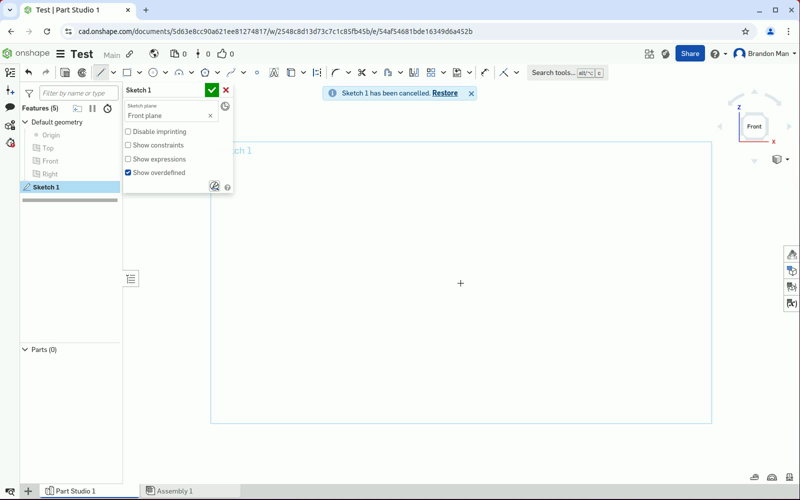
key_up(shift)
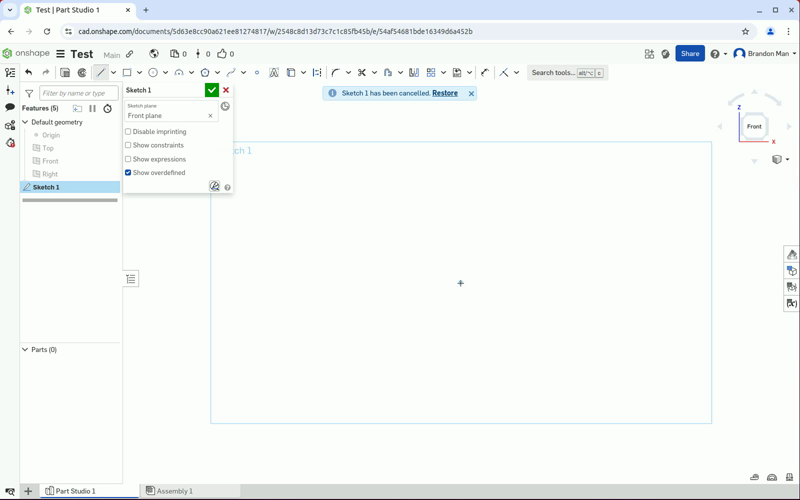
key_down(shift)
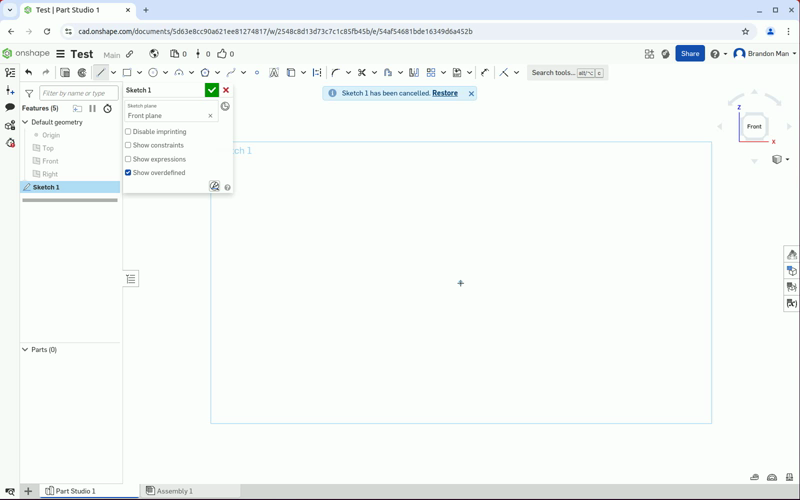
mouse_move(535, 282)
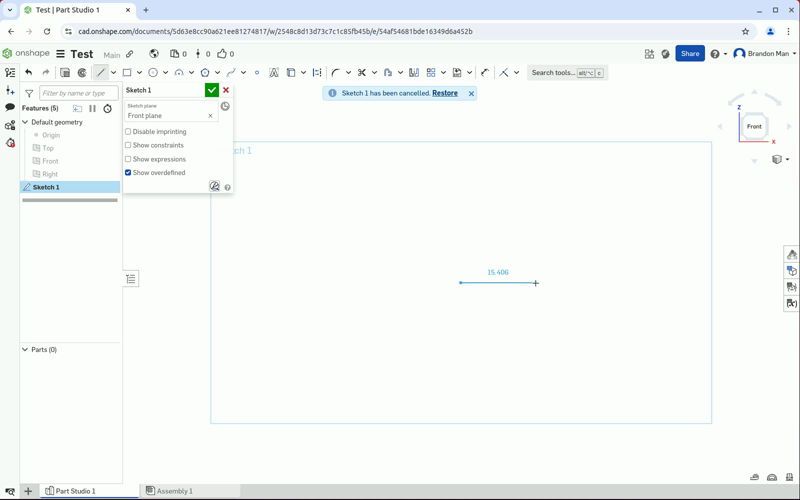
click(535, 282)
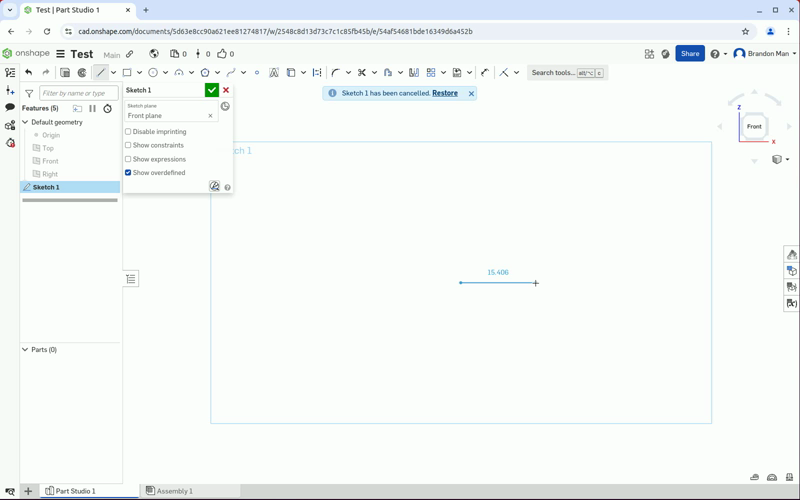
key_up(shift)
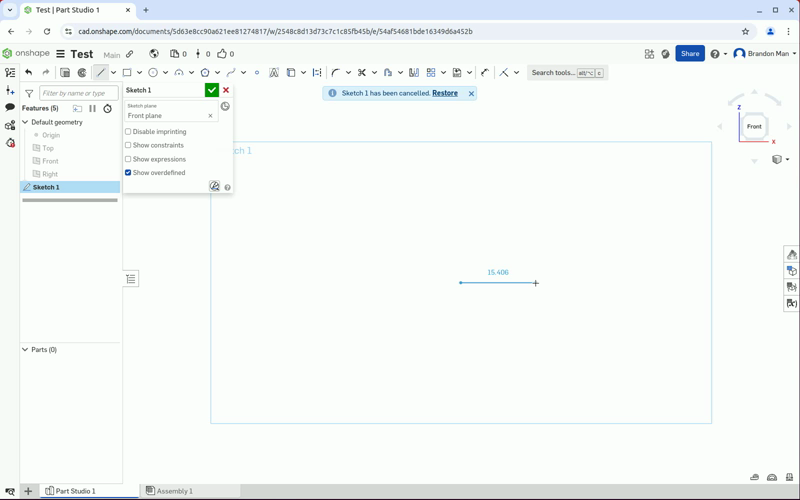
key(esc)
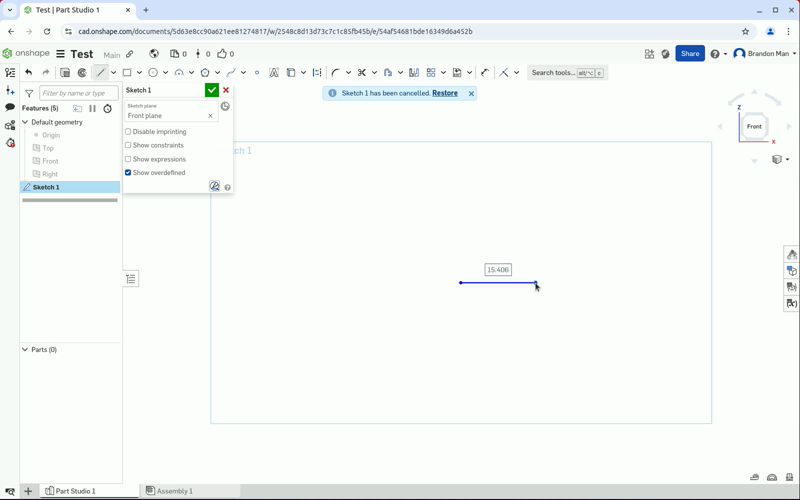
key(a)
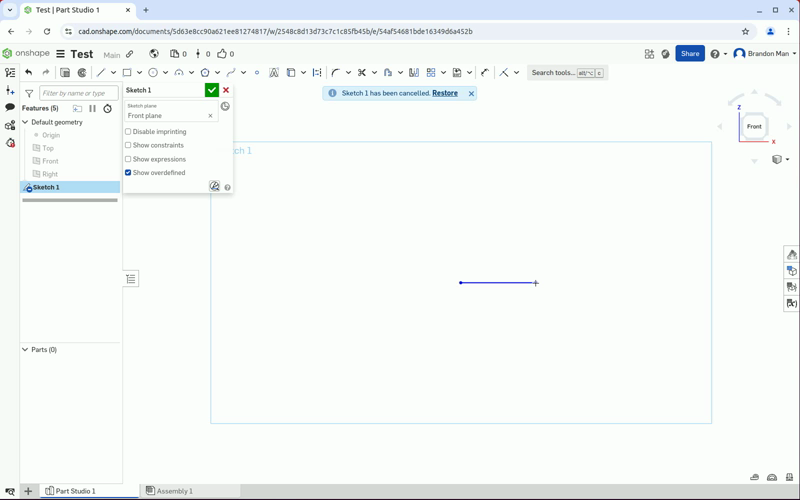
mouse_move(535, 282)
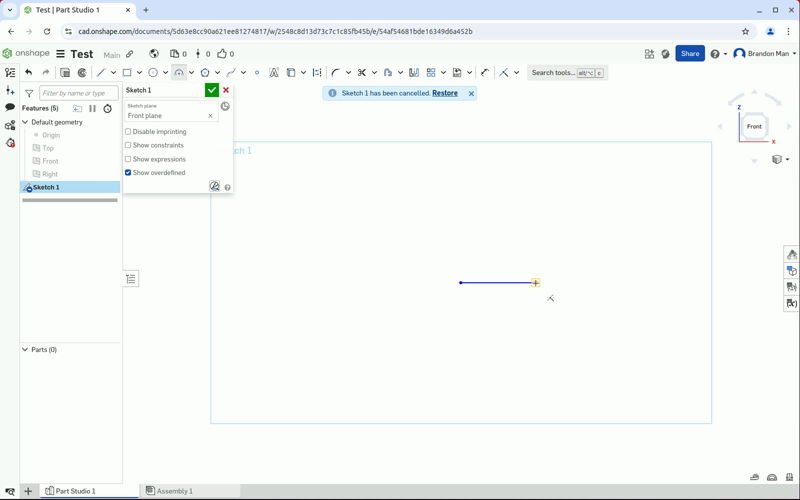
click(535, 282)
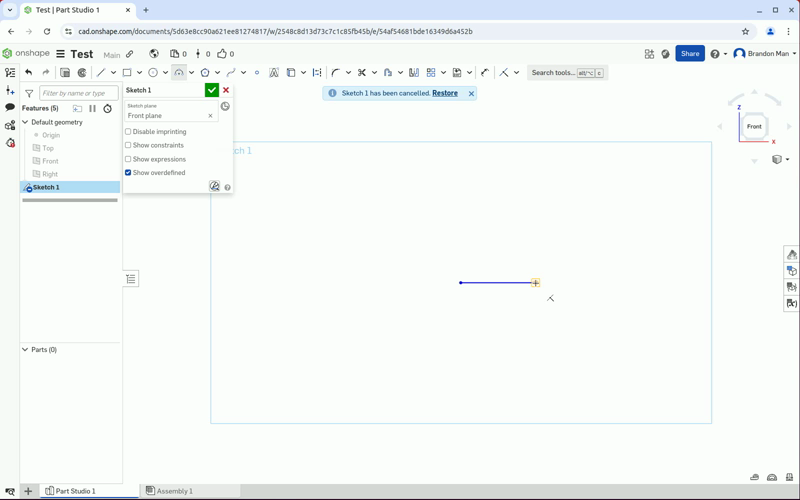
key_down(shift)
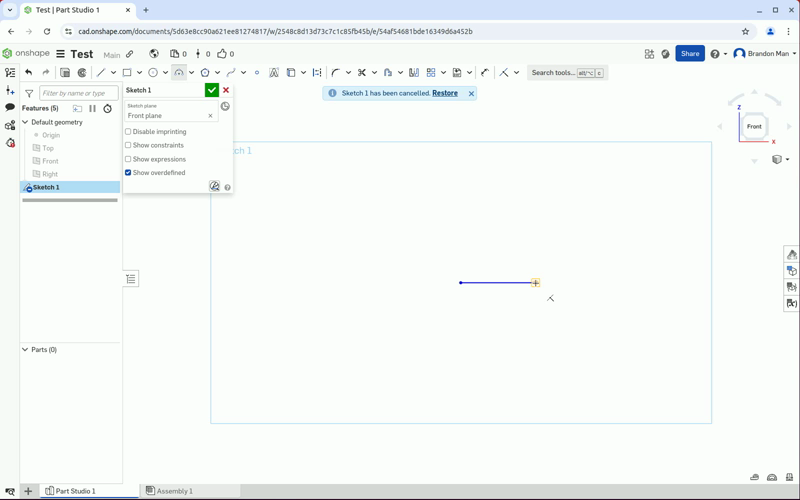
mouse_move(535, 208)
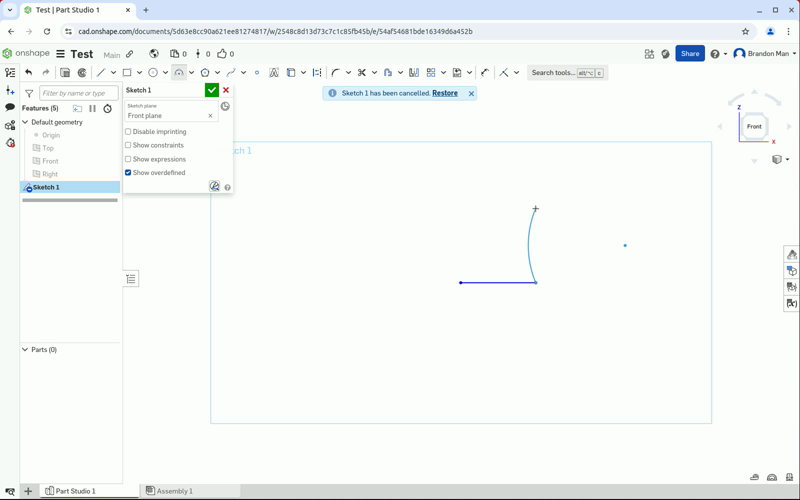
click(535, 208)
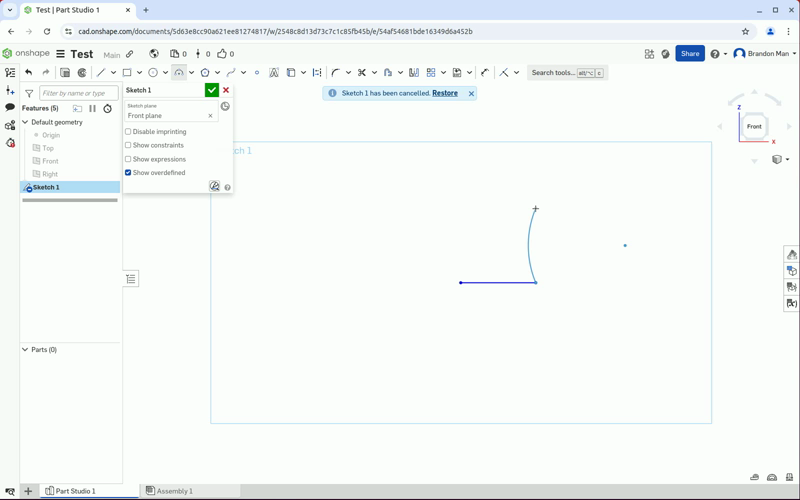
mouse_move(572, 245)
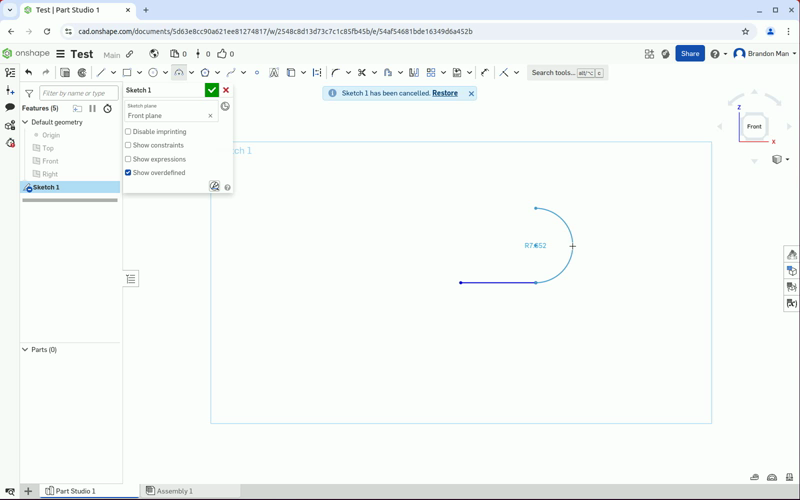
click(572, 245)
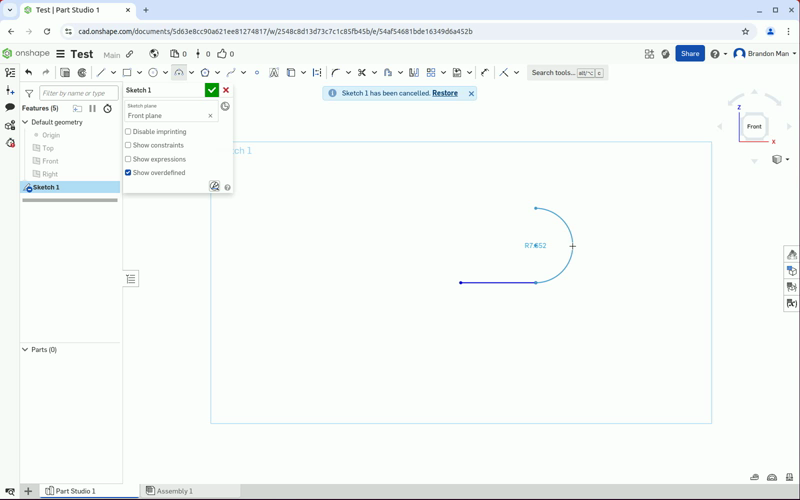
key_up(shift)
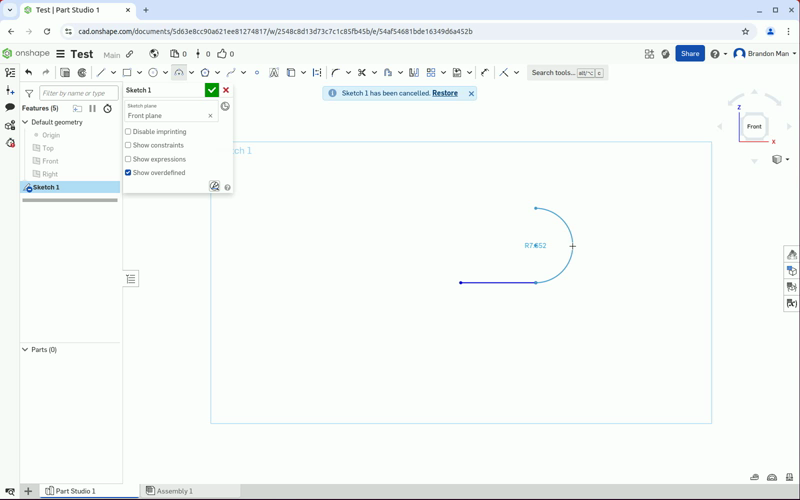
key(esc)
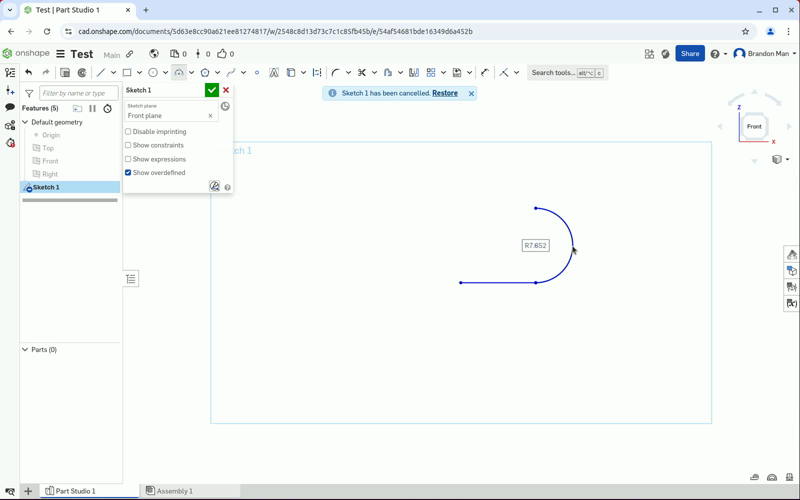
key(l)
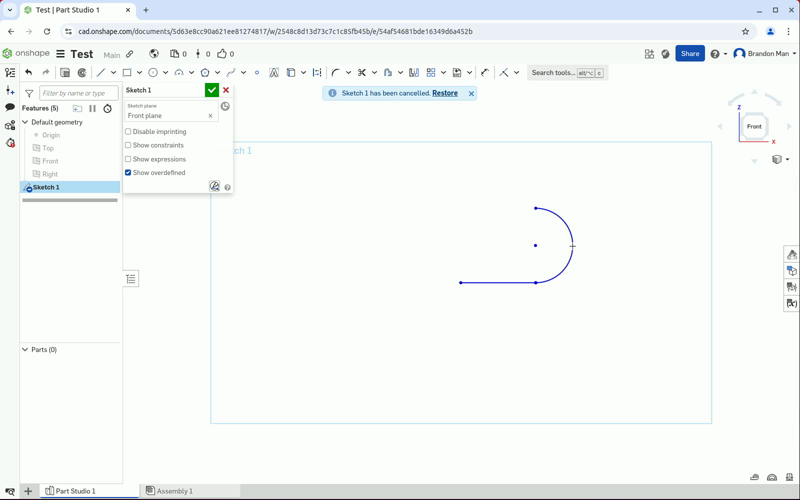
mouse_move(535, 208)
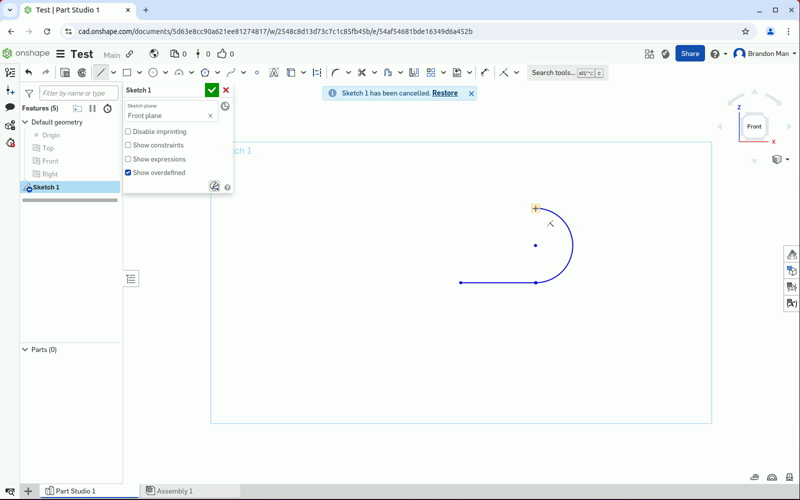
click(535, 208)
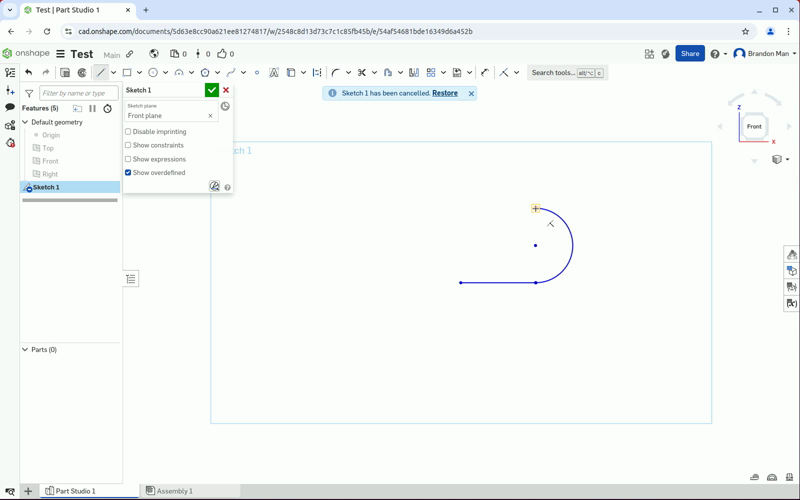
key_down(shift)
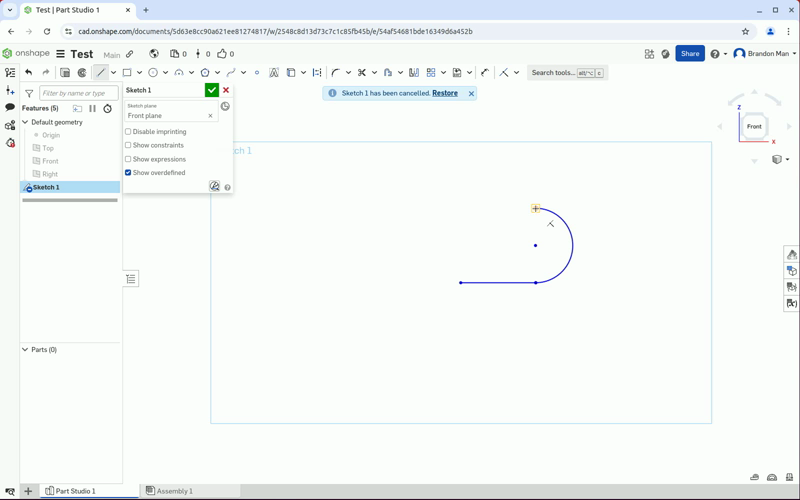
mouse_move(460, 208)
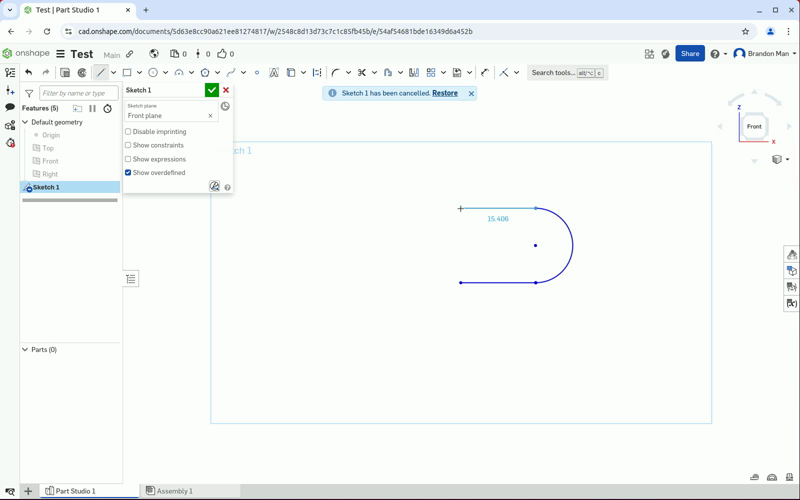
click(460, 208)
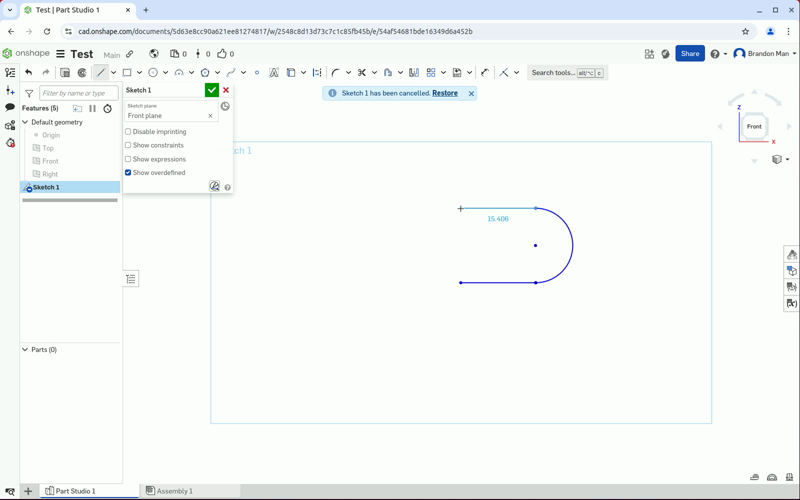
key_up(shift)
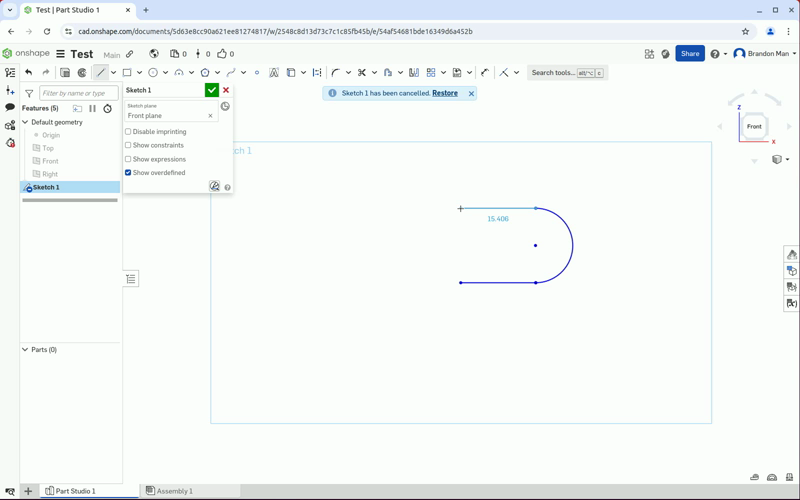
key_down(shift)
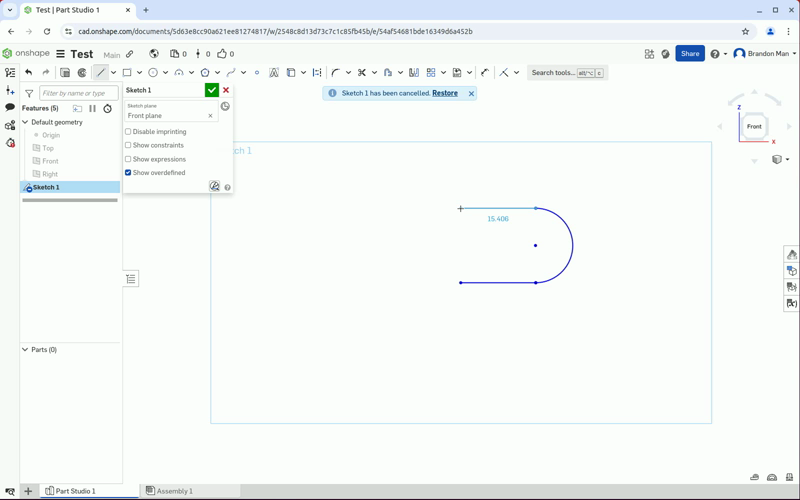
mouse_move(460, 282)
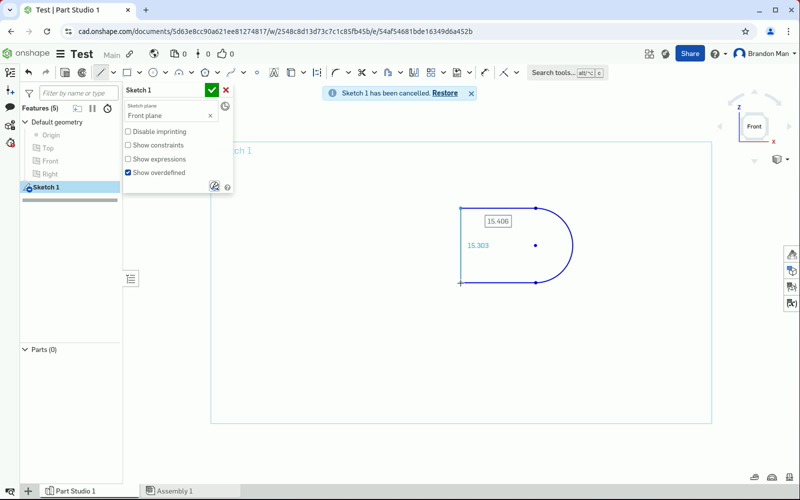
key_up(shift)
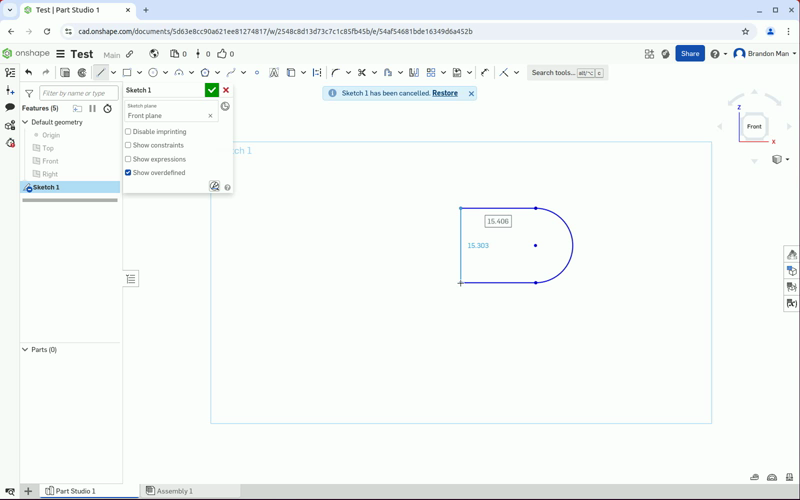
click(460, 282)
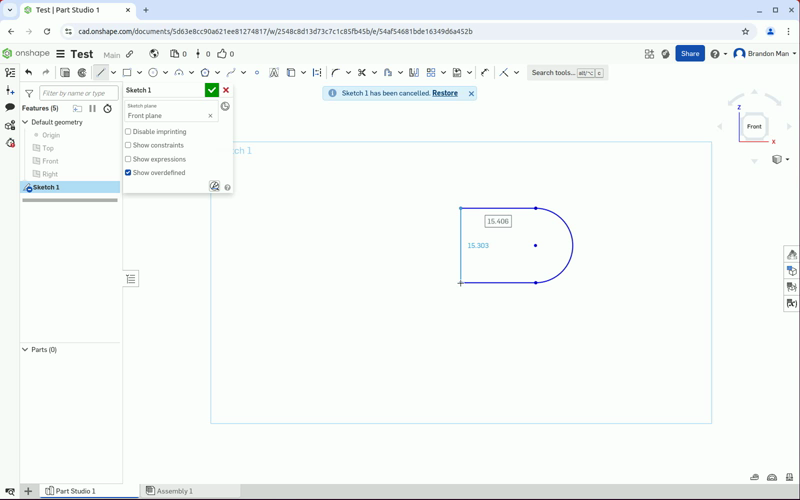
key(esc)
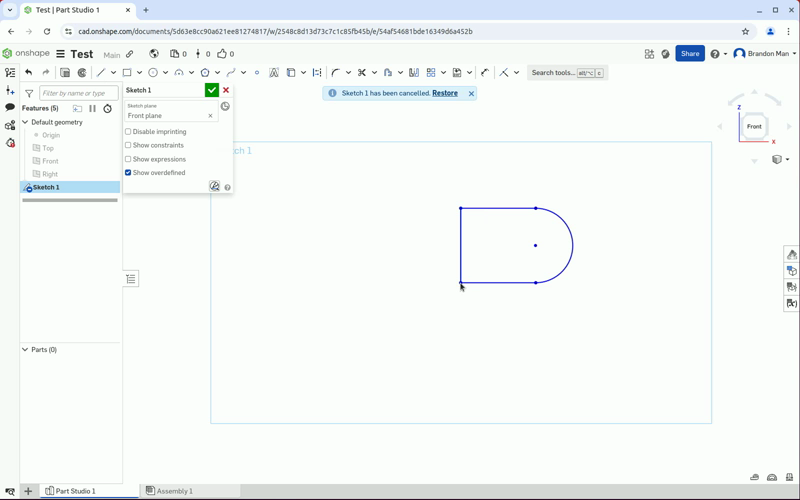
key(c)
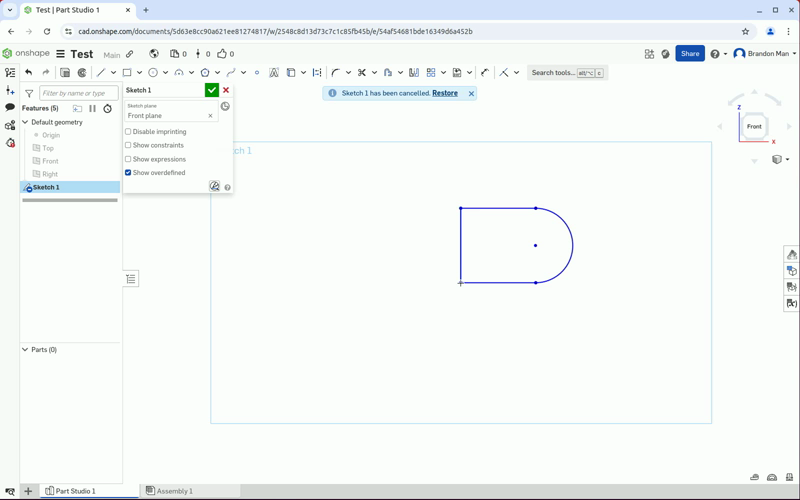
key_down(shift)
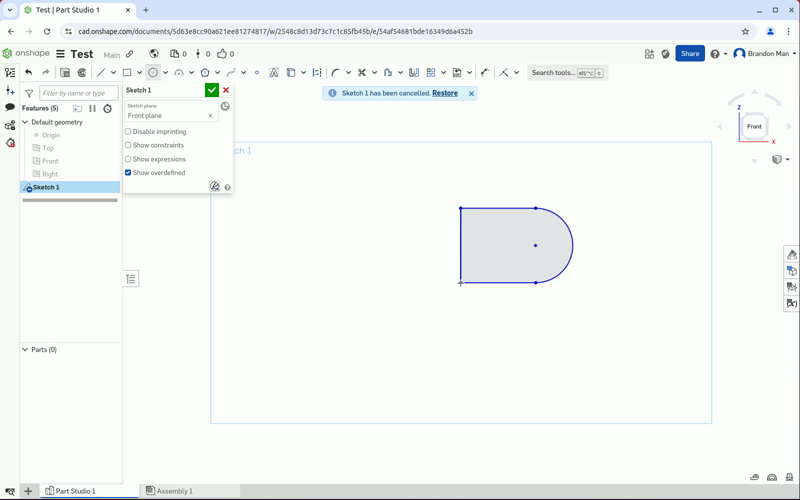
mouse_move(535, 245)
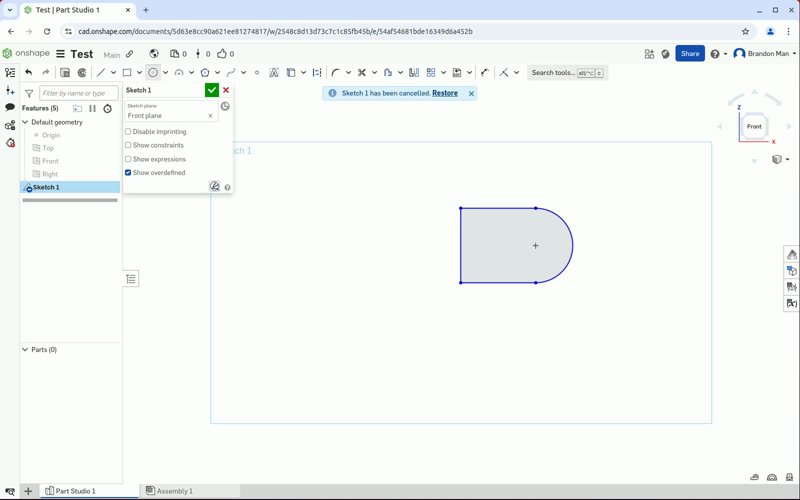
click(535, 245)
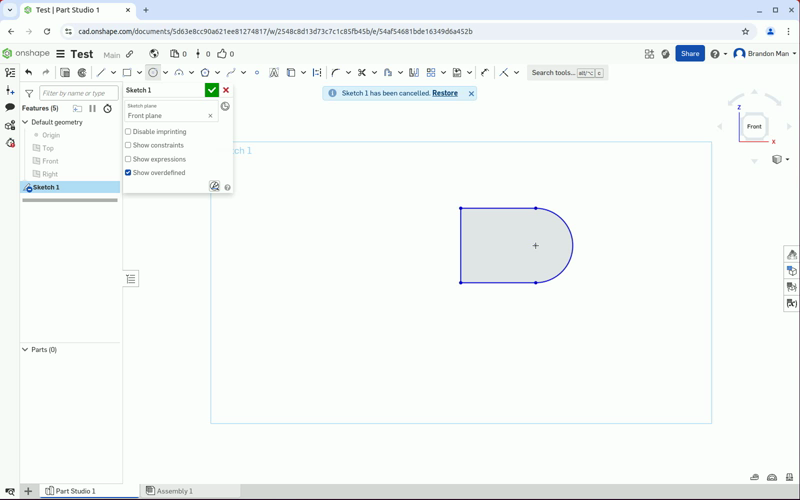
key_up(shift)
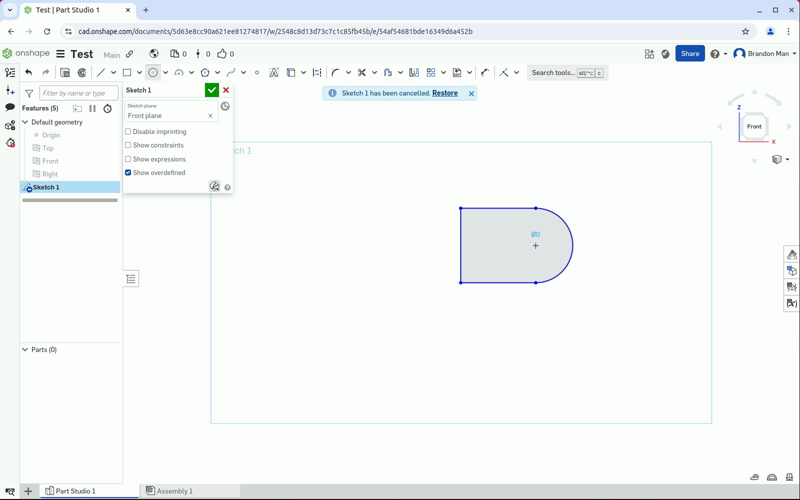
mouse_move(554, 245)
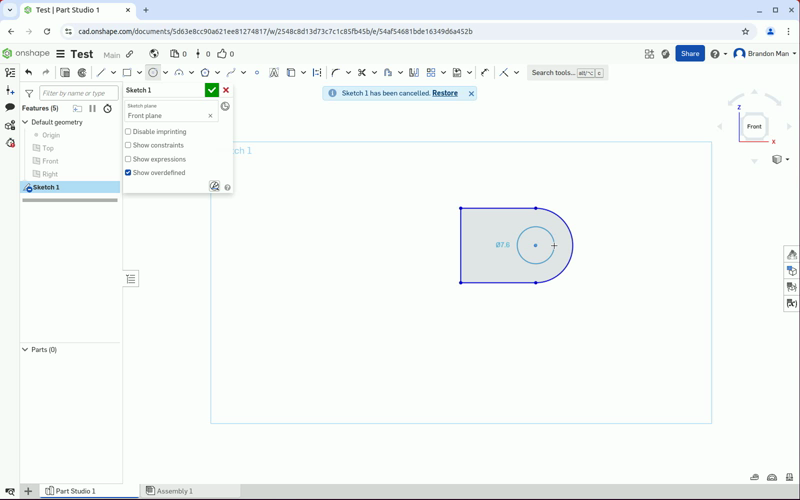
click(554, 245)
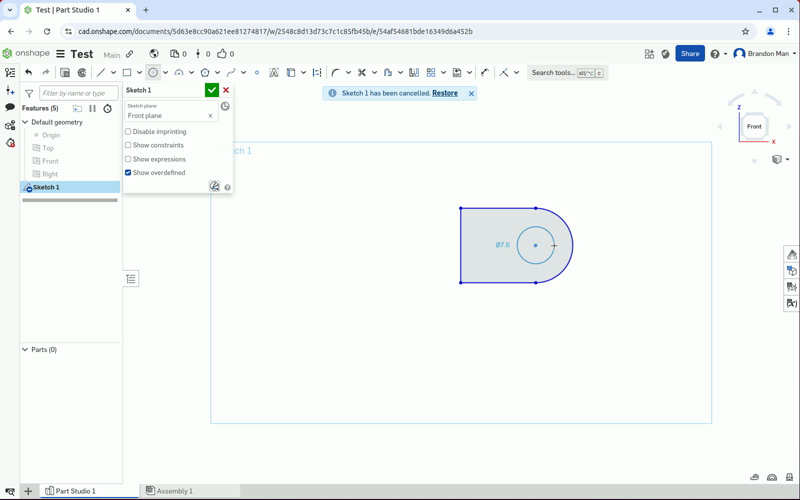
key(esc)
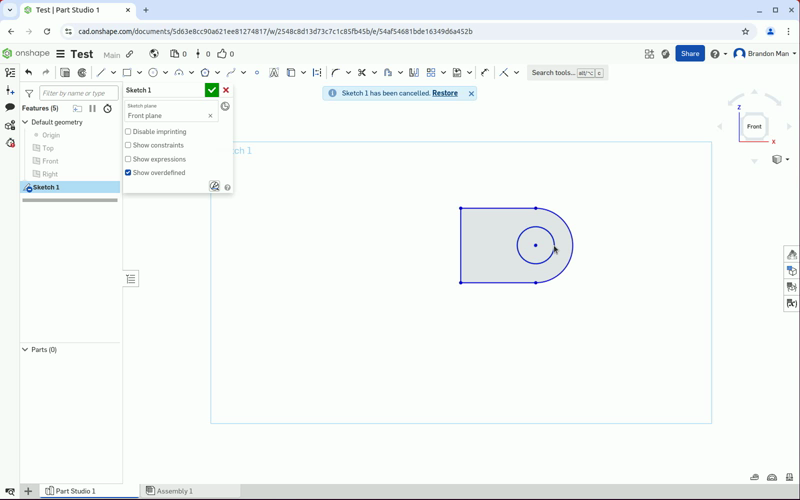
mouse_move(519, 221)
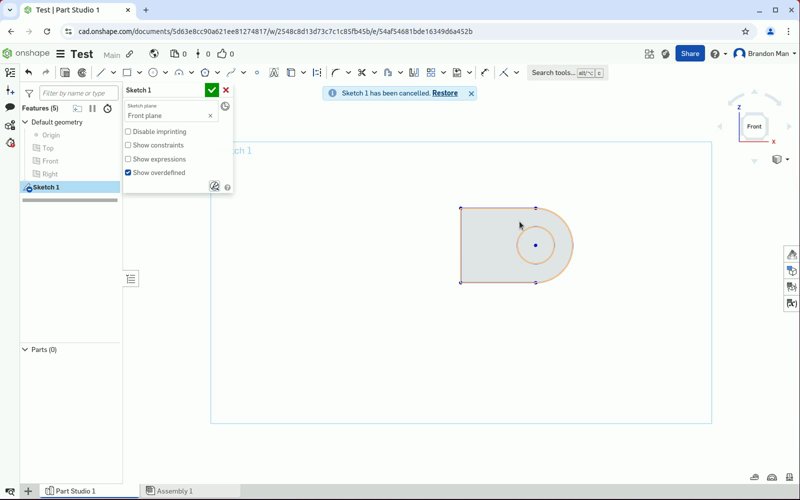
click(519, 221)
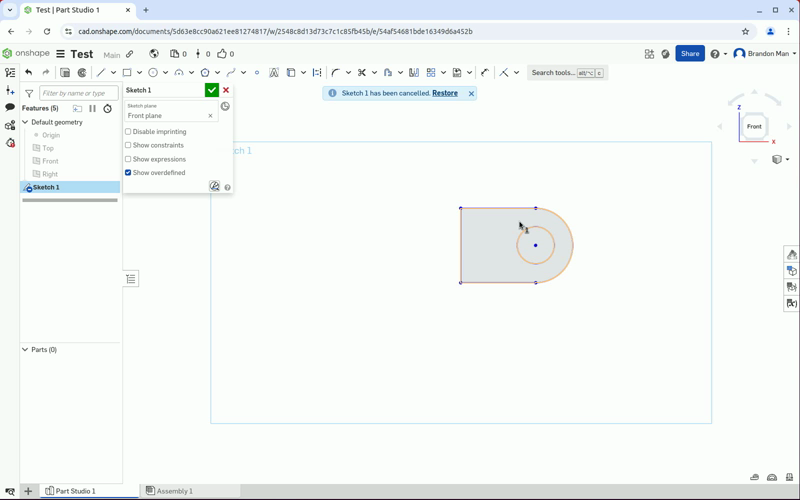
mouse_move(73, 352)
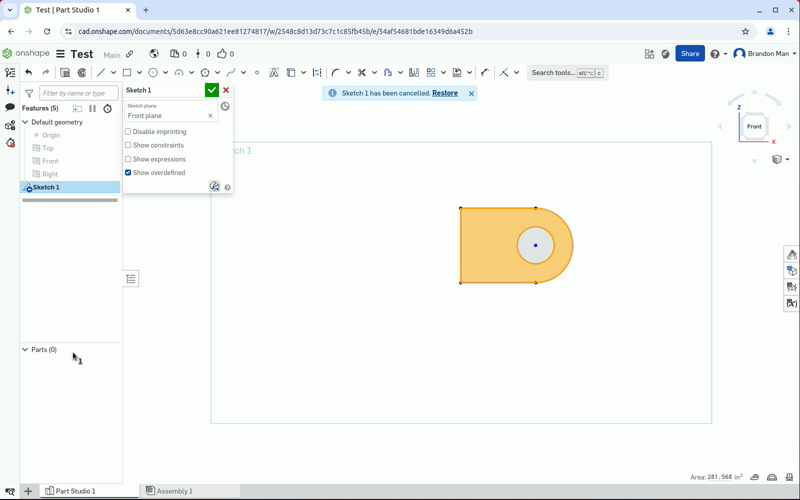
key(shift+y)
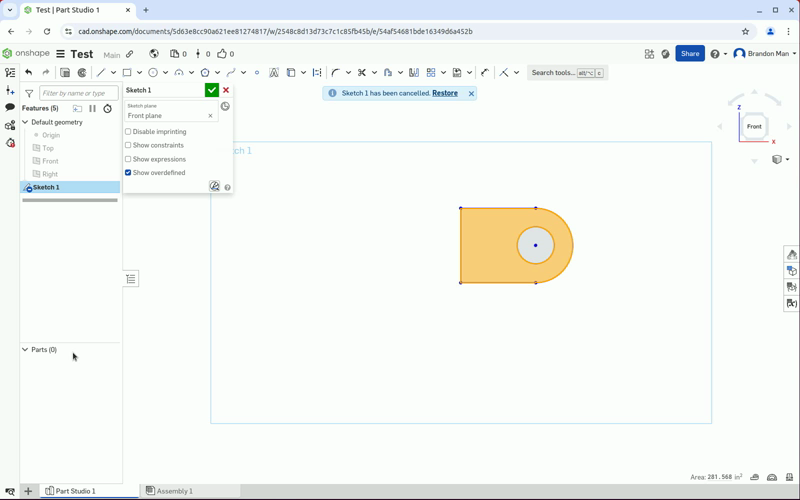
key(shift+e)
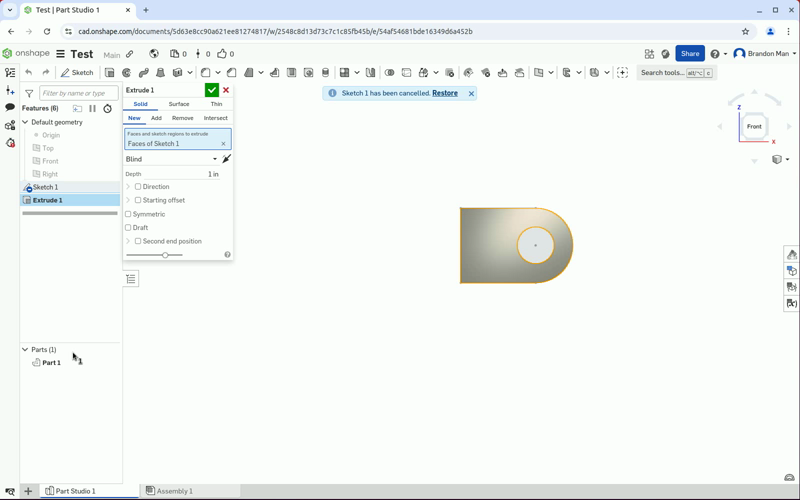
mouse_move(143, 106)
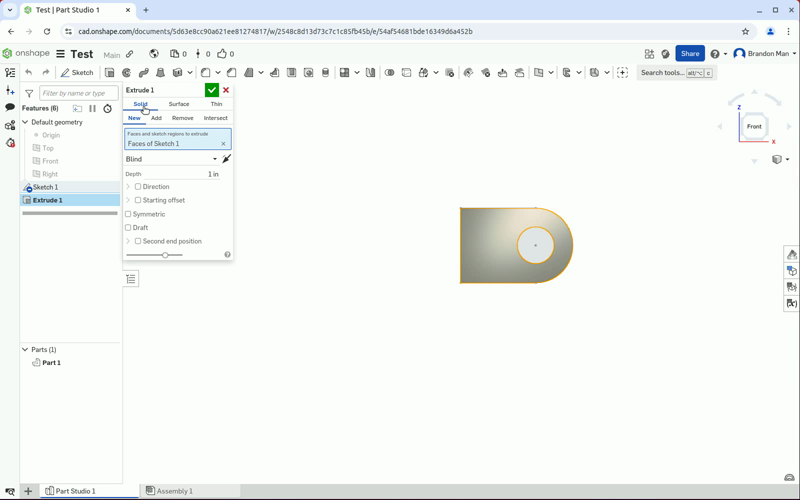
click(143, 106)
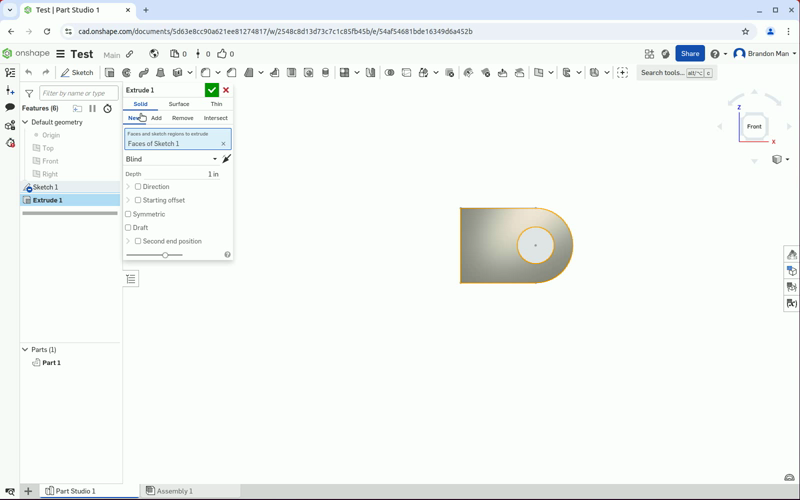
mouse_move(137, 120)
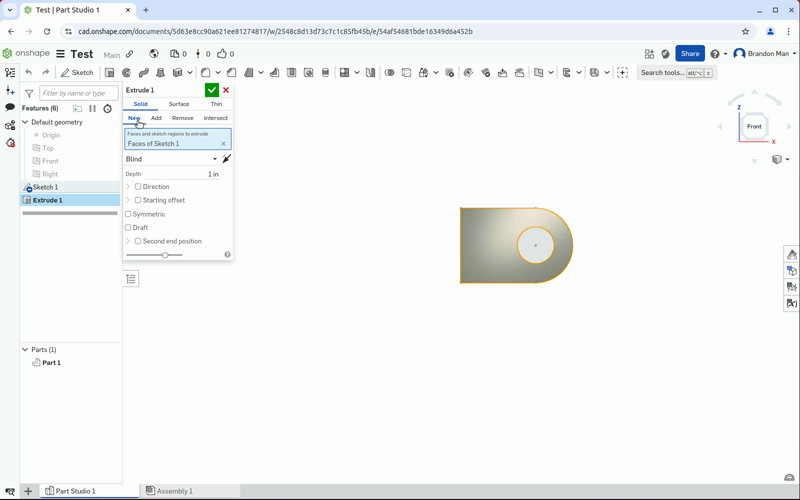
click(137, 120)
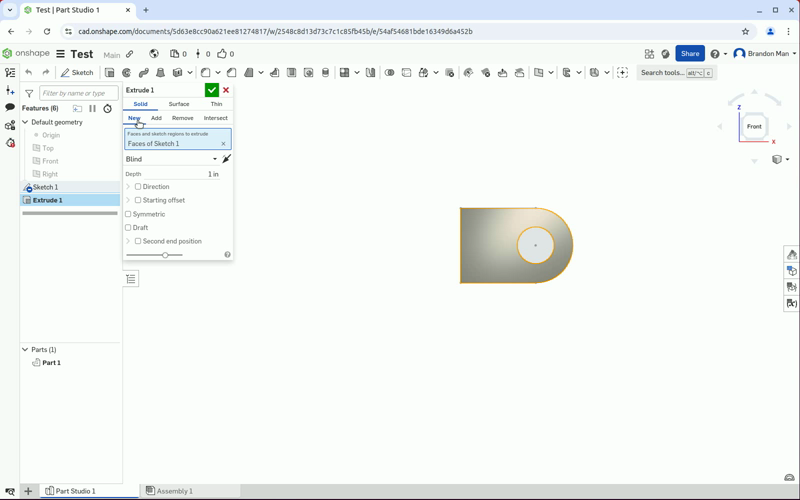
key(tab, 4)
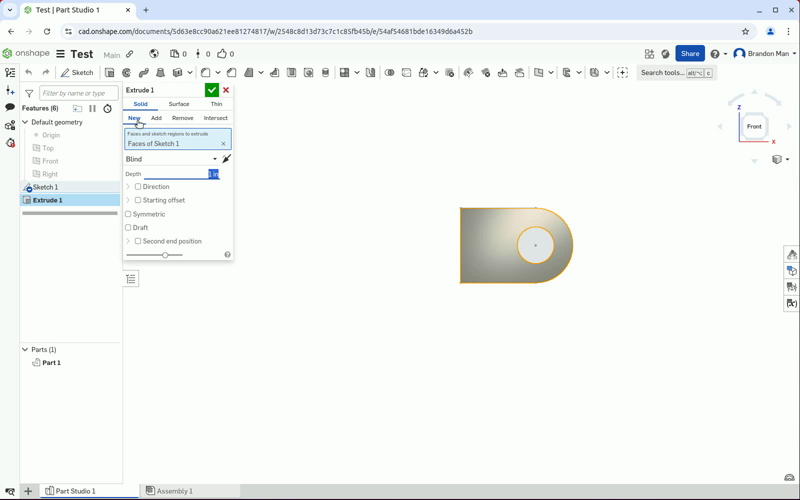
text(7.702)
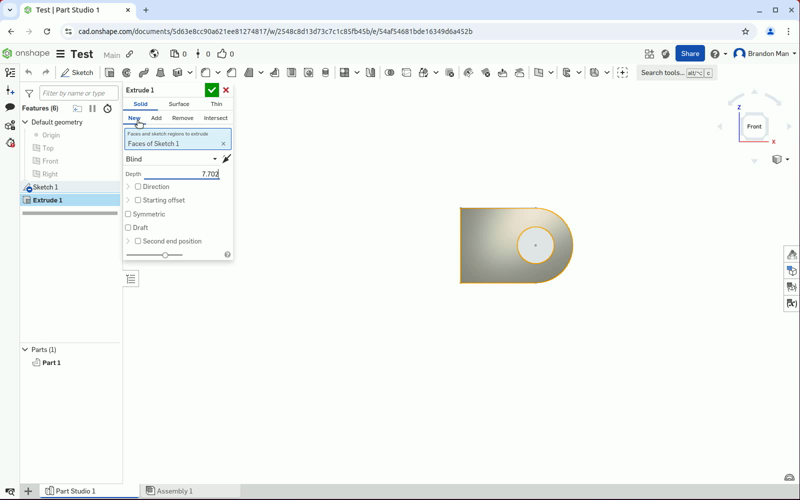
key(tab, 3)
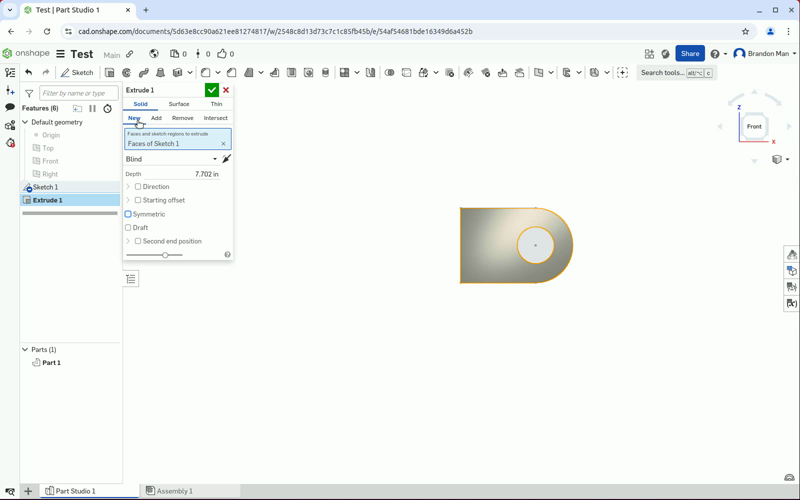
key(space)
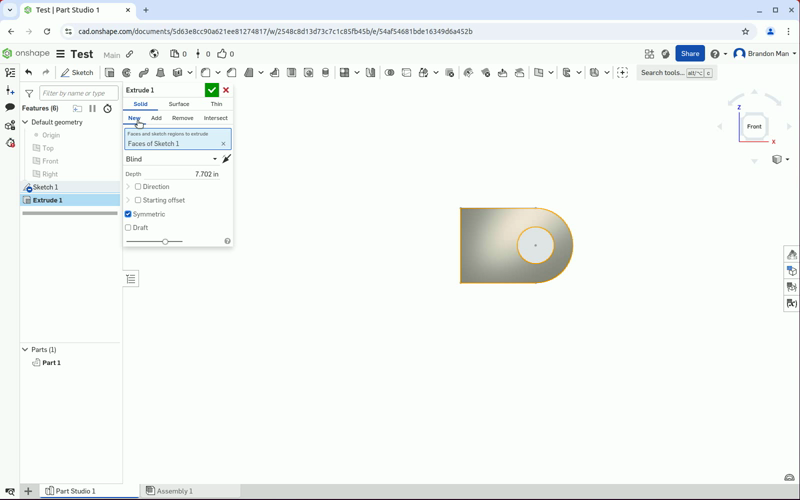
key(enter)
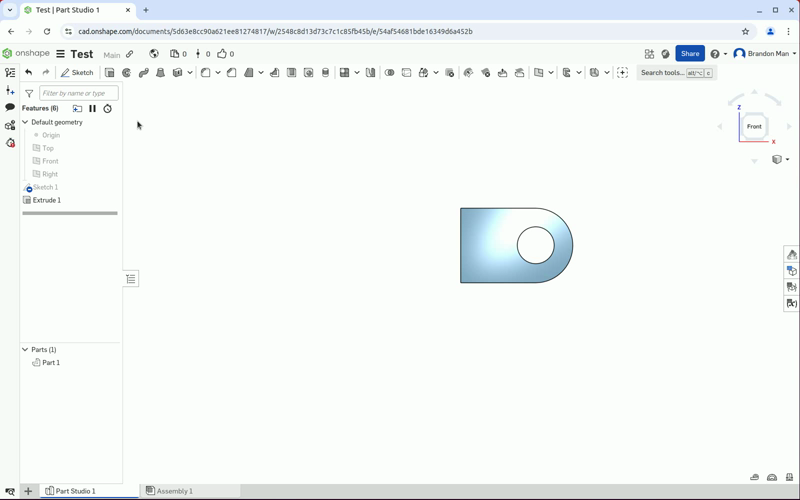
key(shift+h)
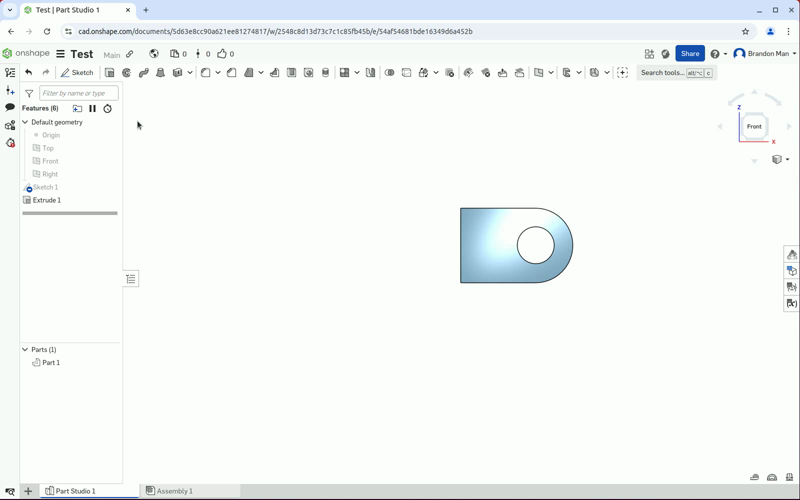
key(shift+h)
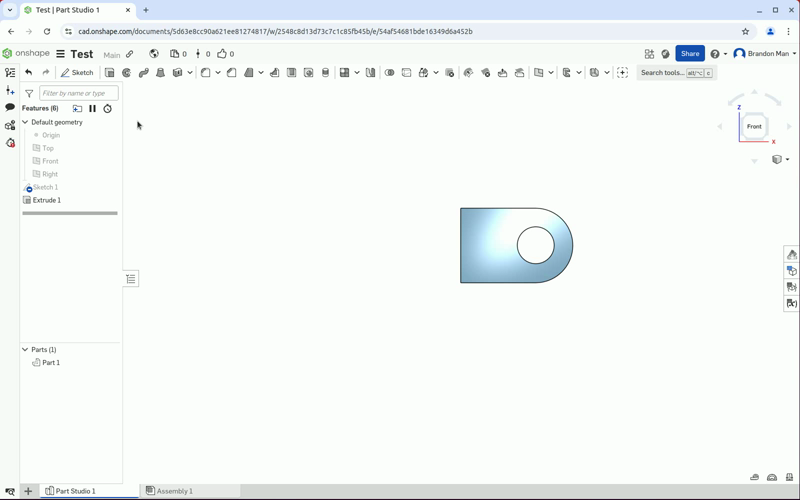
mouse_move(73, 189)
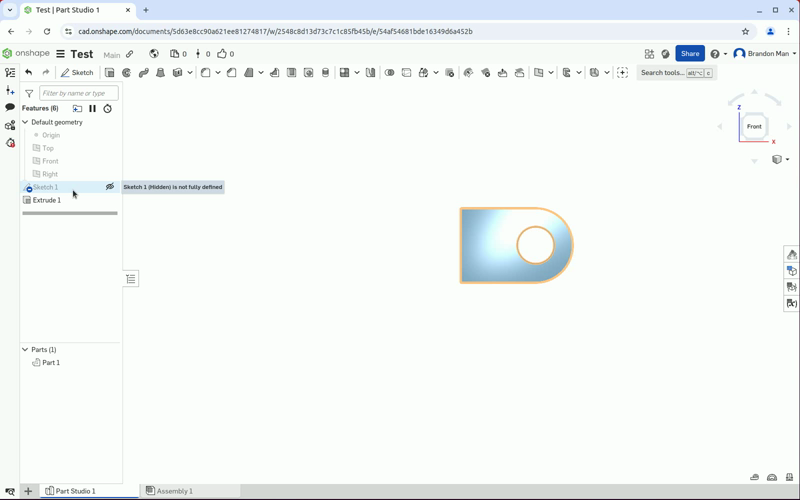
click(73, 189)
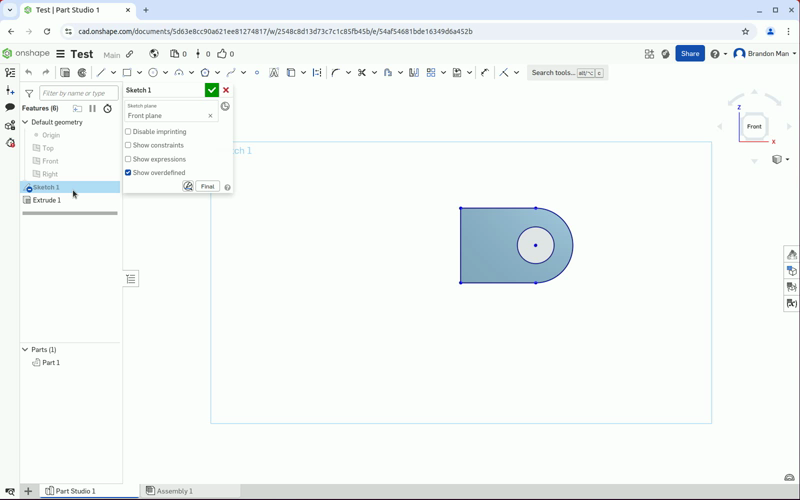
mouse_move(229, 92)
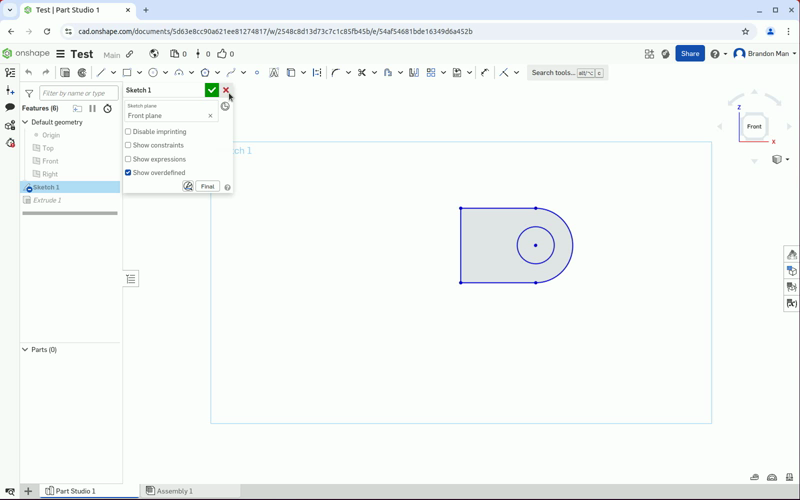
click(229, 92)
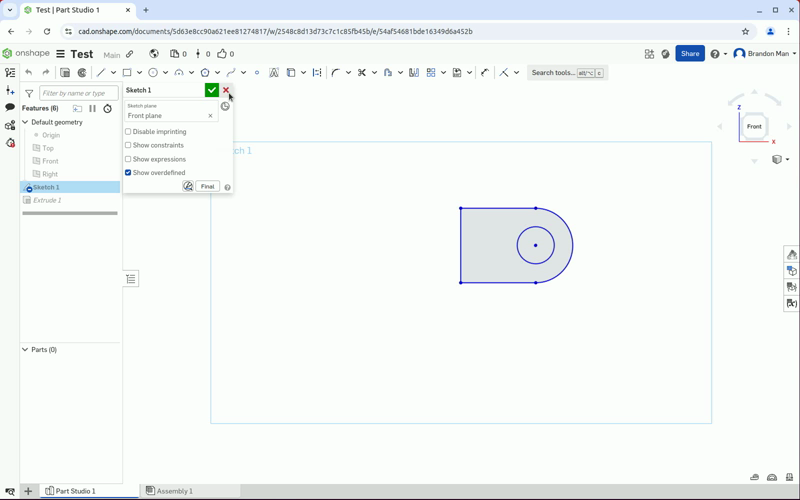
key(shift+s)
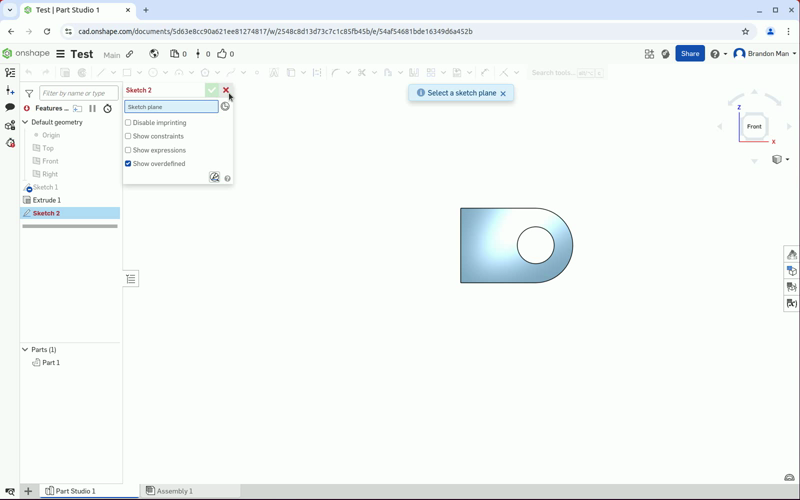
mouse_move(73, 163)
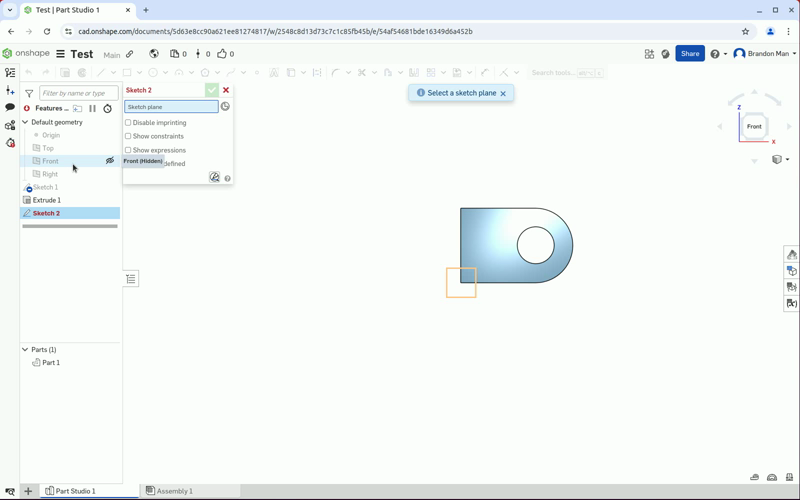
click(73, 163)
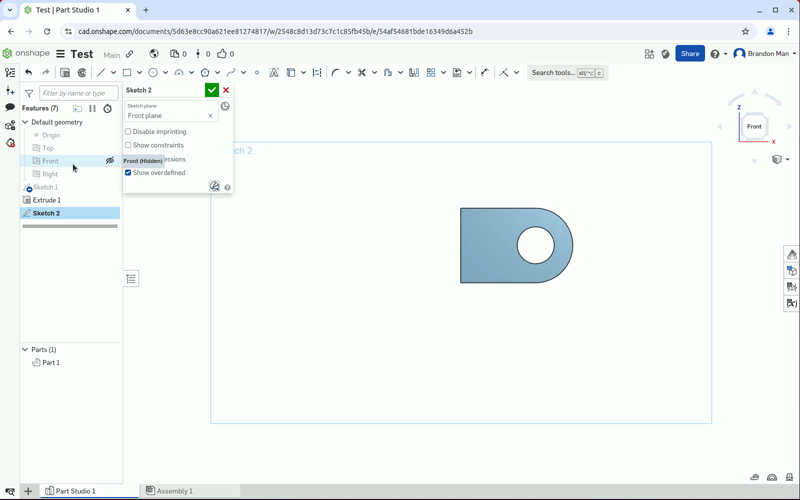
mouse_move(73, 352)
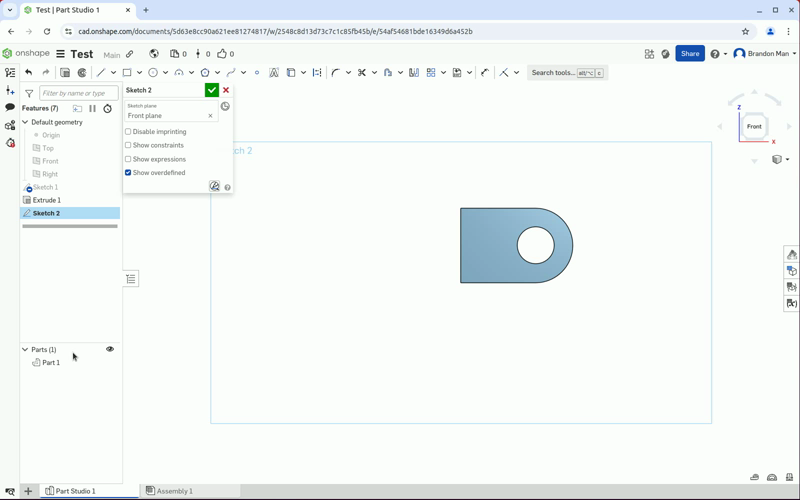
key(y)
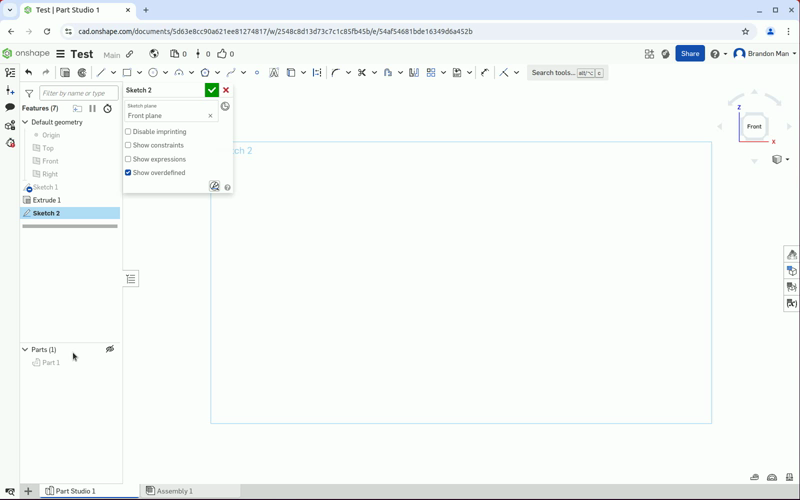
key(l)
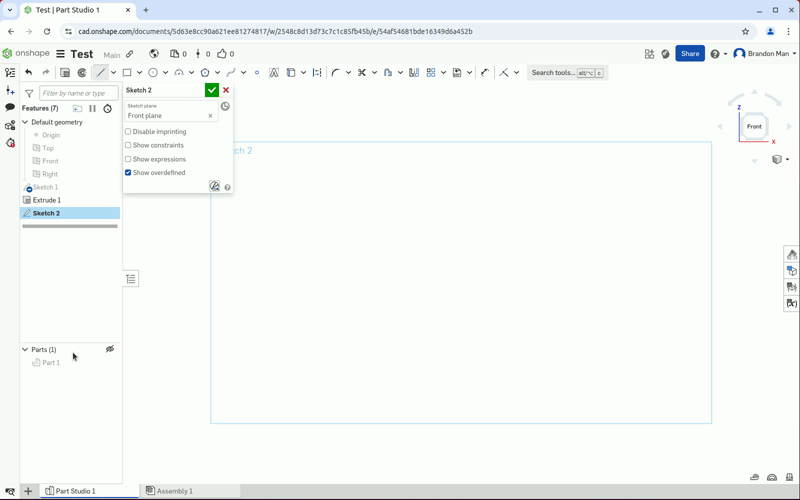
key_down(shift)
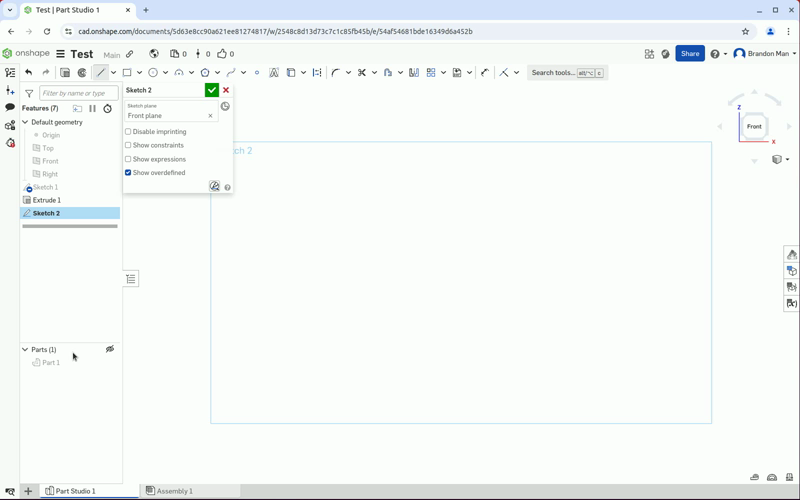
mouse_move(460, 282)
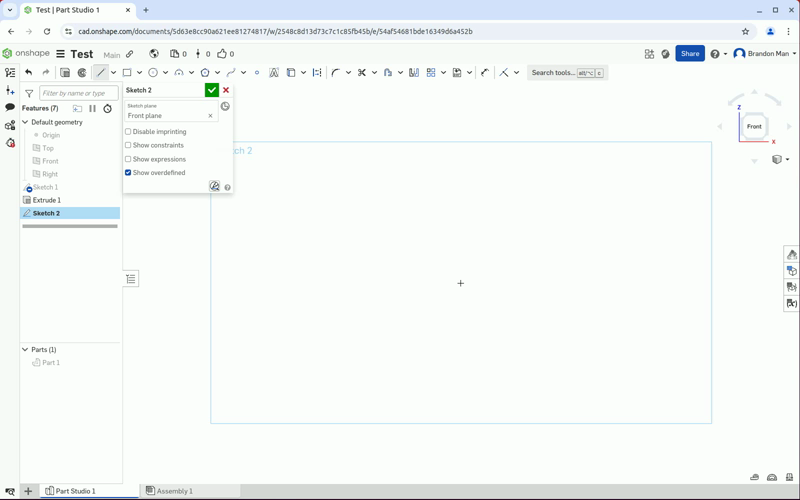
click(460, 282)
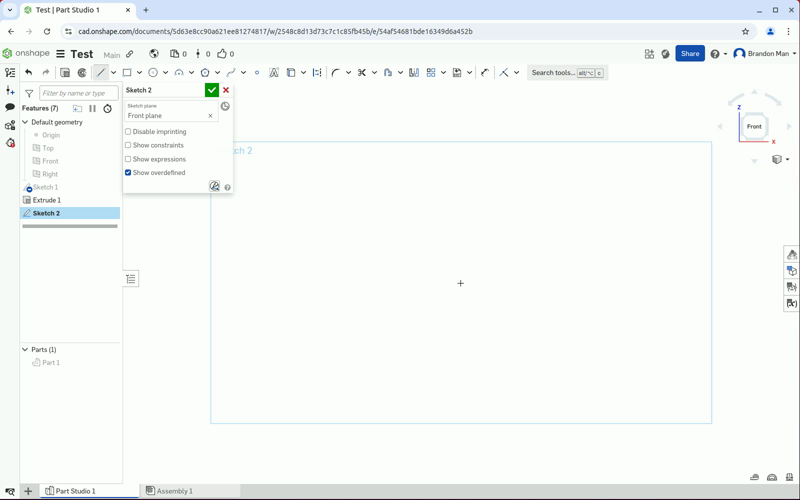
key_up(shift)
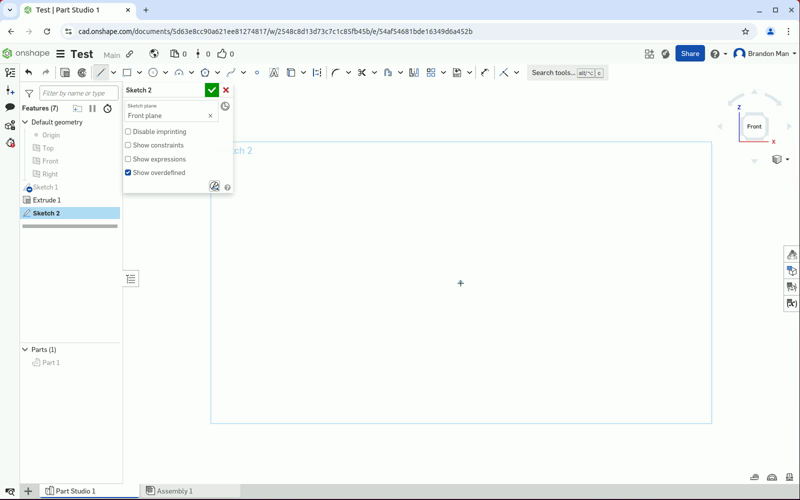
key_down(shift)
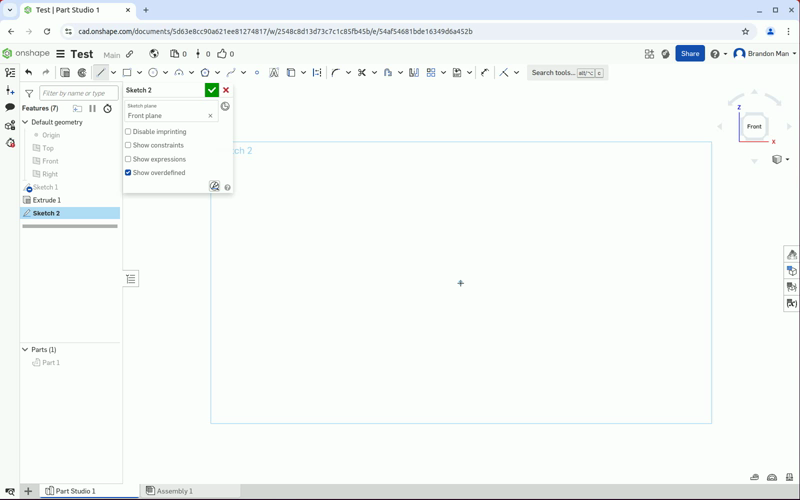
mouse_move(490, 282)
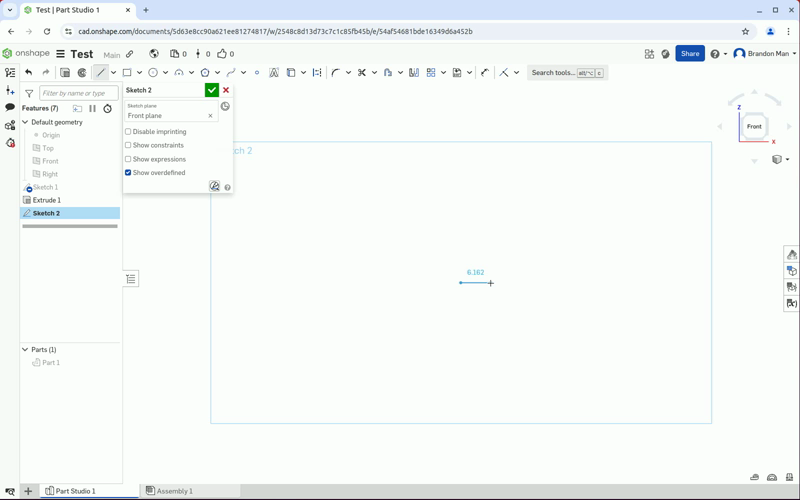
mouse_move(498, 282)
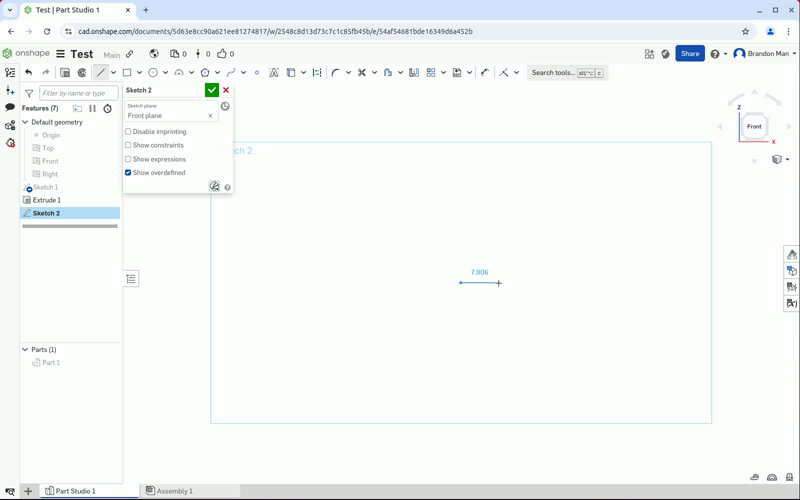
click(498, 282)
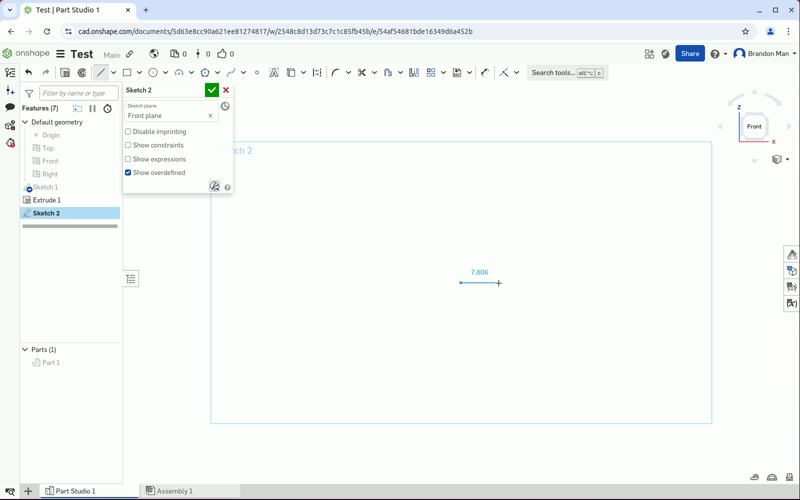
key_up(shift)
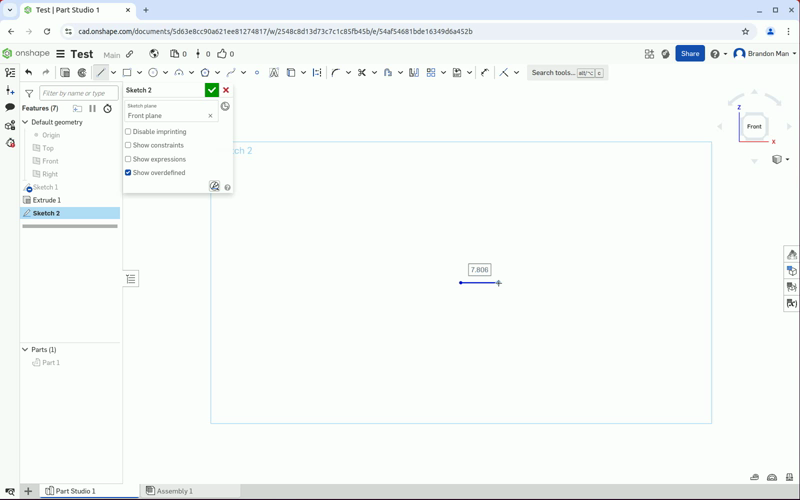
key_down(shift)
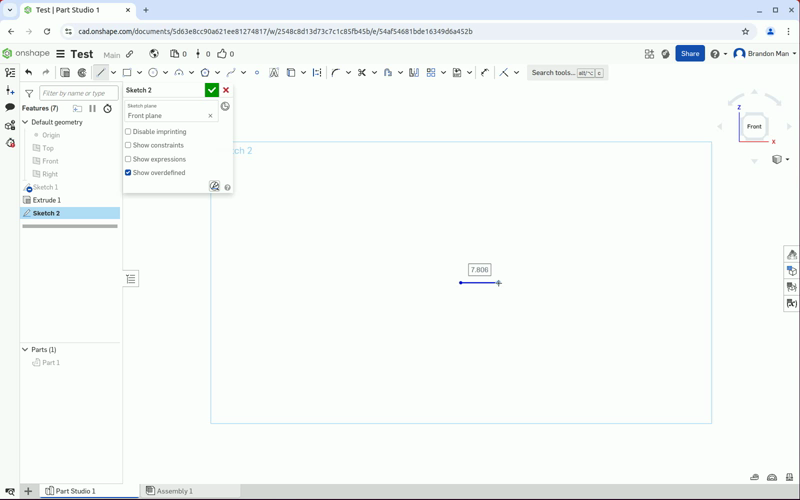
mouse_move(498, 207)
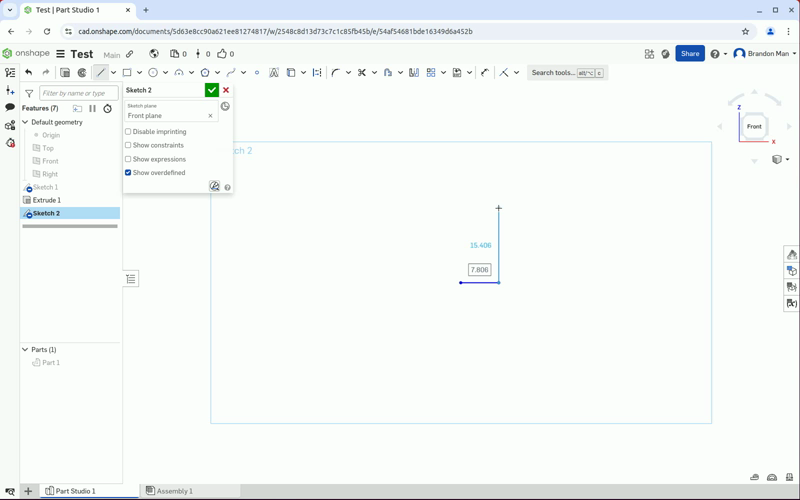
click(498, 207)
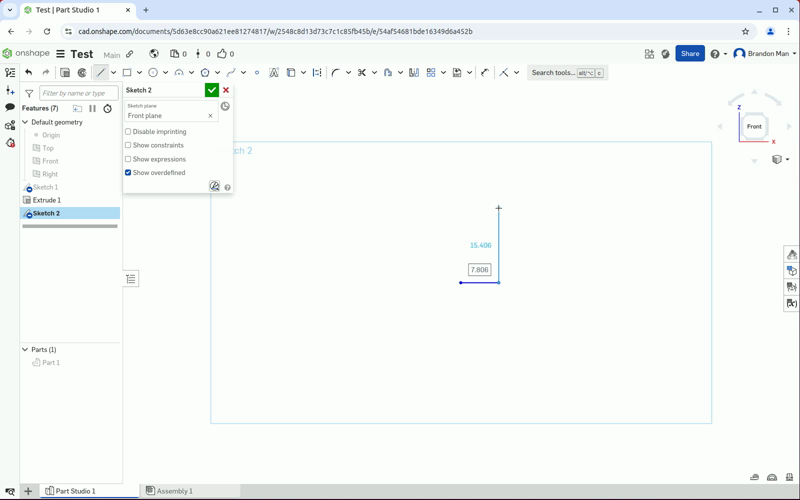
key_up(shift)
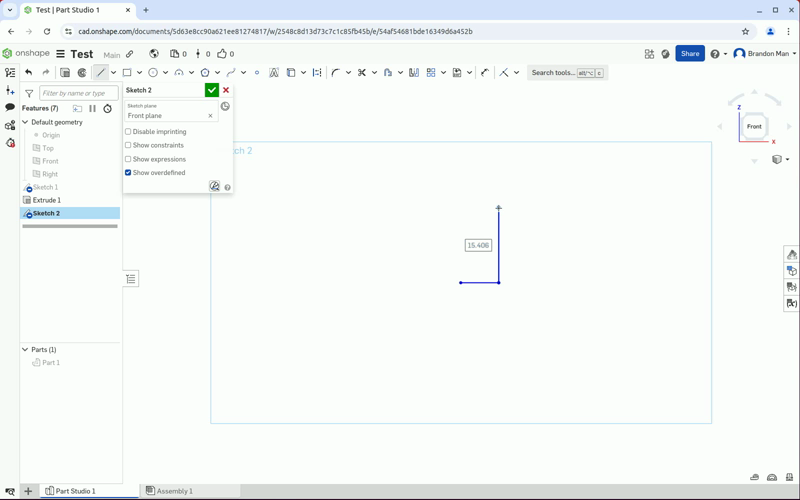
key_down(shift)
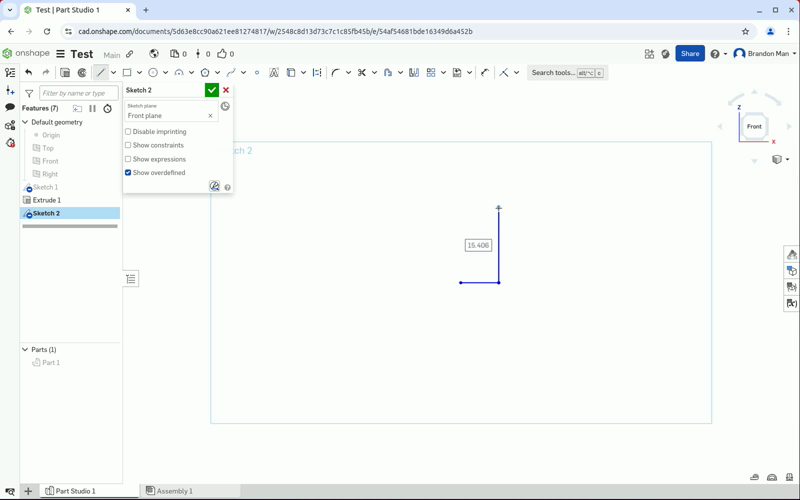
mouse_move(528, 207)
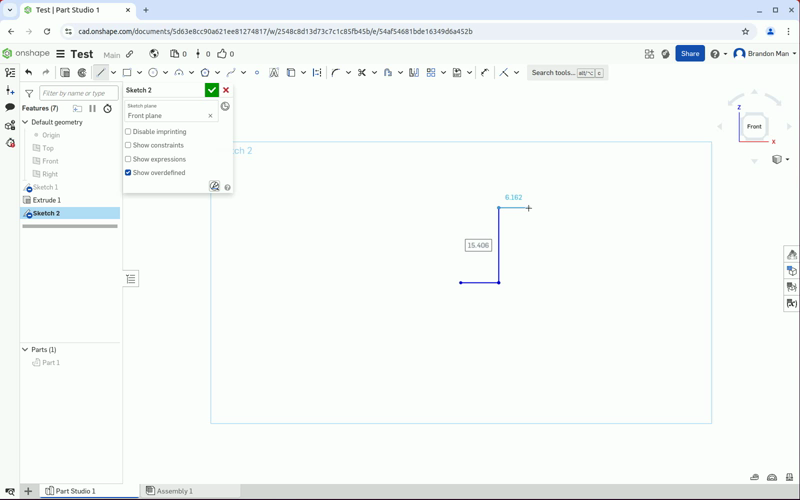
mouse_move(460, 207)
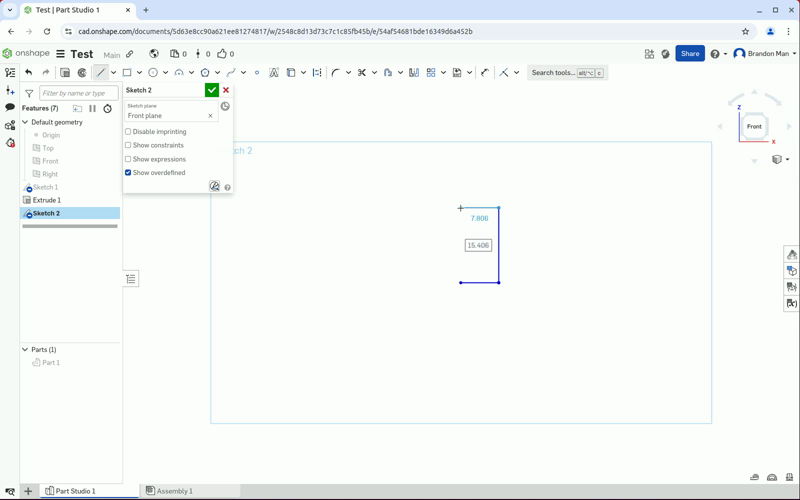
click(460, 207)
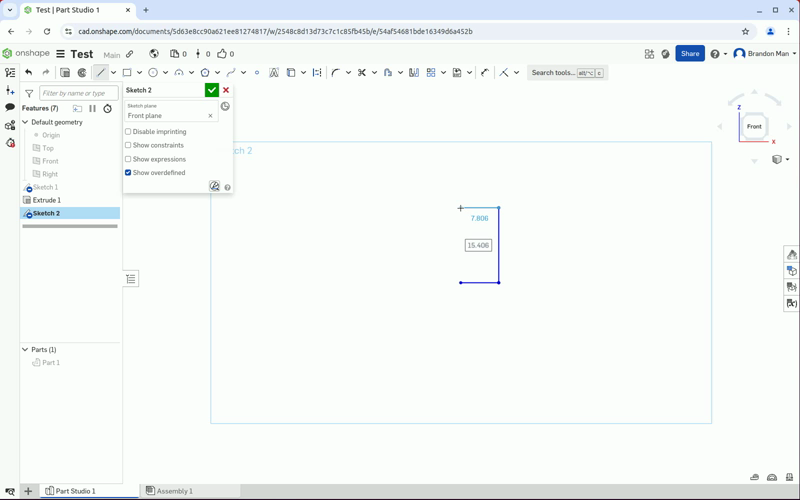
key_up(shift)
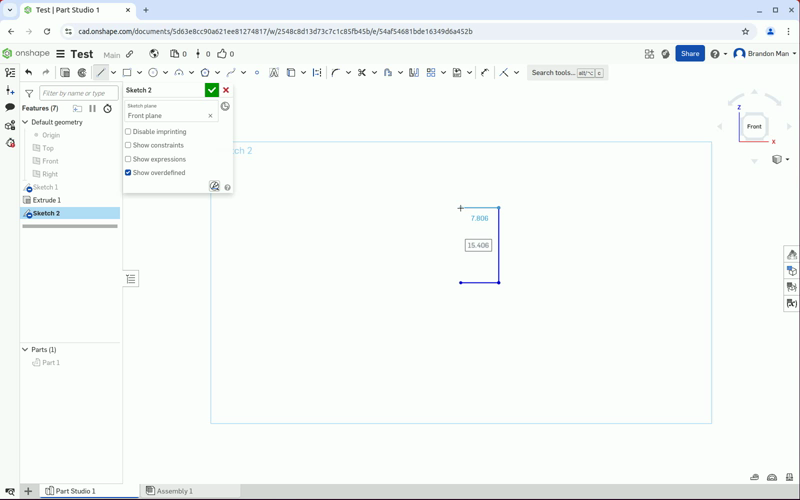
key_down(shift)
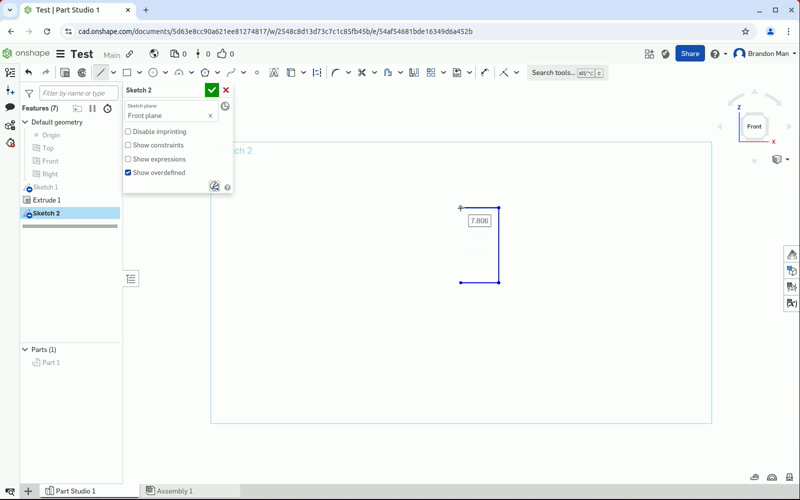
mouse_move(460, 282)
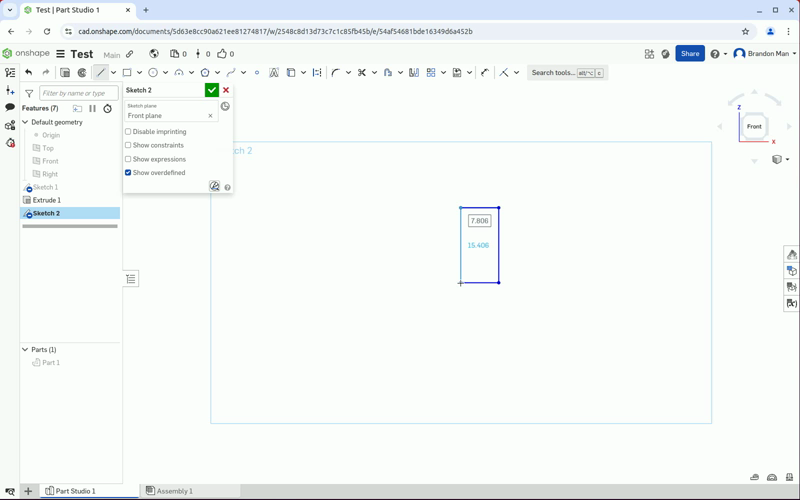
key_up(shift)
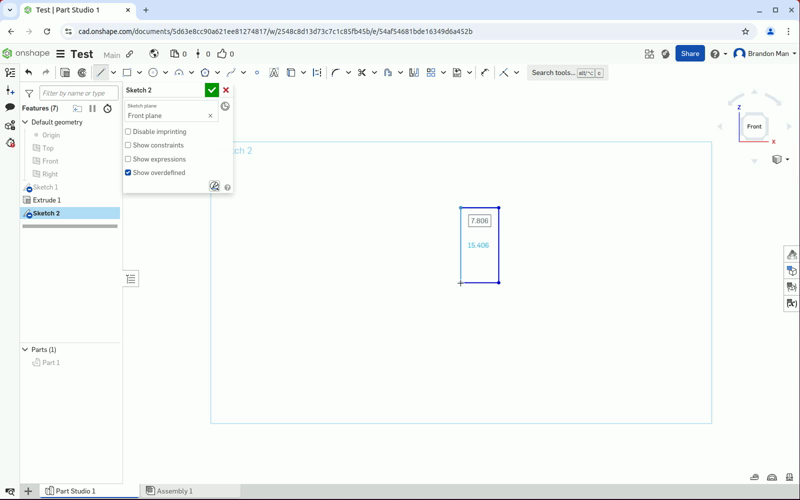
click(460, 282)
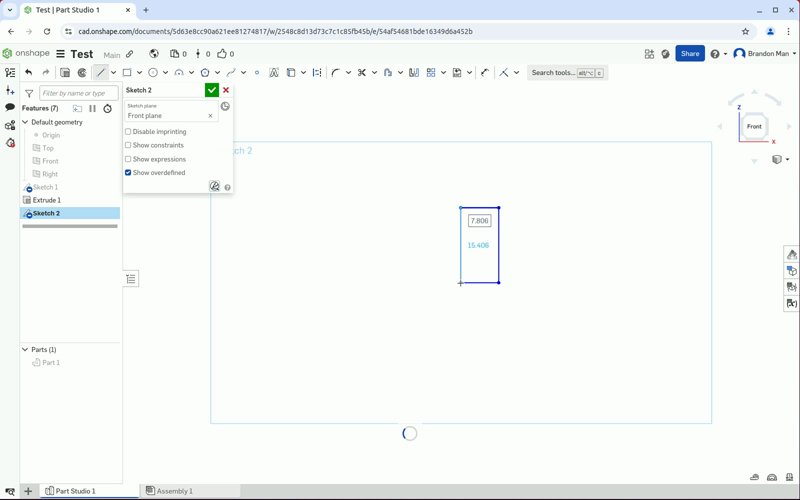
key(esc)
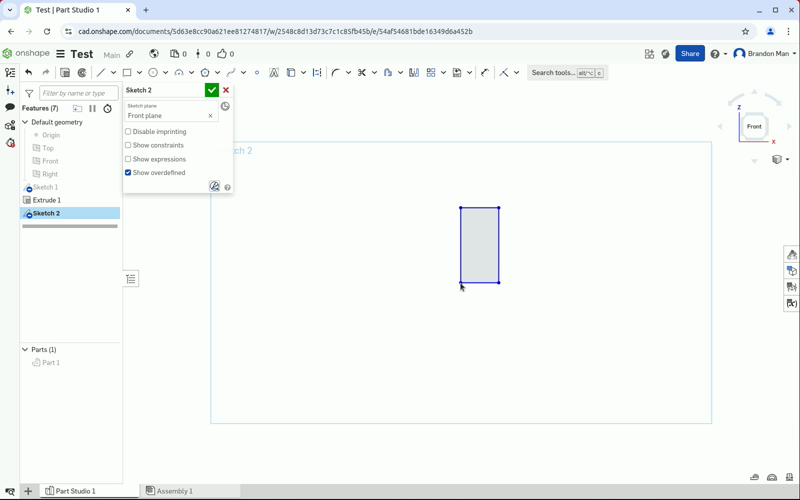
mouse_move(471, 210)
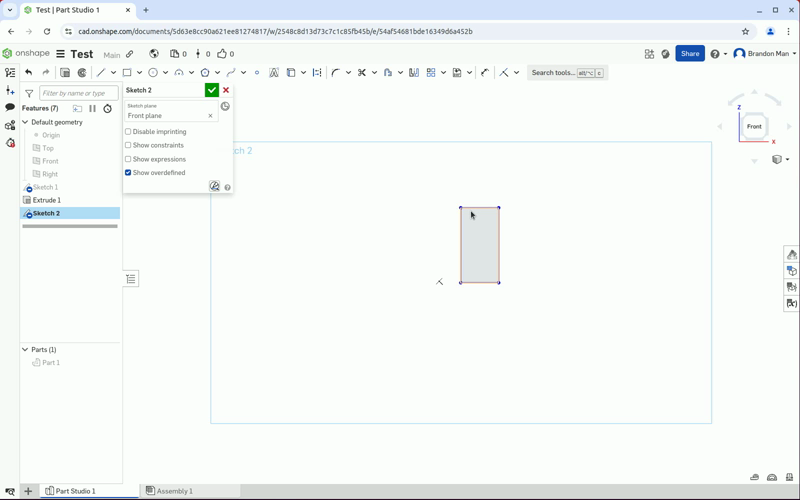
click(471, 210)
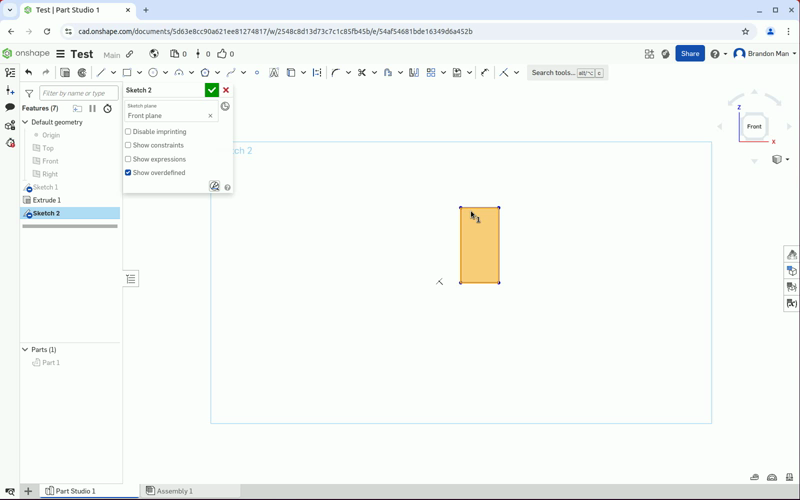
mouse_move(73, 352)
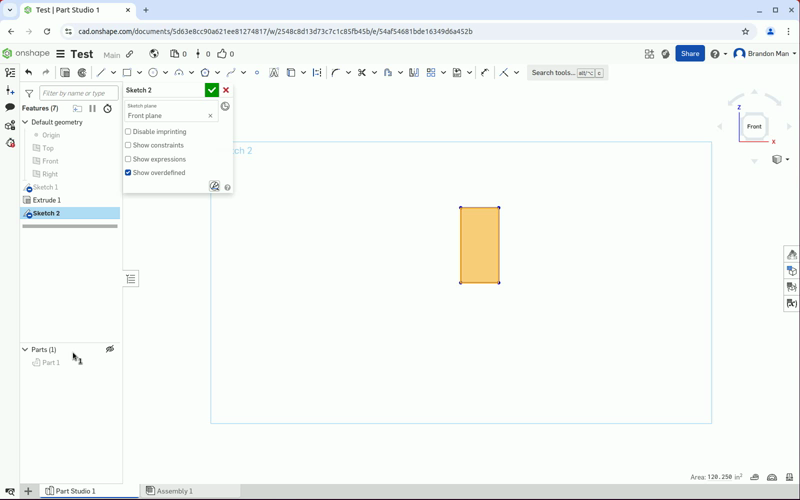
key(shift+y)
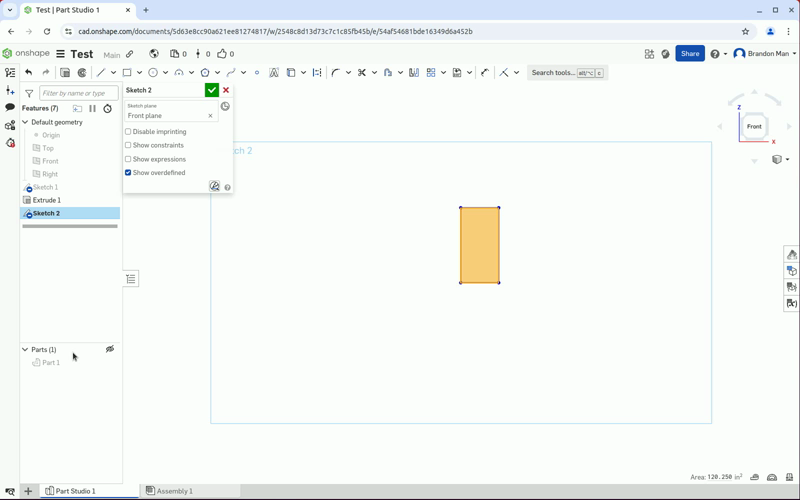
key(shift+e)
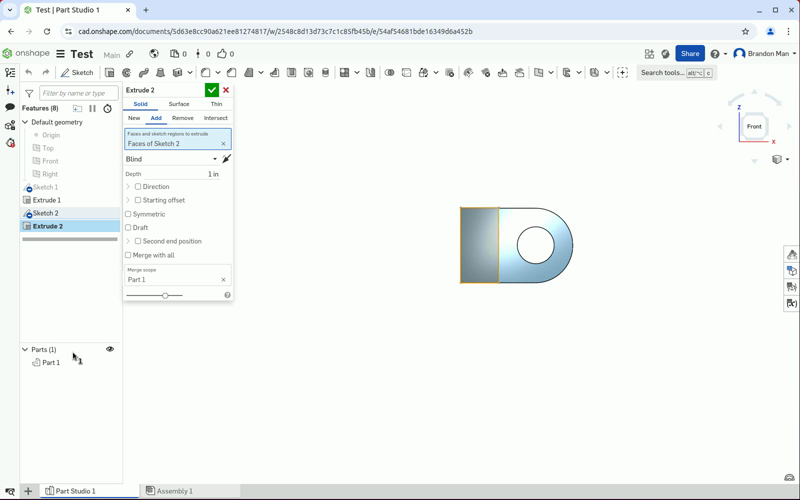
mouse_move(143, 106)
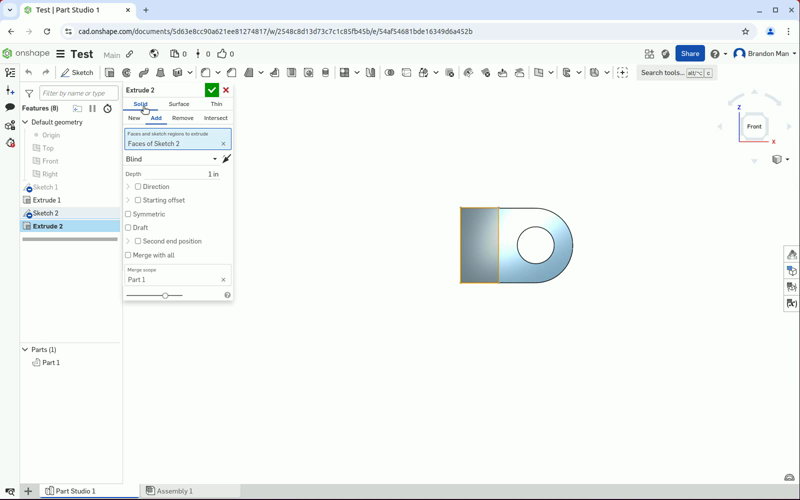
click(143, 106)
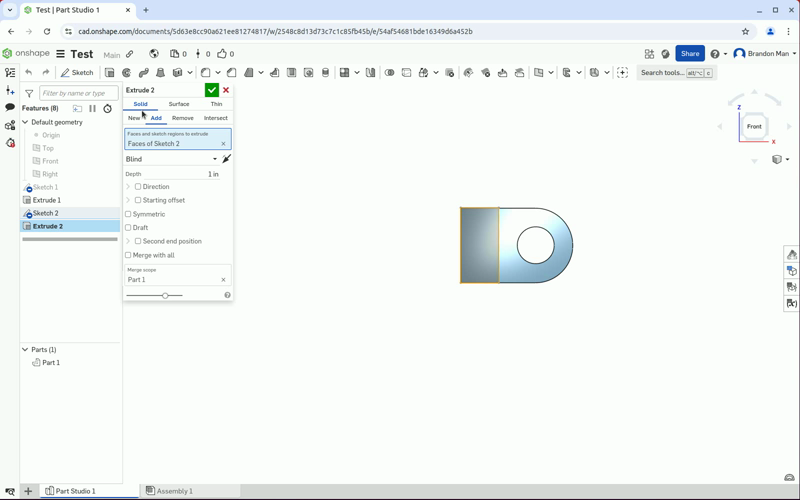
mouse_move(137, 120)
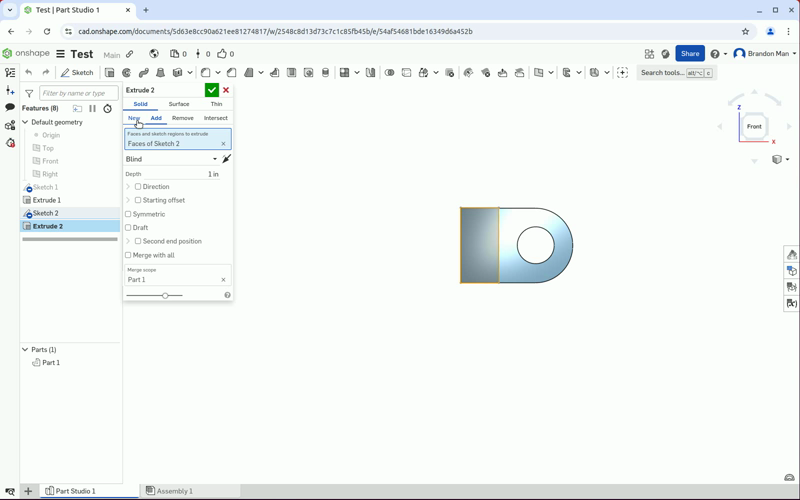
click(137, 120)
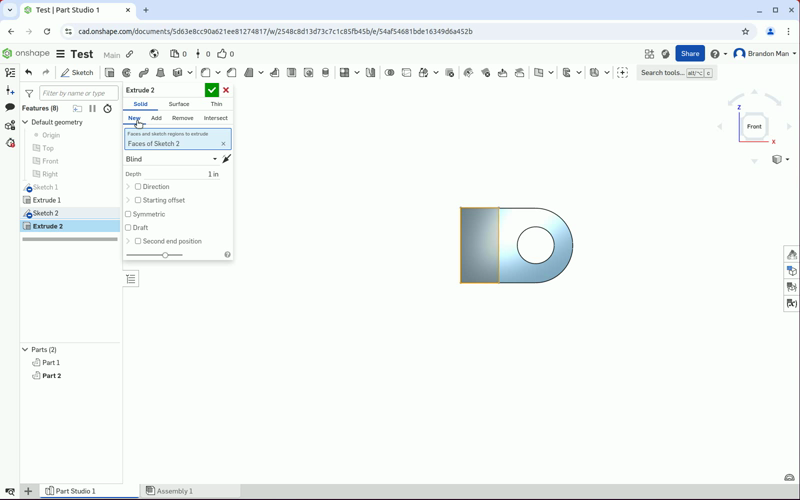
key(tab, 4)
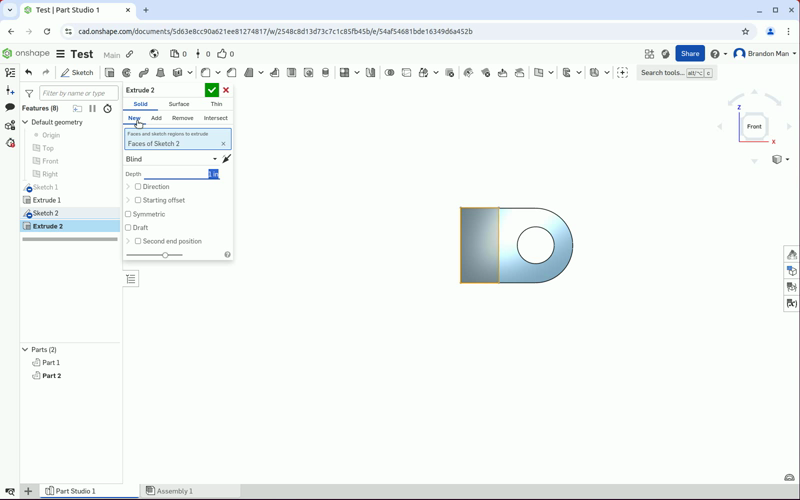
text(7.703)
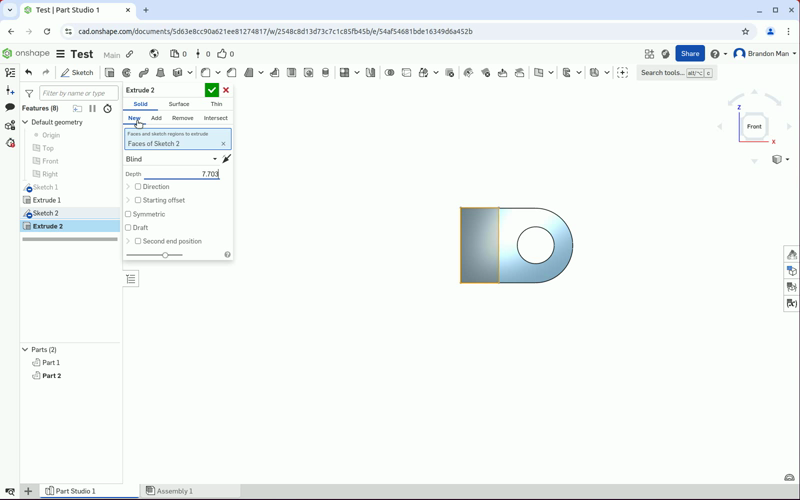
key(enter)
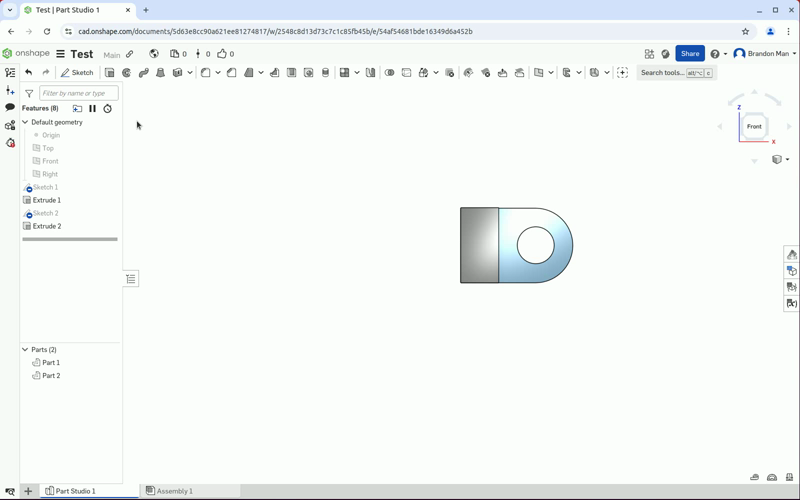
key(shift+h)
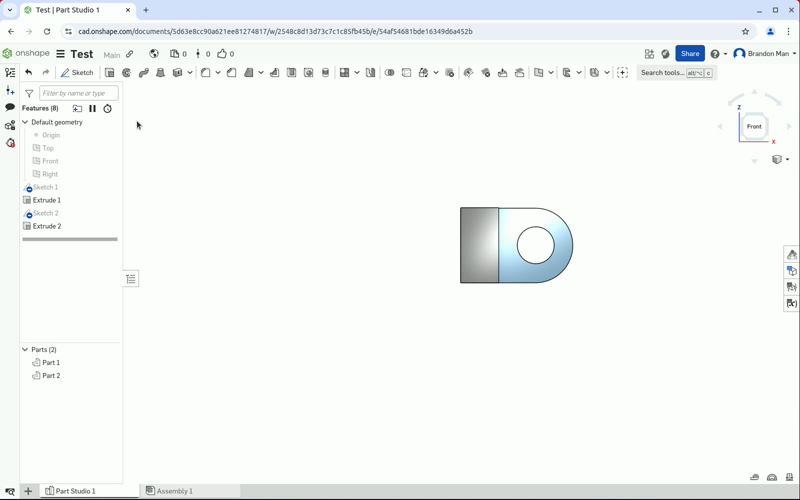
key(shift+h)
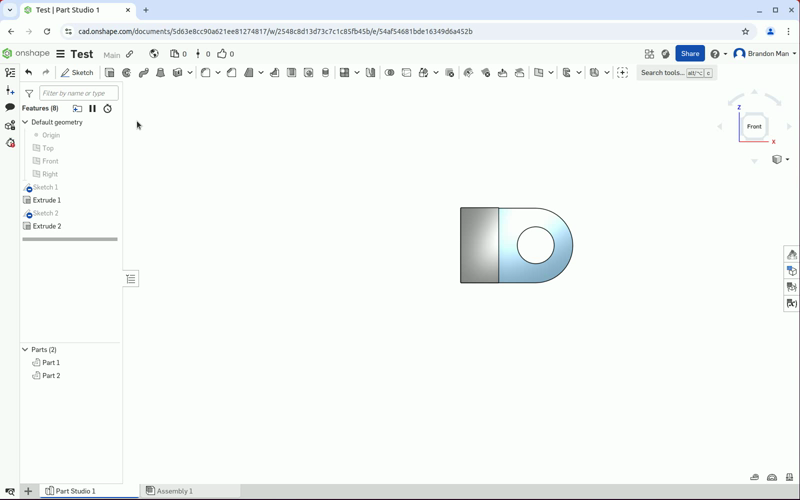
mouse_move(73, 189)
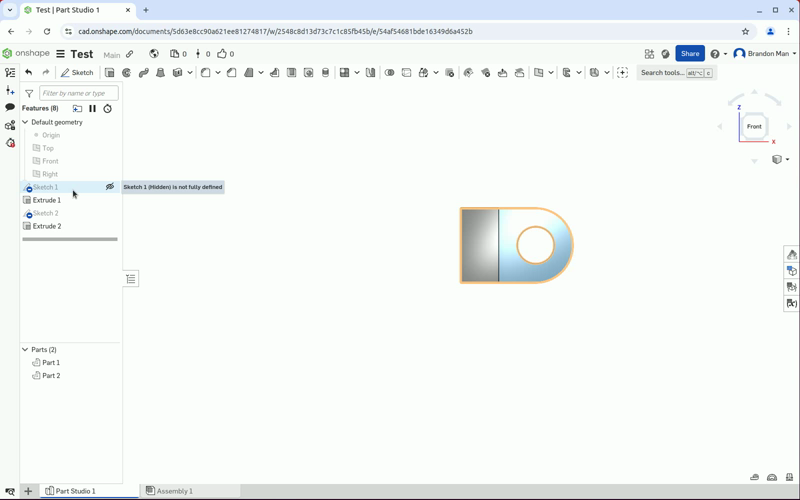
click(73, 189)
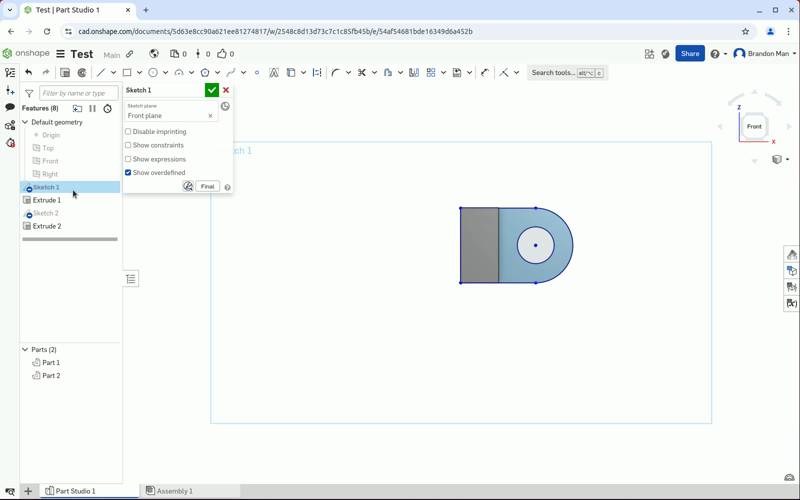
mouse_move(229, 92)
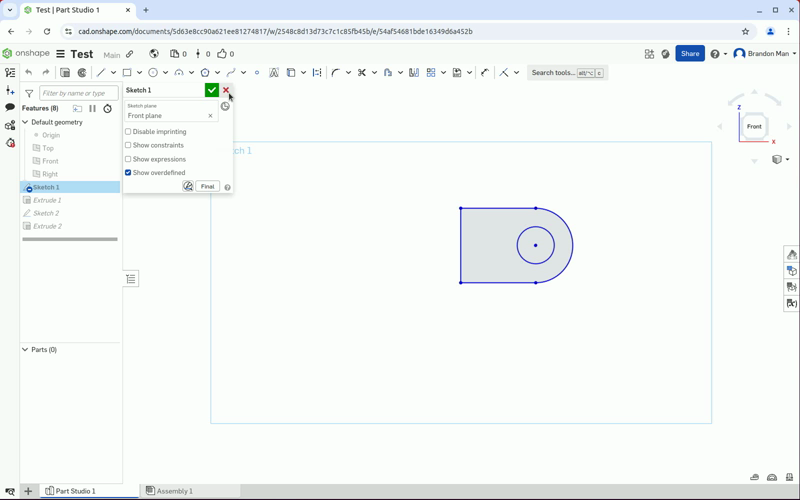
click(229, 92)
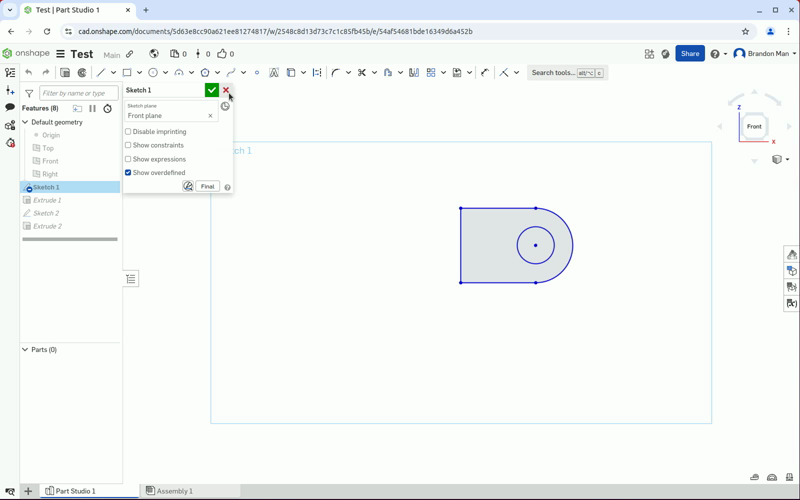
key(shift+s)
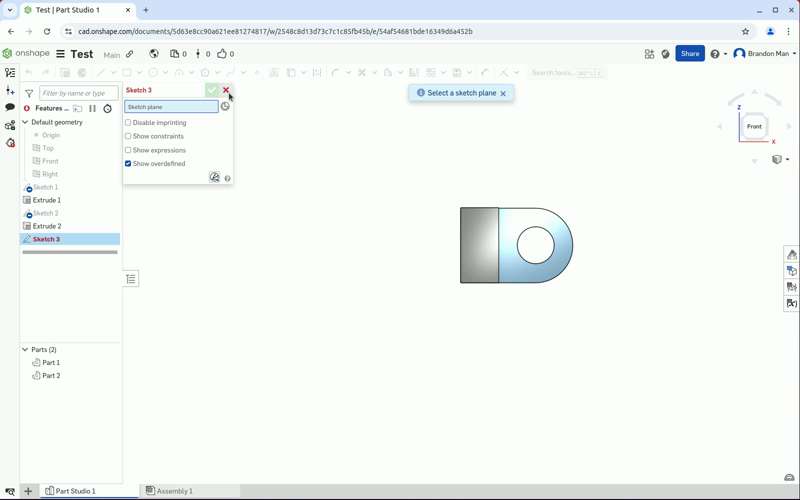
mouse_move(73, 163)
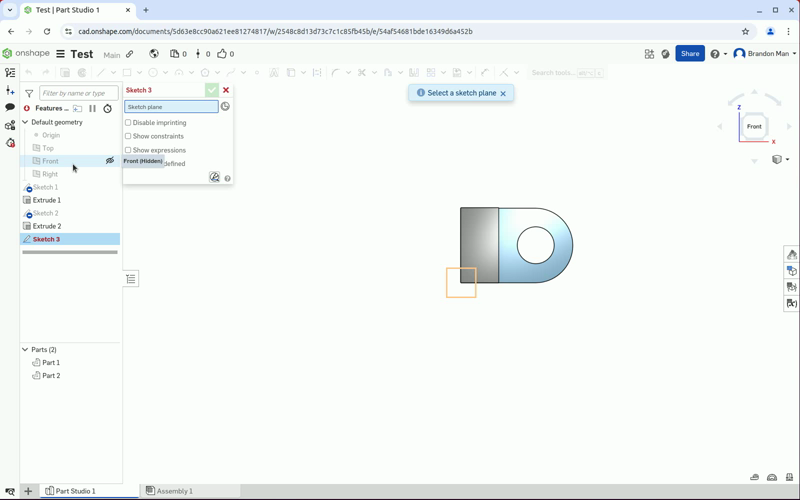
click(73, 163)
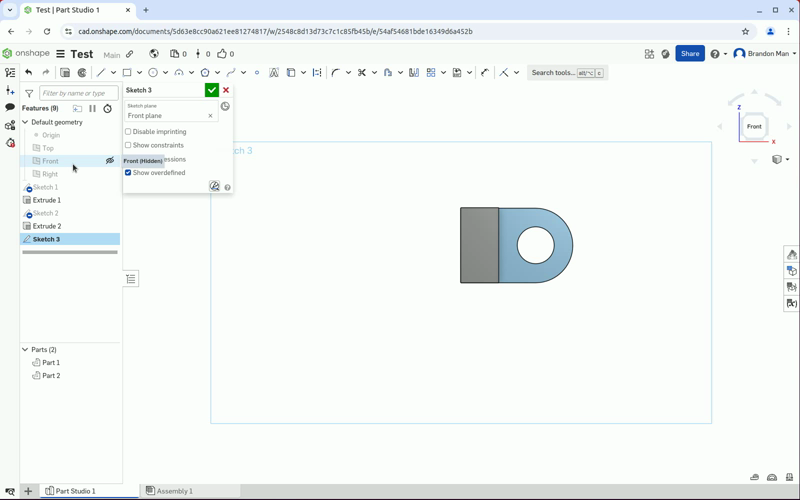
mouse_move(73, 352)
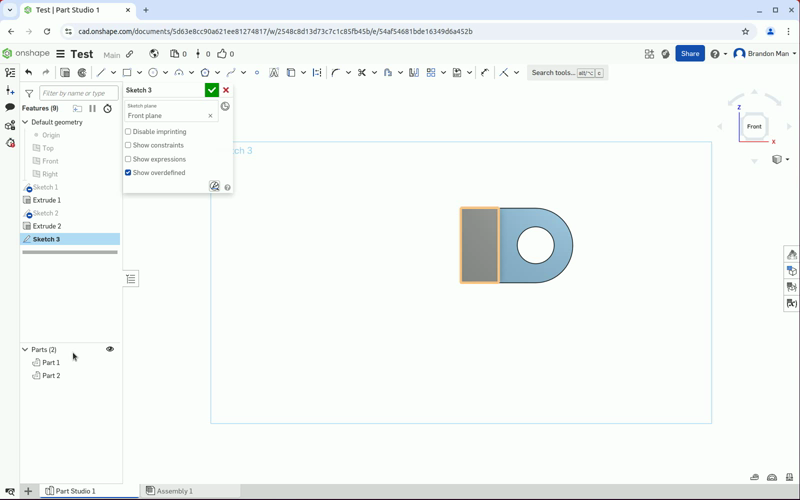
key(y)
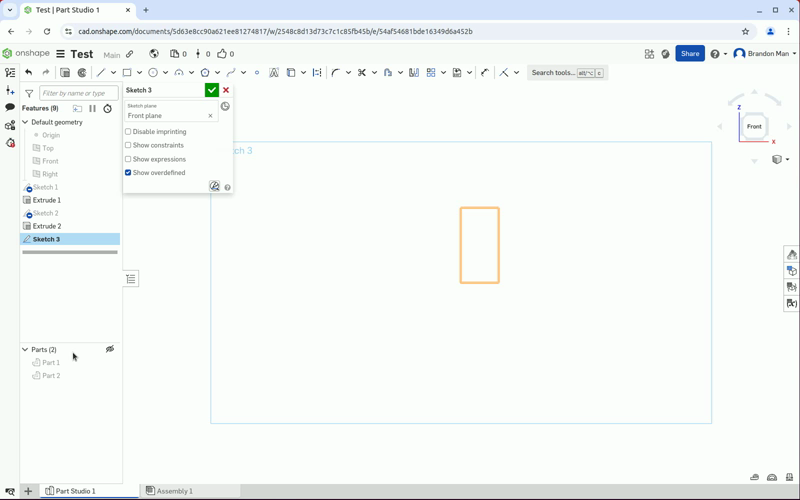
key(l)
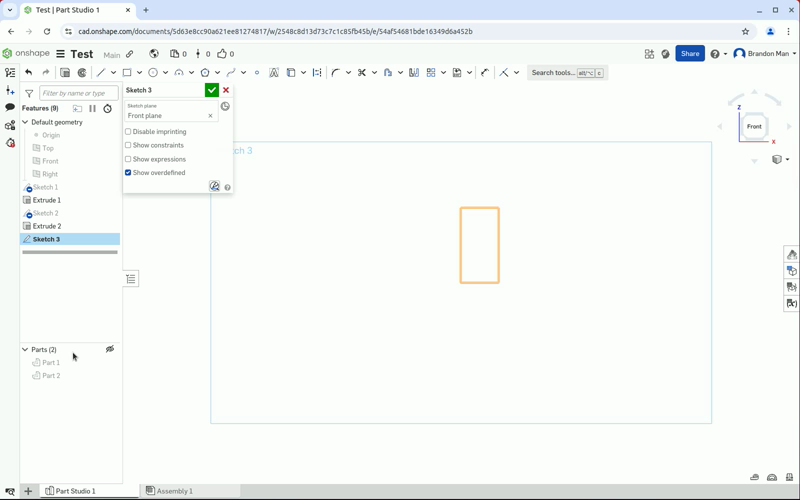
key_down(shift)
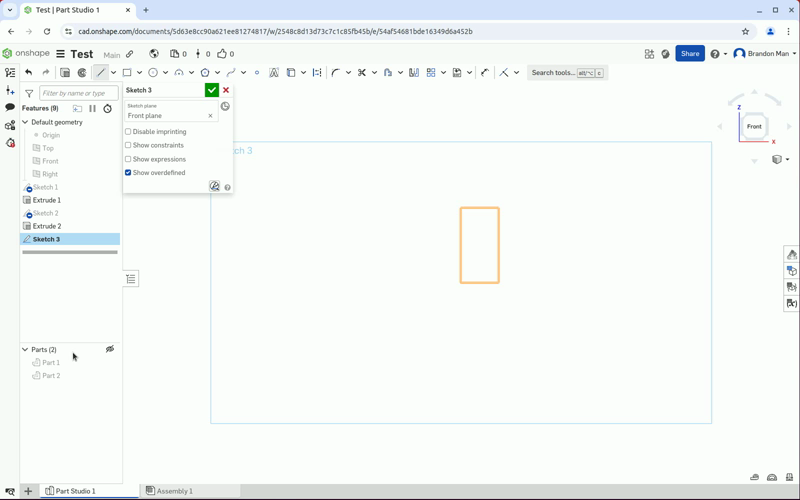
mouse_move(460, 282)
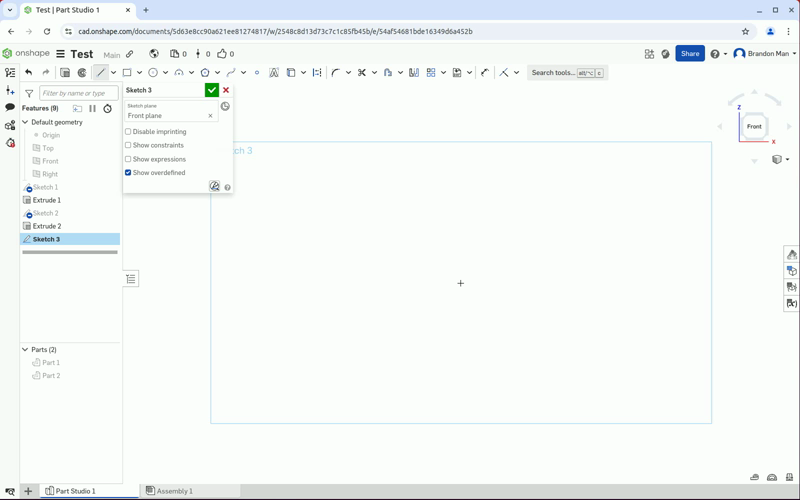
click(460, 282)
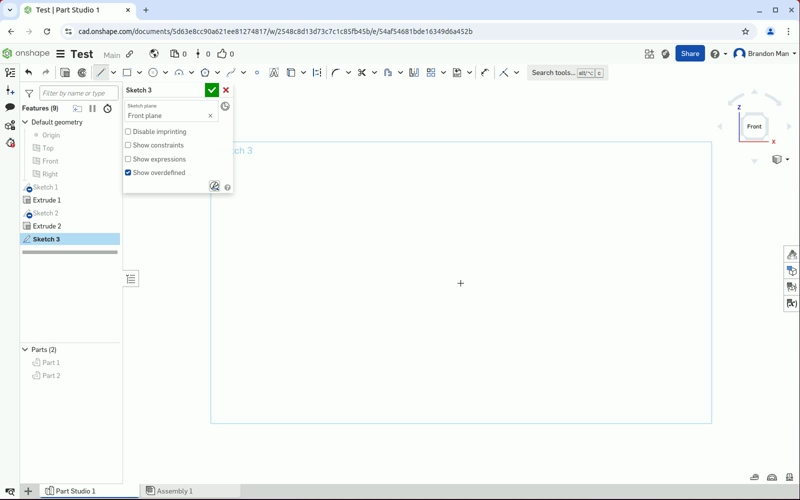
key_up(shift)
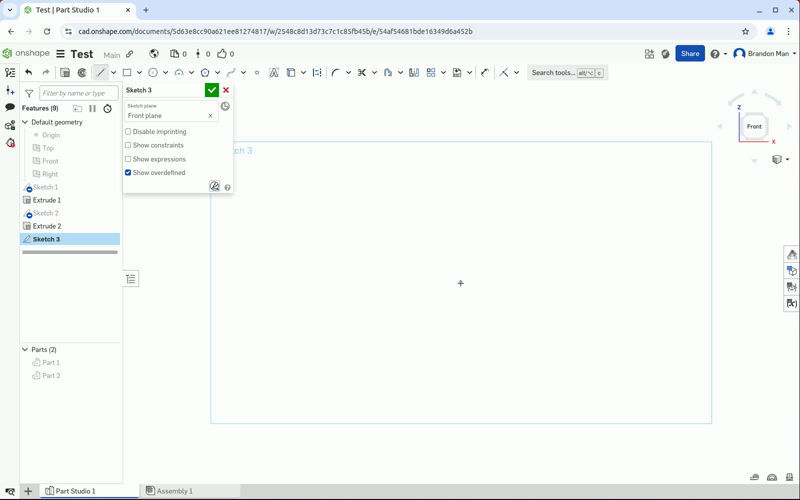
key_down(shift)
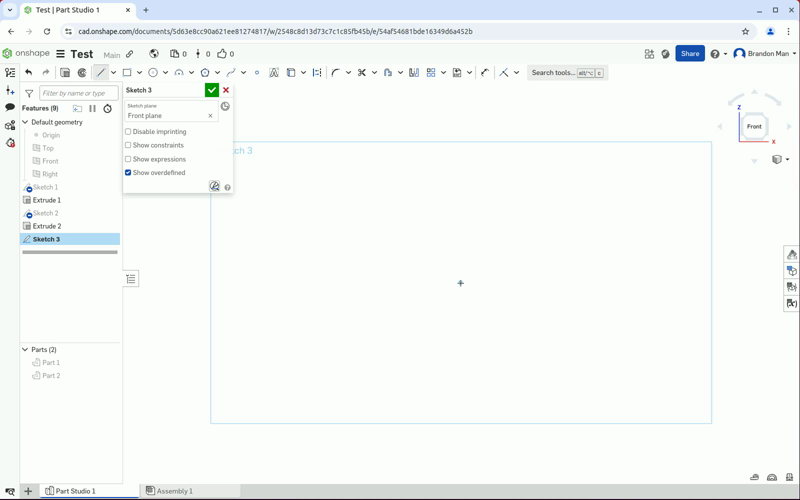
mouse_move(490, 282)
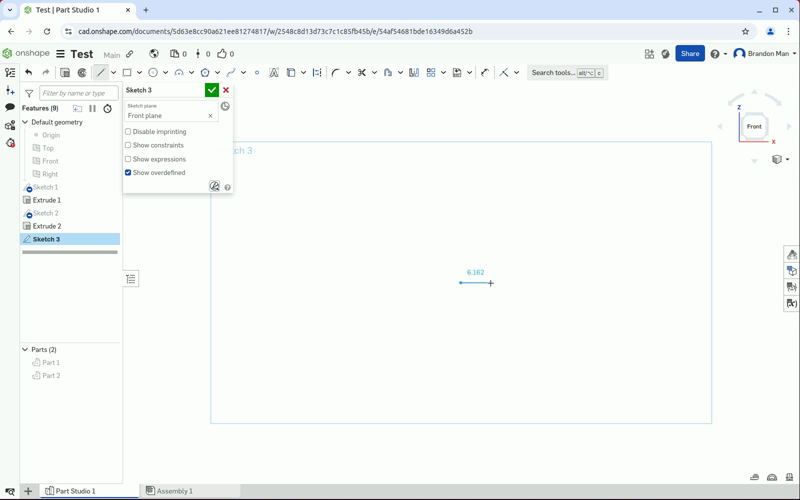
mouse_move(499, 282)
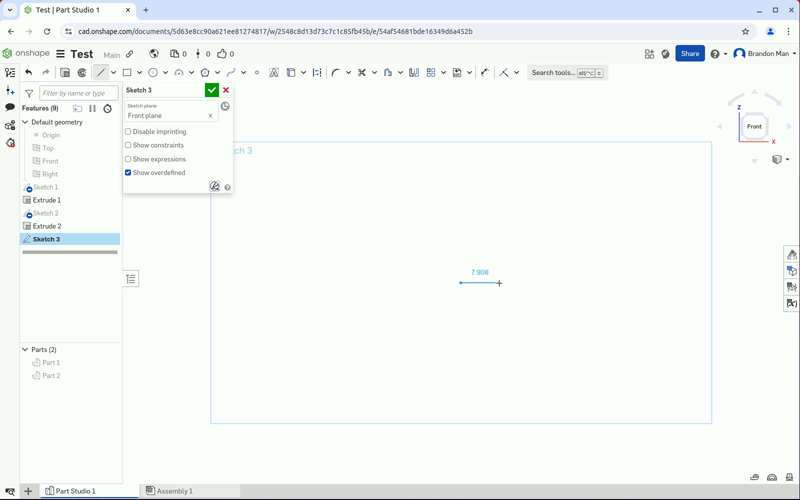
click(499, 282)
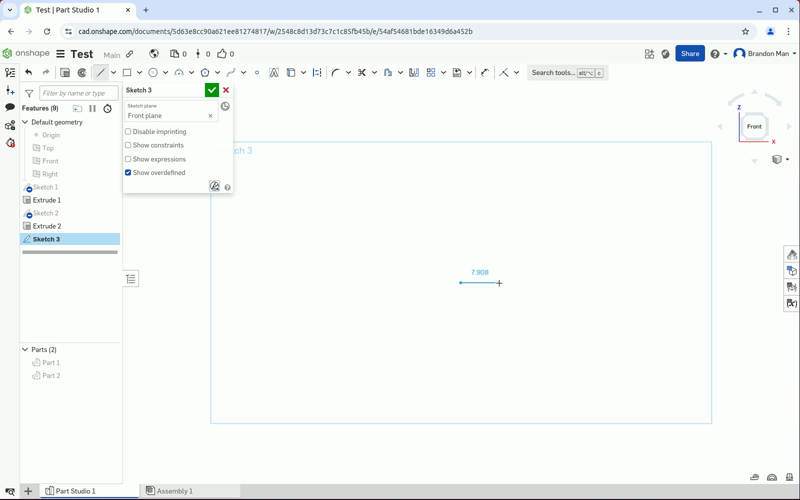
key_up(shift)
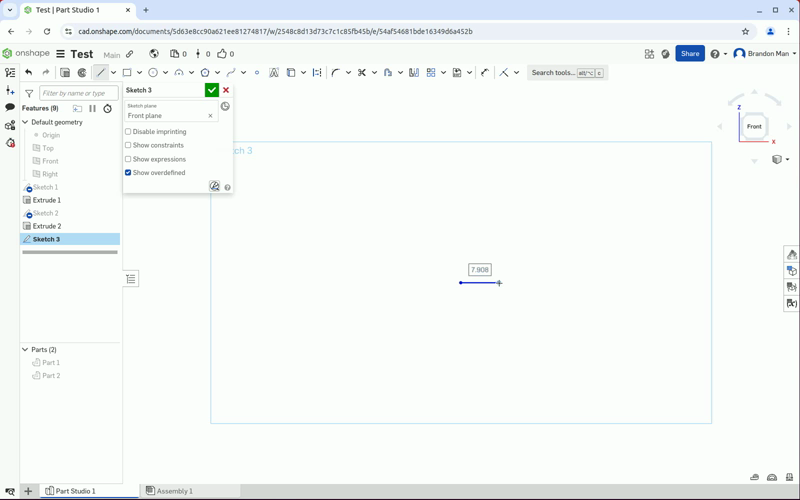
key_down(shift)
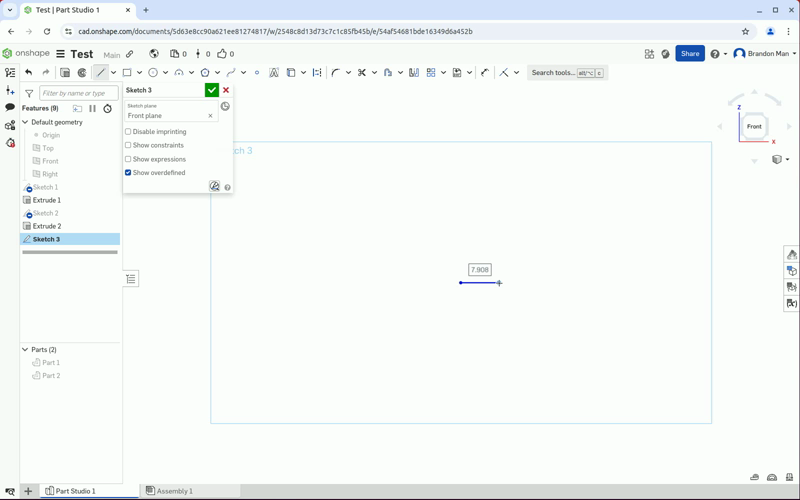
mouse_move(529, 282)
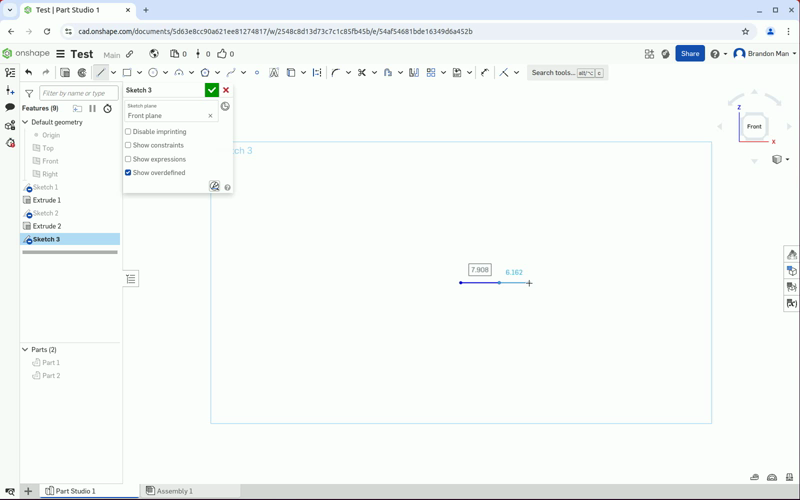
mouse_move(499, 263)
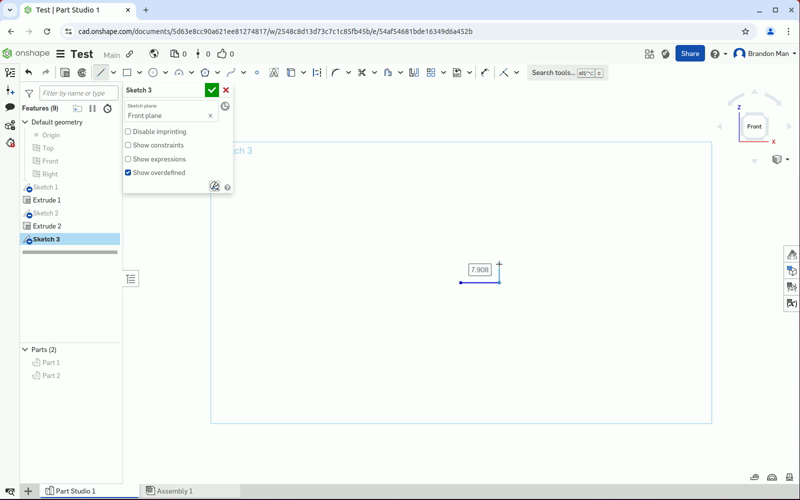
click(499, 263)
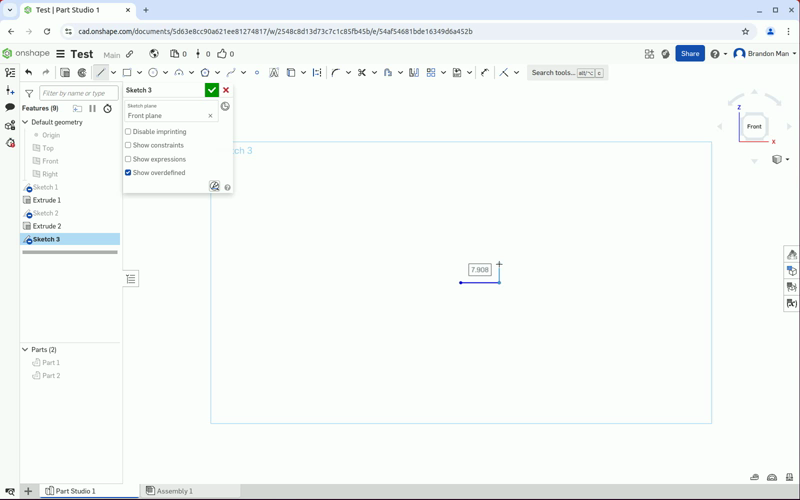
key_up(shift)
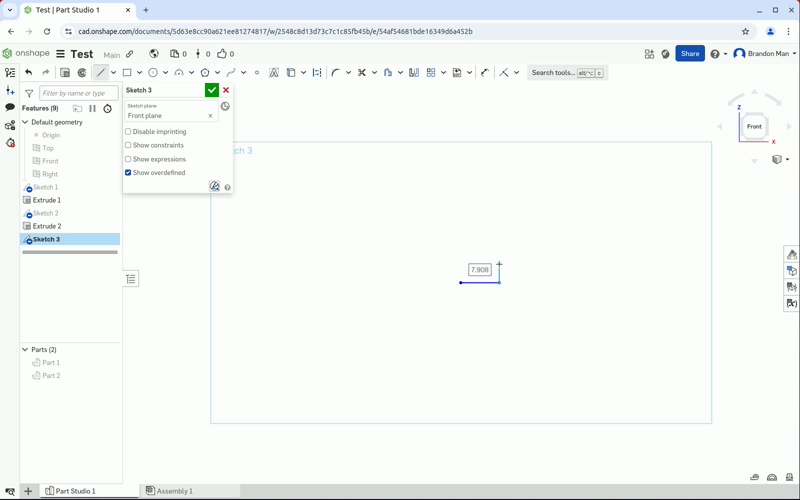
key_down(shift)
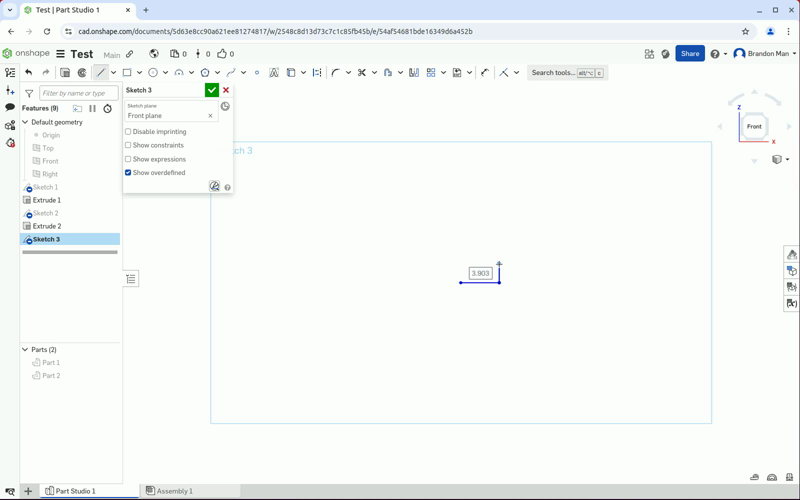
mouse_move(529, 263)
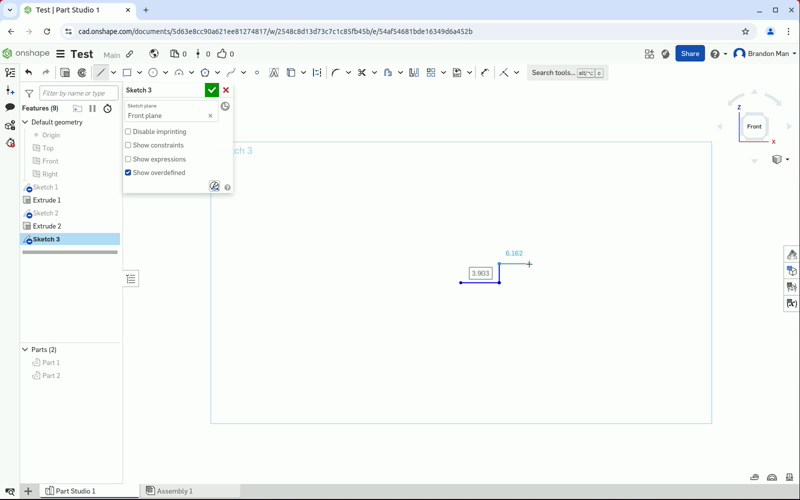
mouse_move(460, 263)
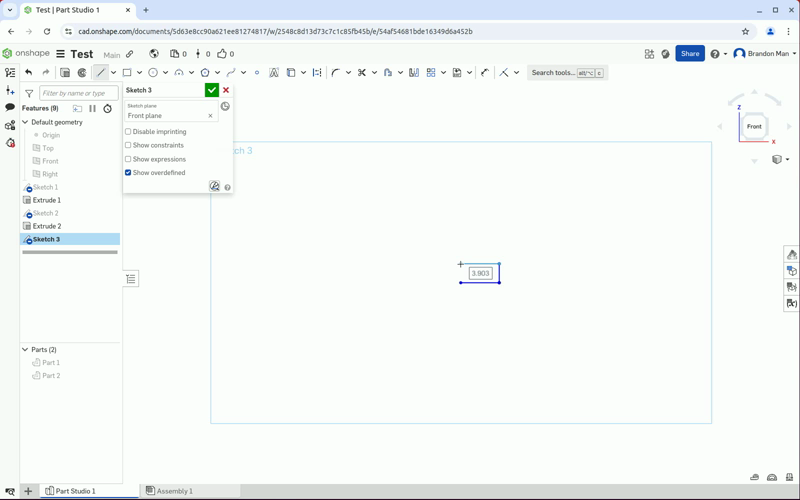
click(460, 263)
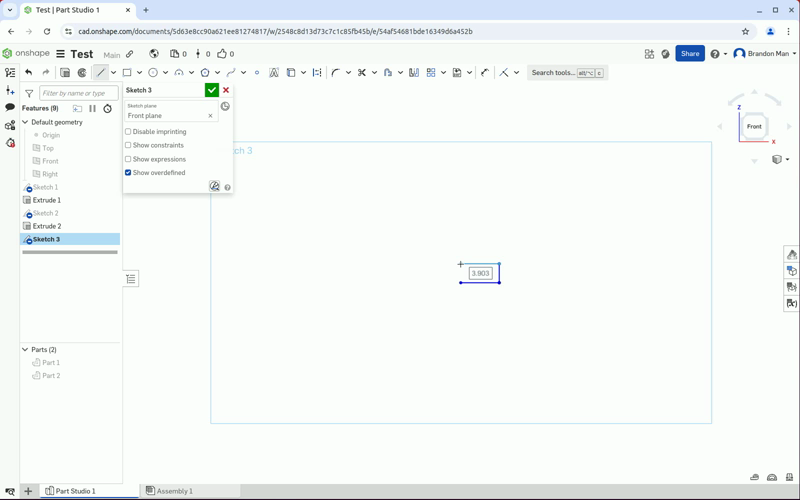
key_up(shift)
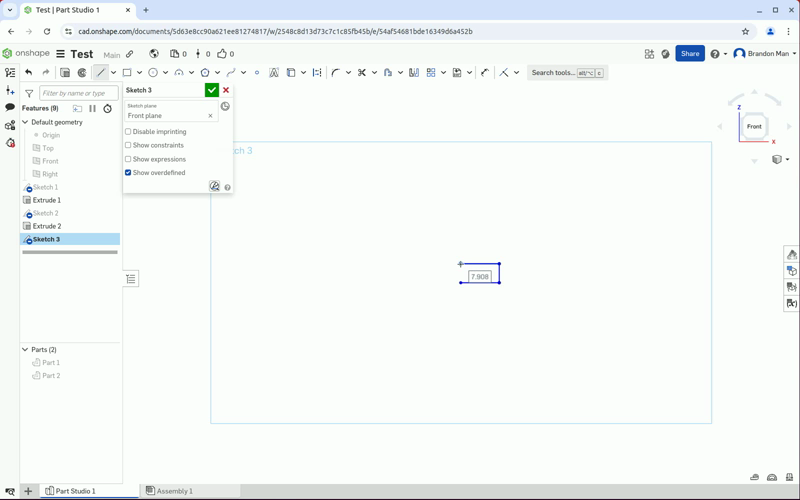
mouse_move(490, 263)
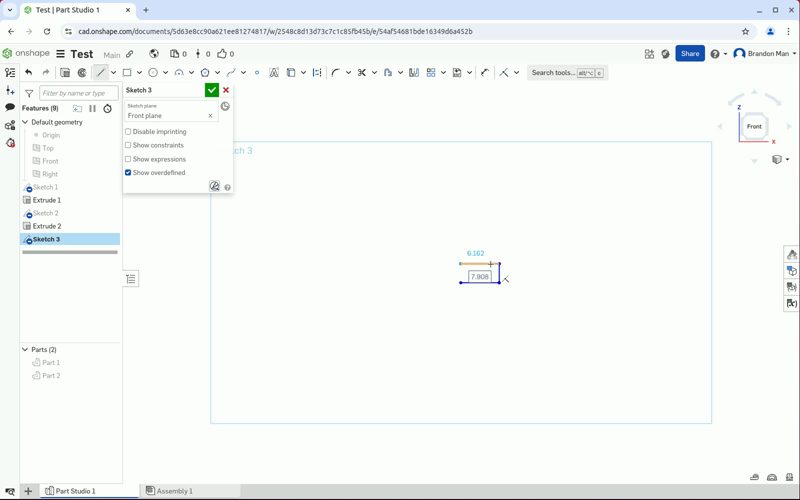
key_down(shift)
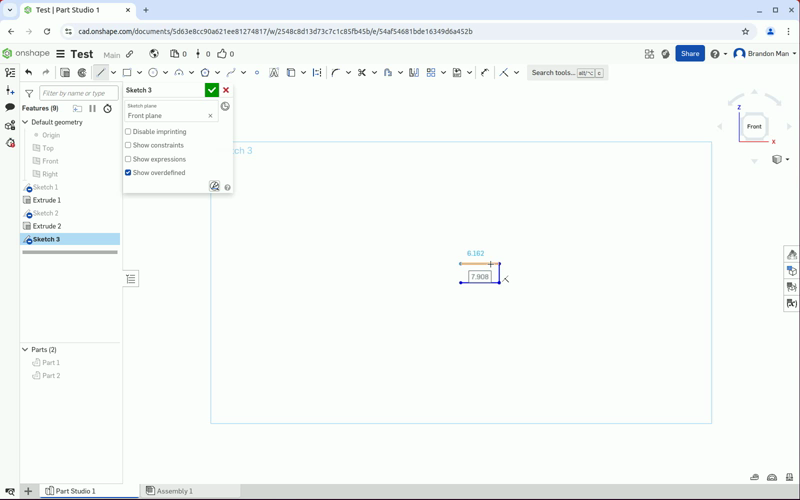
mouse_move(460, 282)
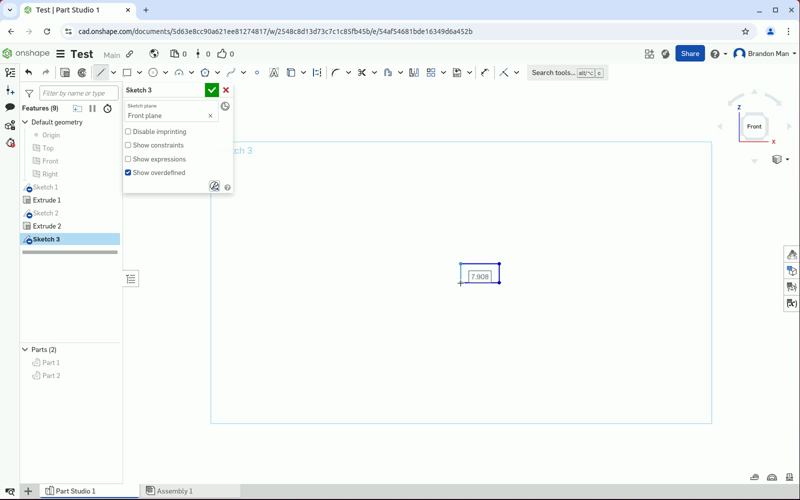
key_up(shift)
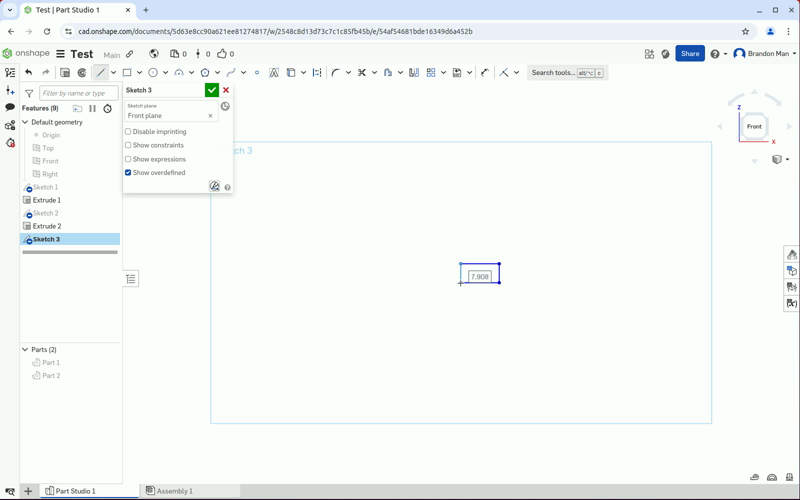
click(460, 282)
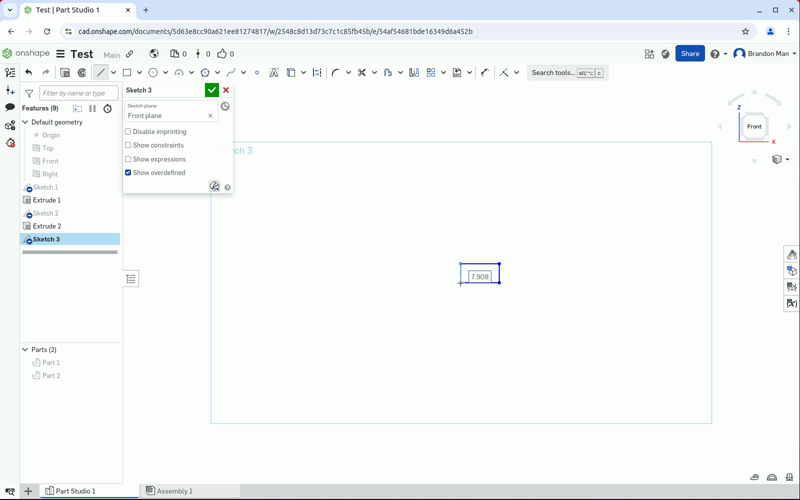
key(esc)
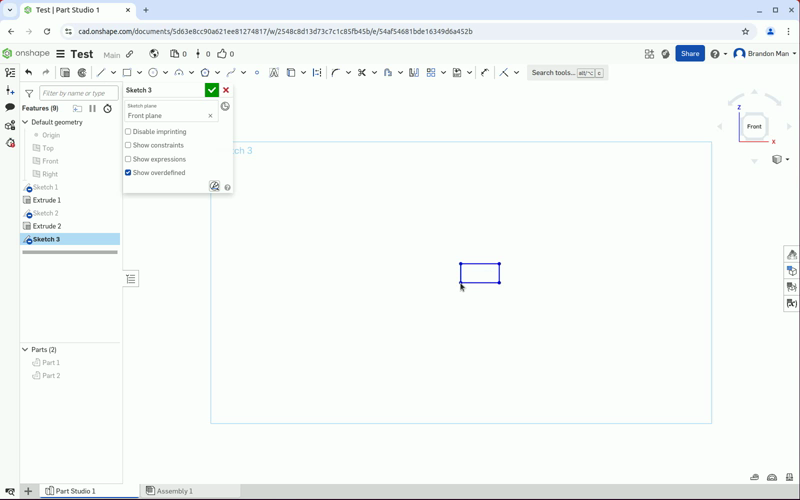
mouse_move(496, 269)
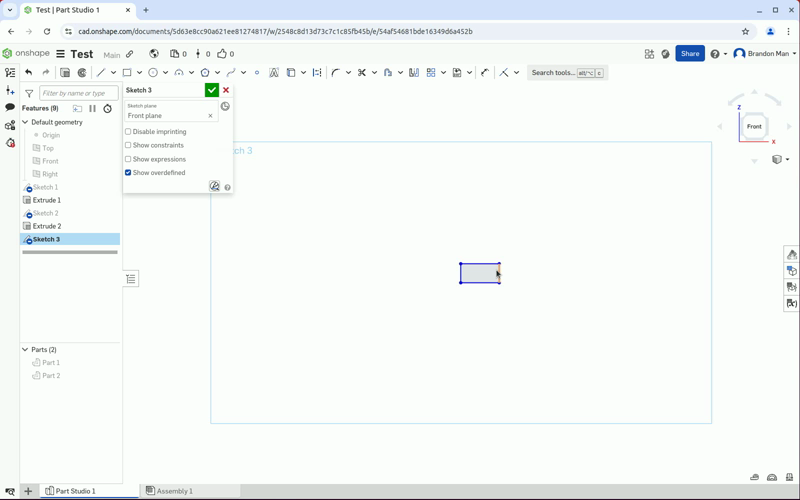
scroll(6)
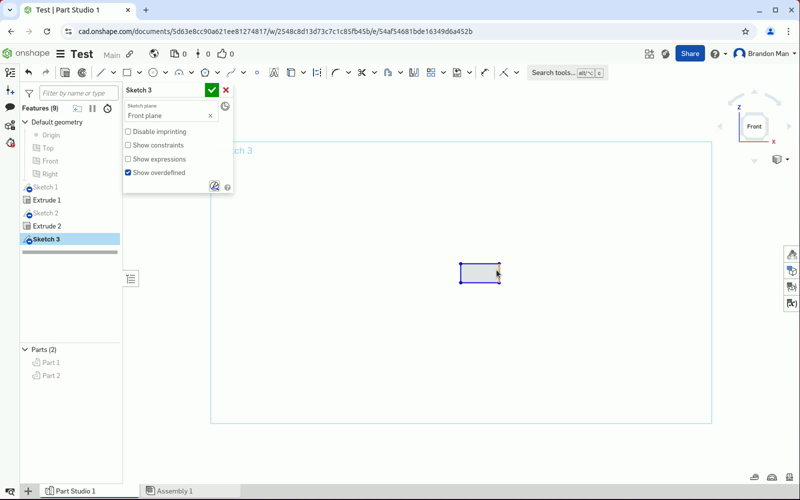
scroll(6)
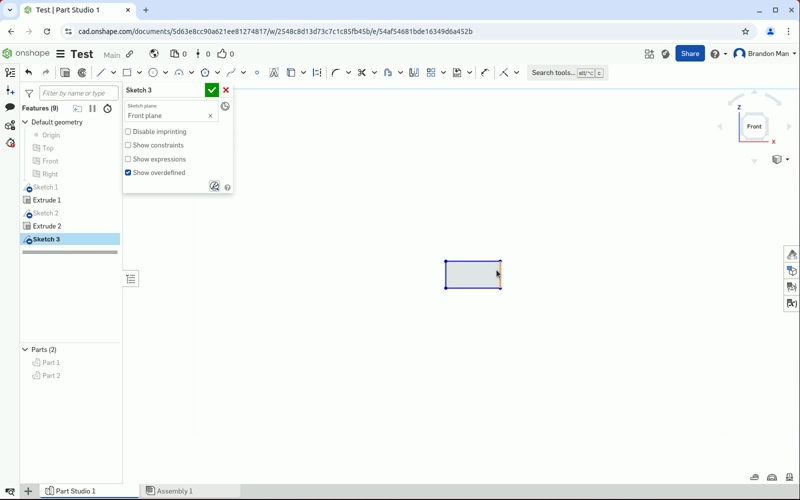
scroll(6)
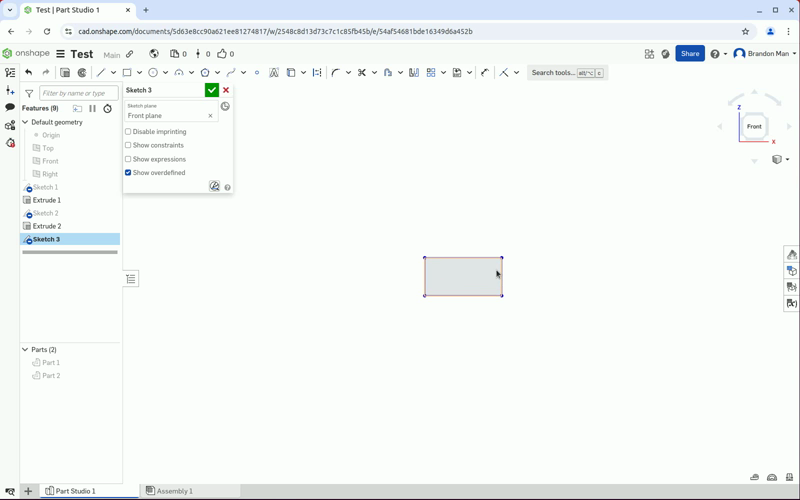
scroll(6)
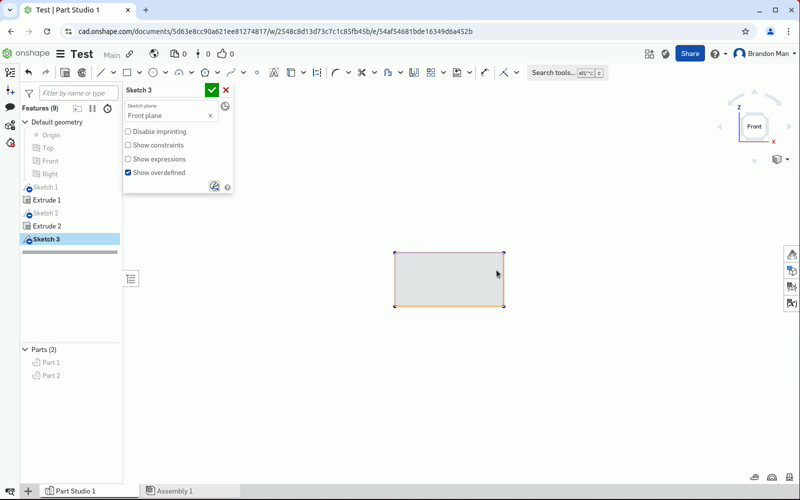
scroll(6)
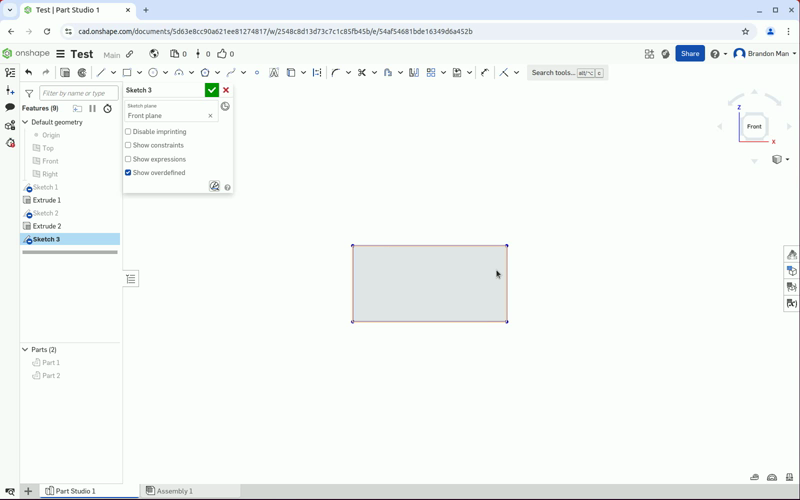
scroll(6)
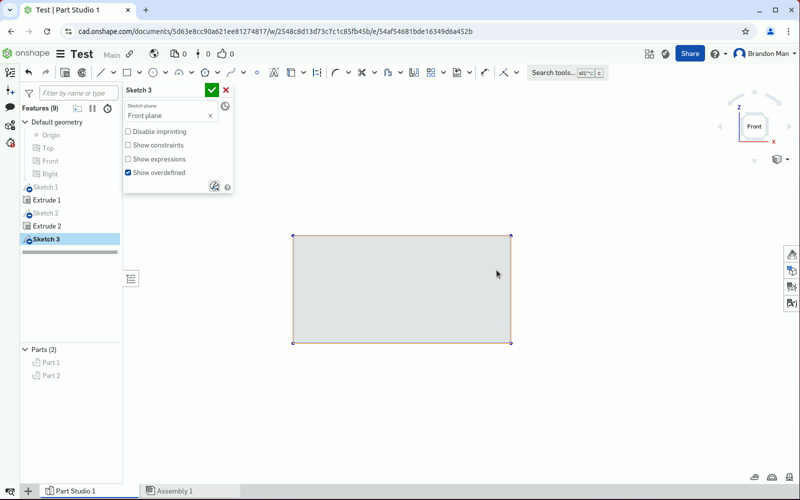
scroll(6)
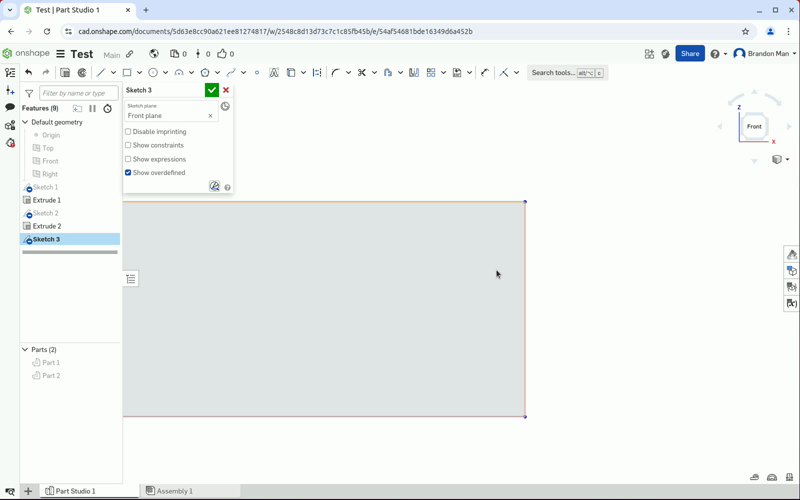
click(496, 269)
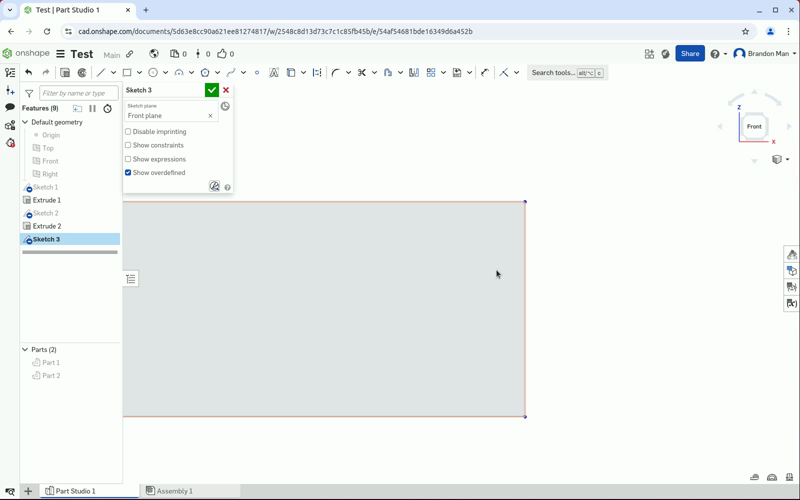
scroll(-6)
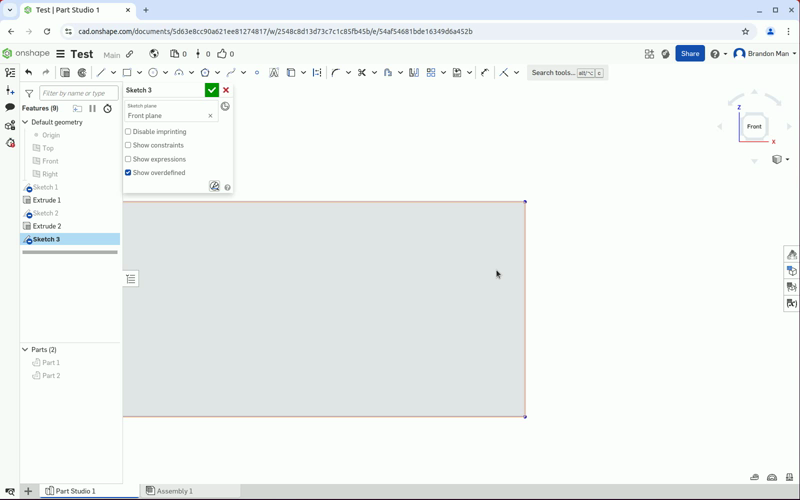
scroll(-6)
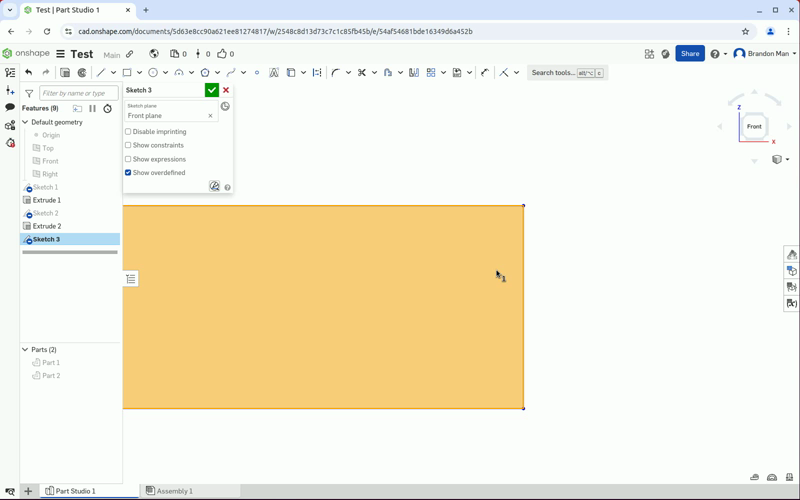
scroll(-6)
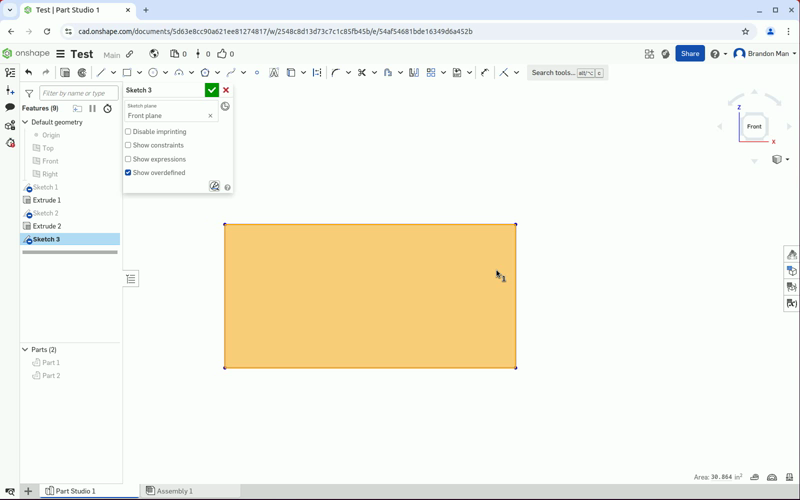
scroll(-6)
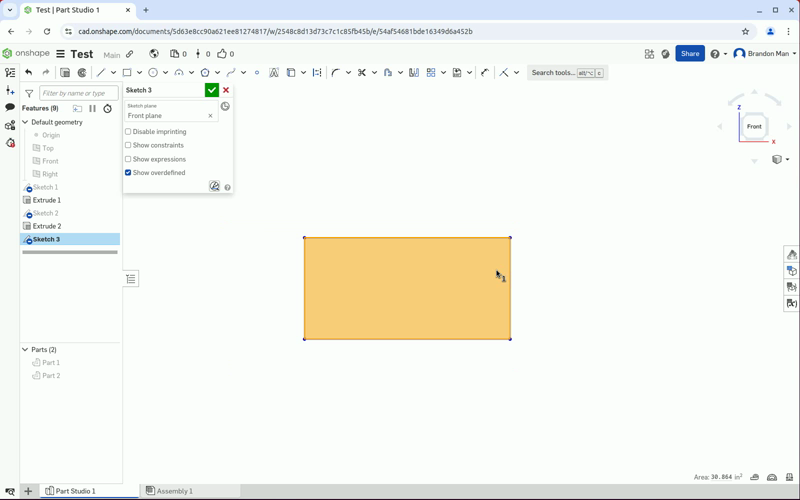
scroll(-6)
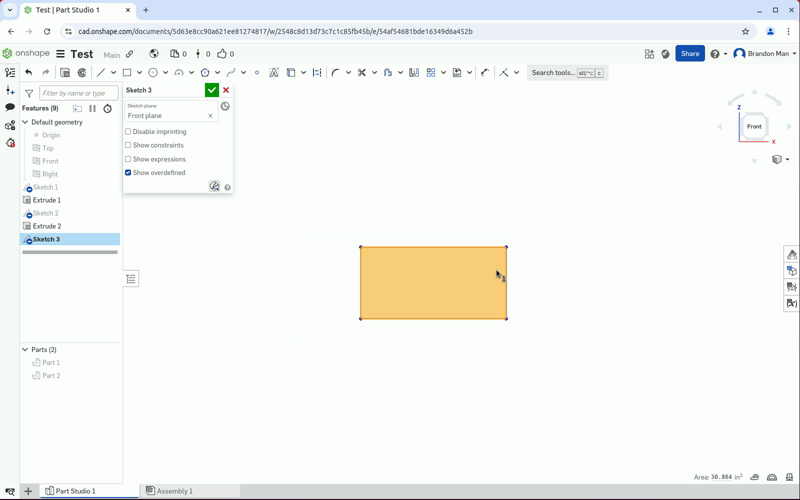
scroll(-6)
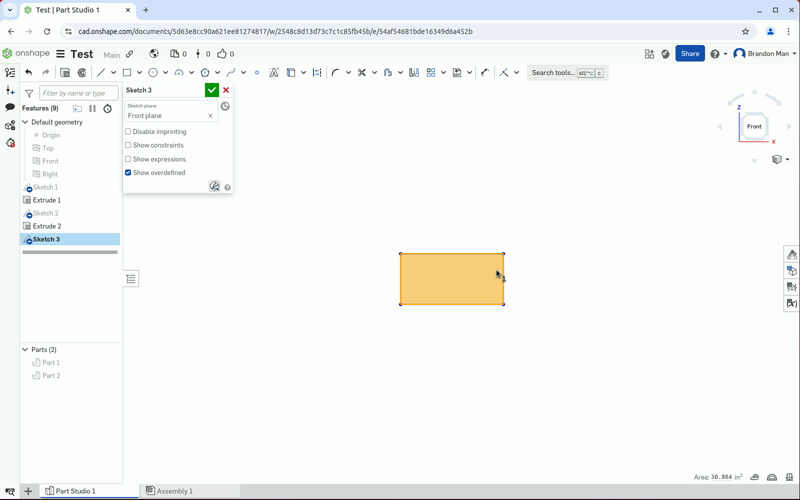
scroll(-6)
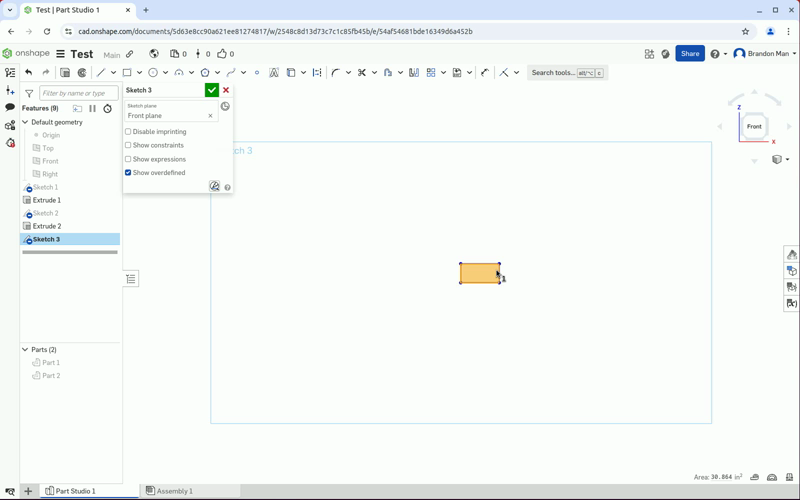
mouse_move(73, 352)
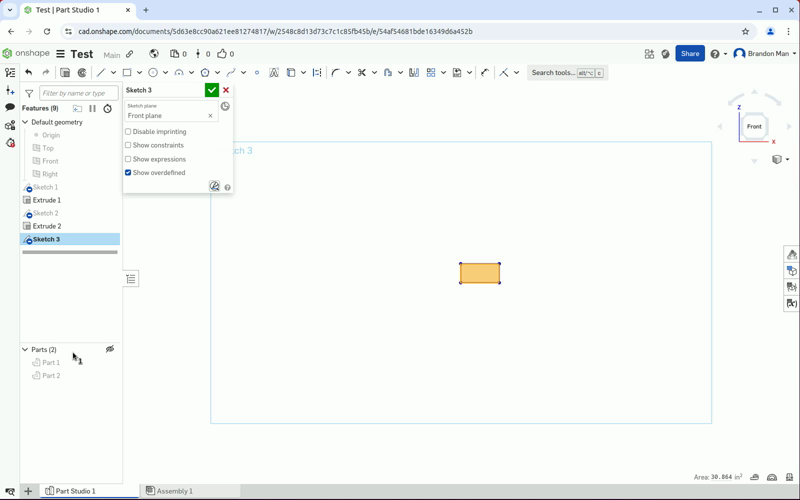
key(shift+y)
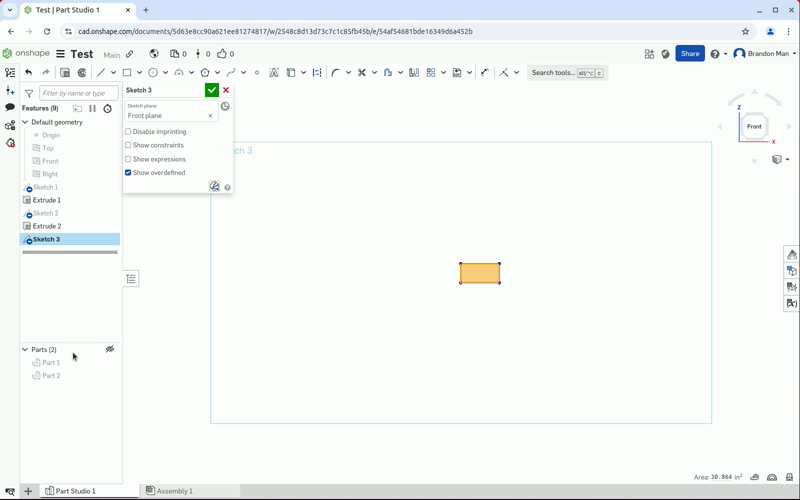
key(shift+e)
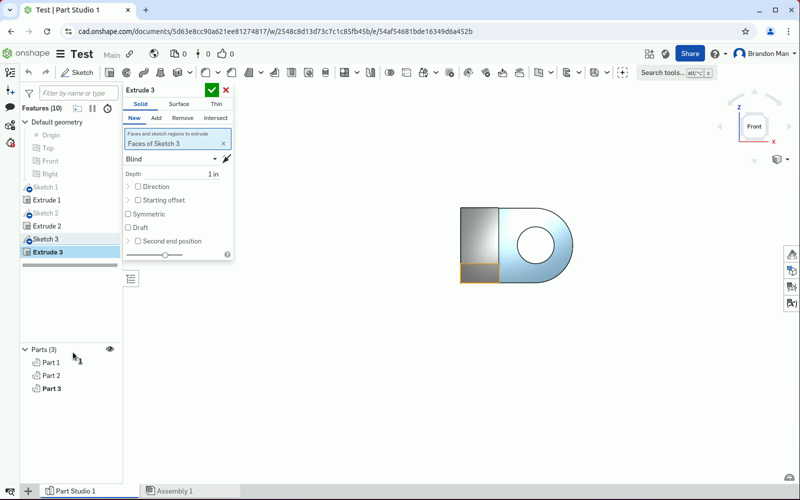
mouse_move(143, 106)
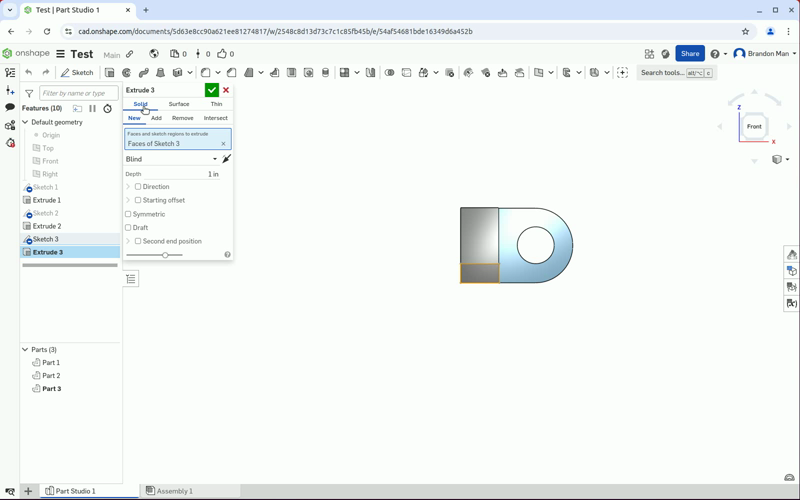
click(143, 106)
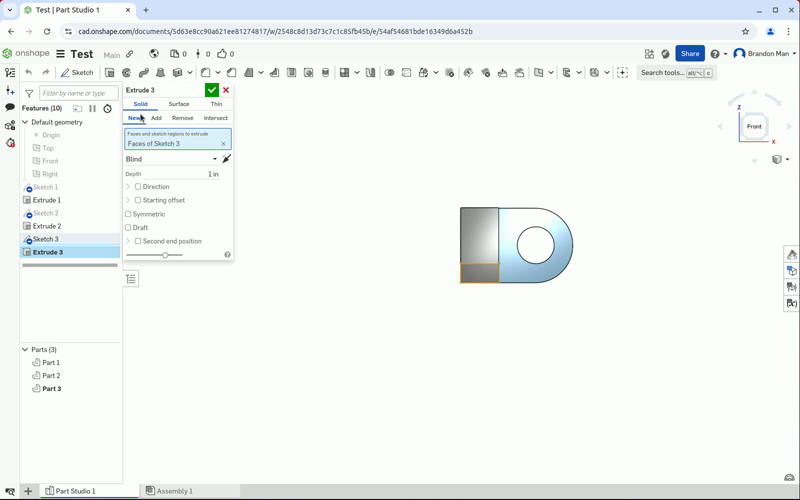
mouse_move(137, 120)
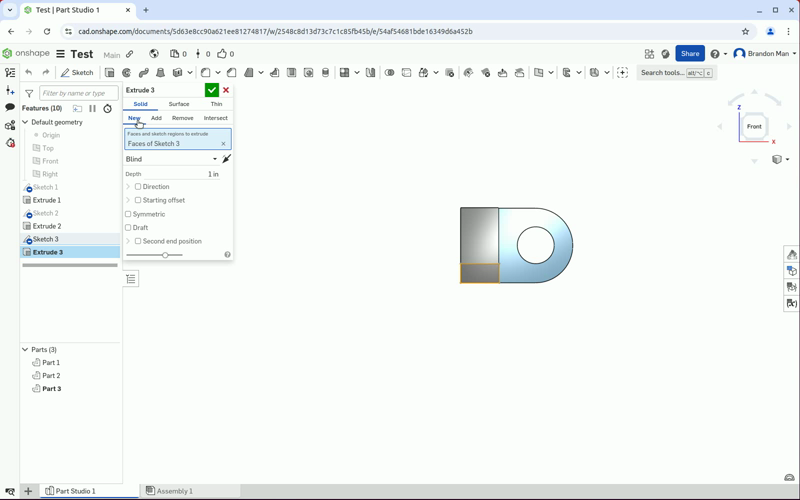
click(137, 120)
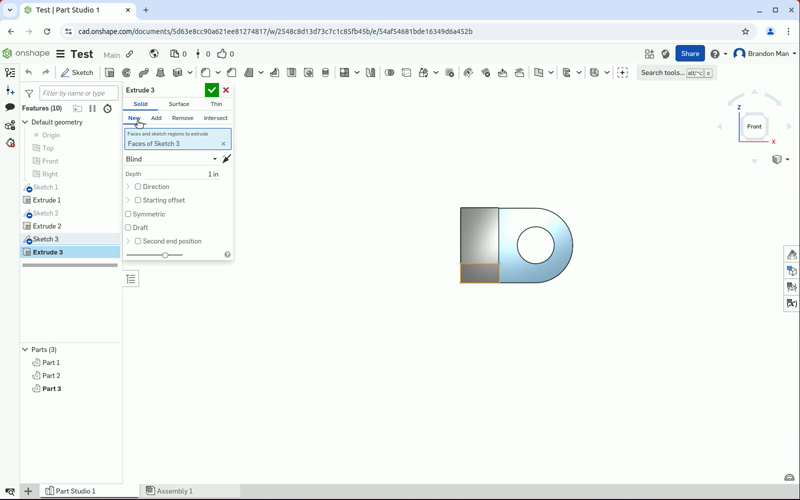
key(tab, 4)
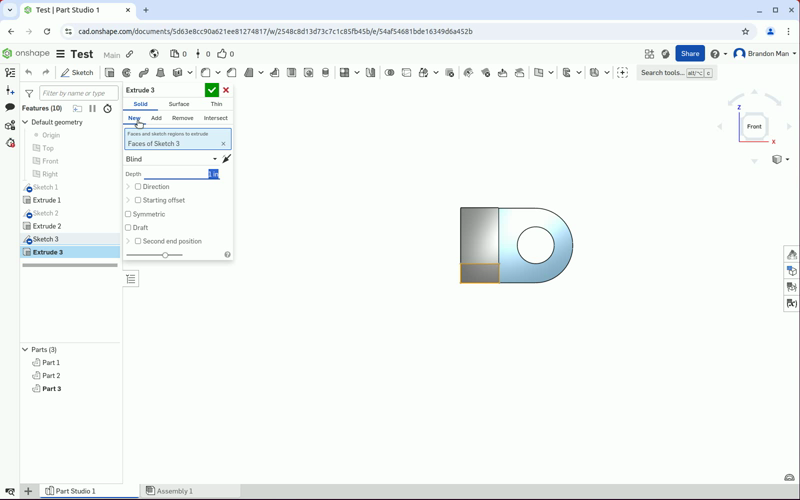
text(11.554)
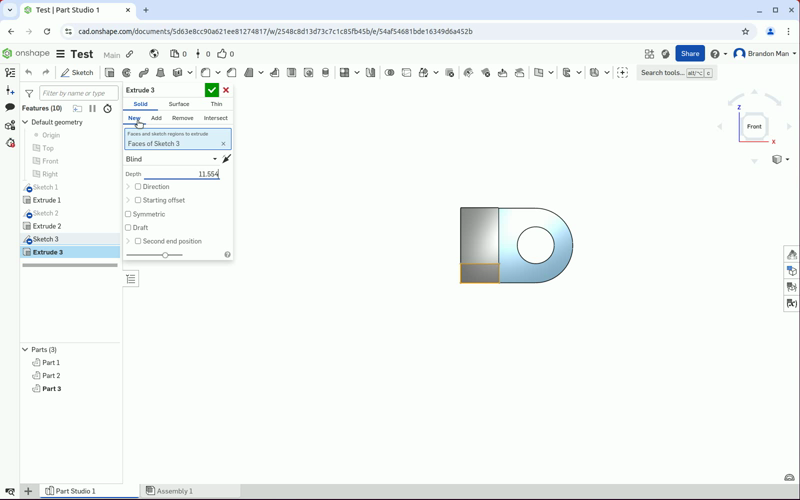
key(enter)
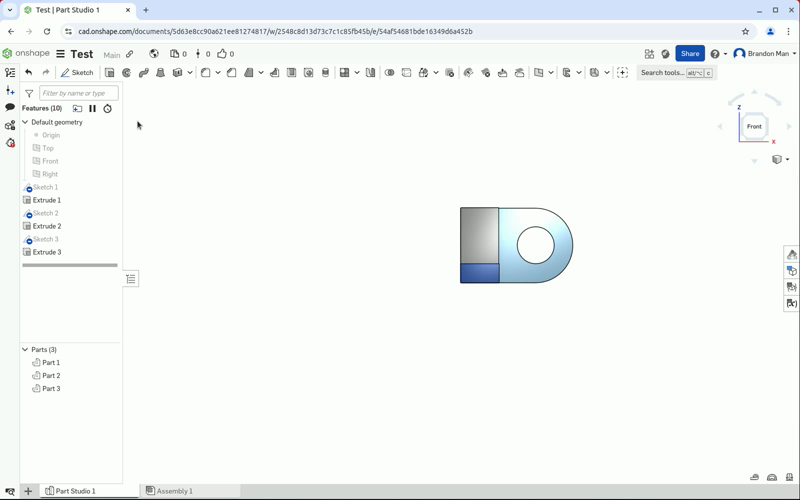
key(shift+h)
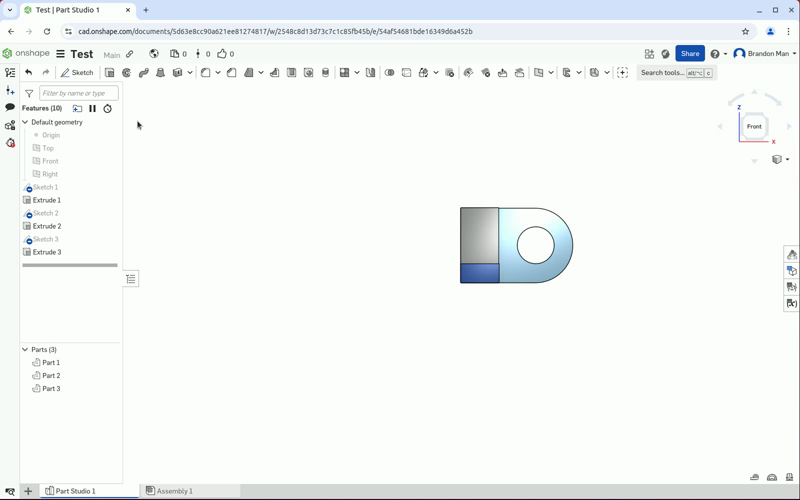
key(shift+h)
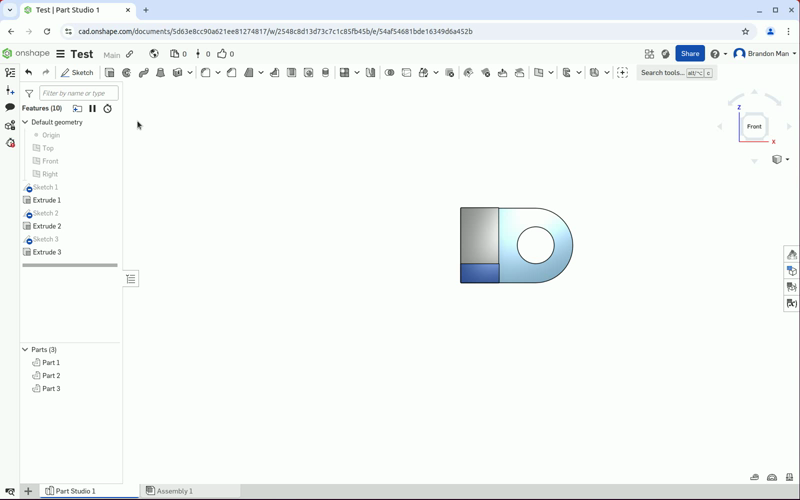
mouse_move(73, 189)
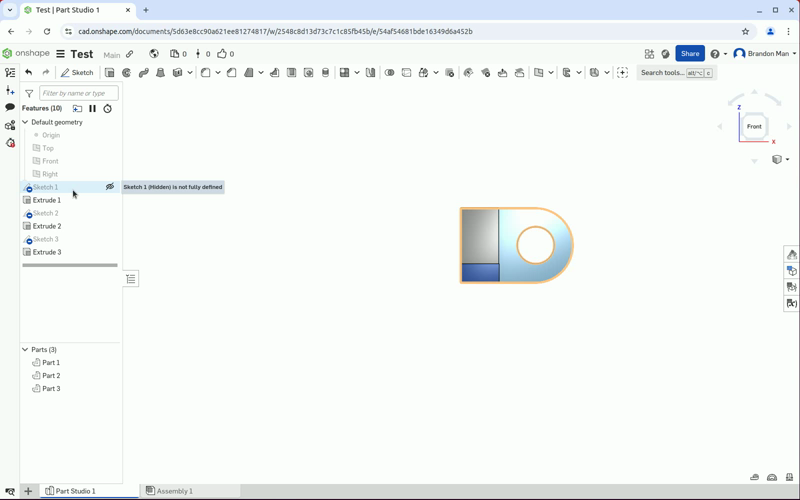
click(73, 189)
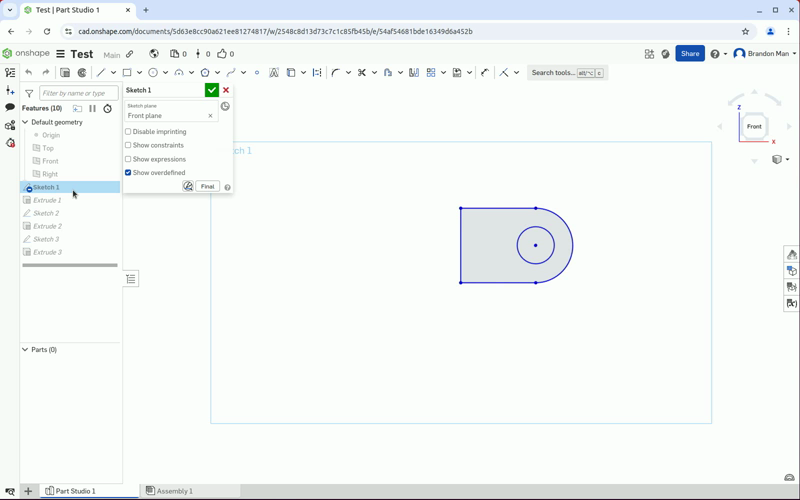
mouse_move(229, 92)
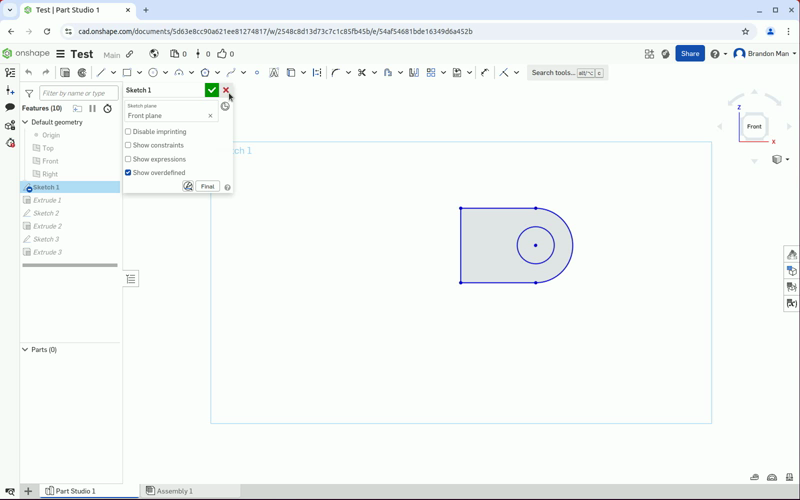
click(229, 92)
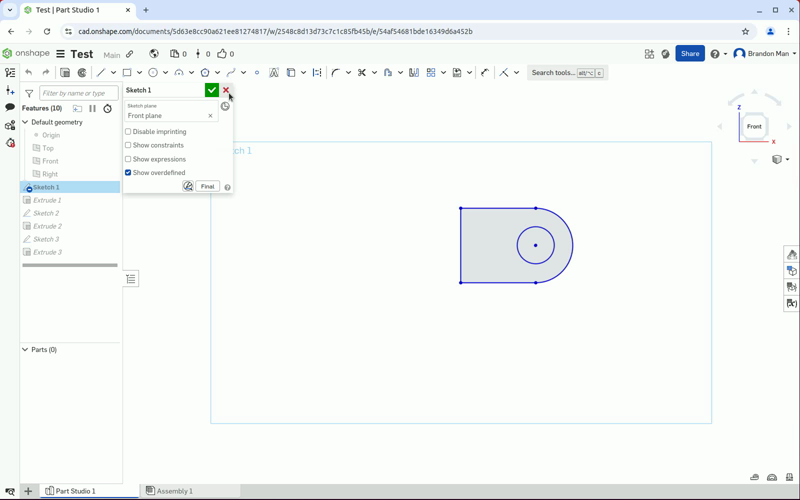
key(shift+s)
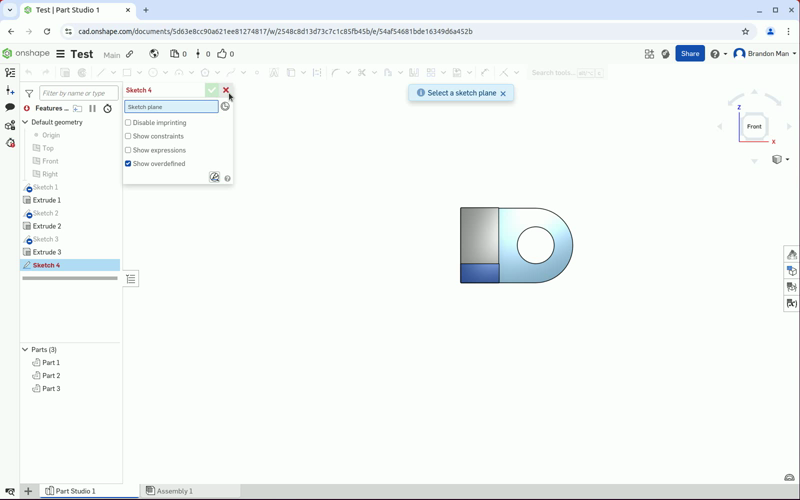
mouse_move(73, 163)
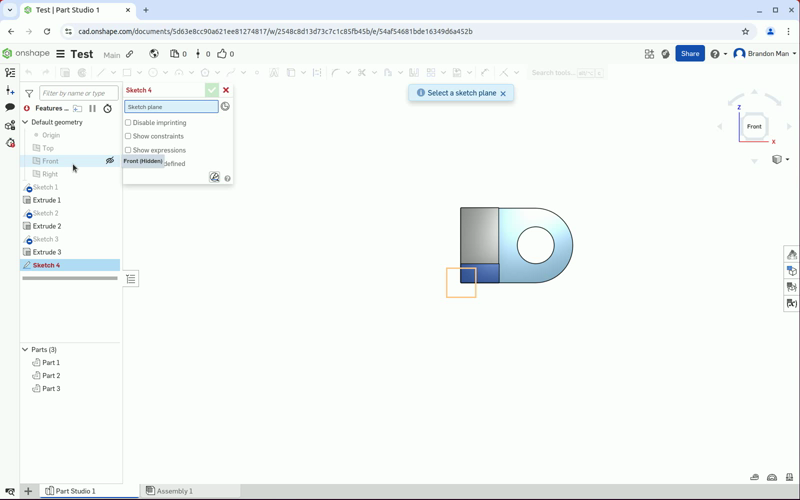
click(73, 163)
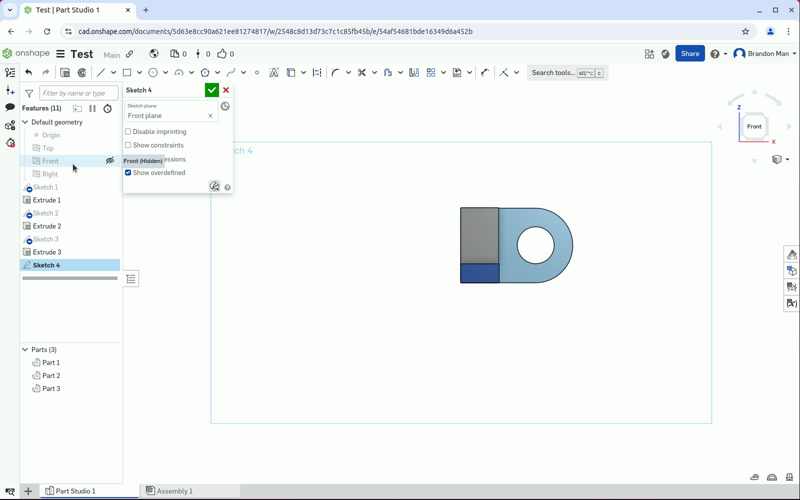
mouse_move(73, 352)
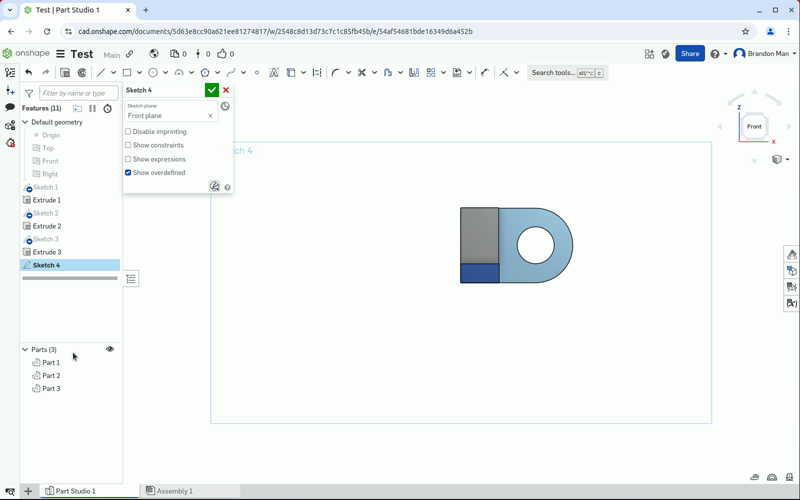
key(y)
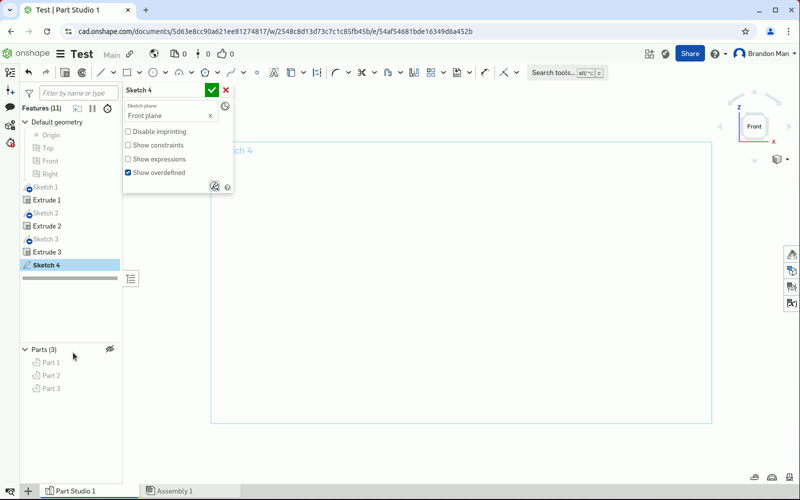
key(l)
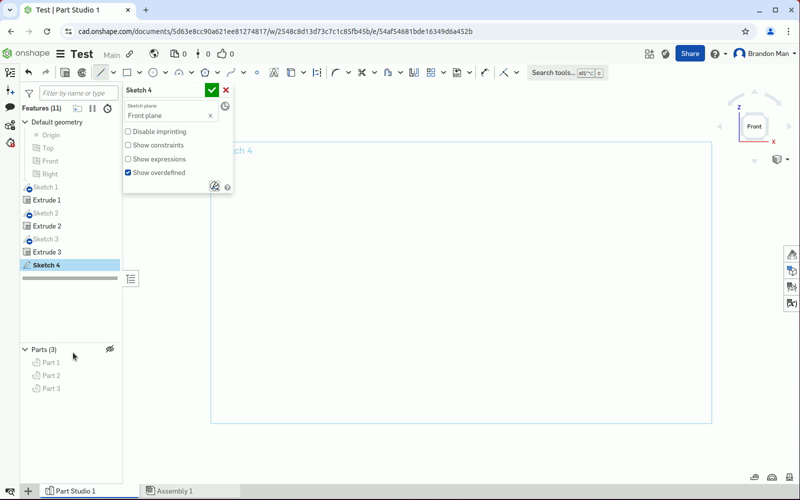
key_down(shift)
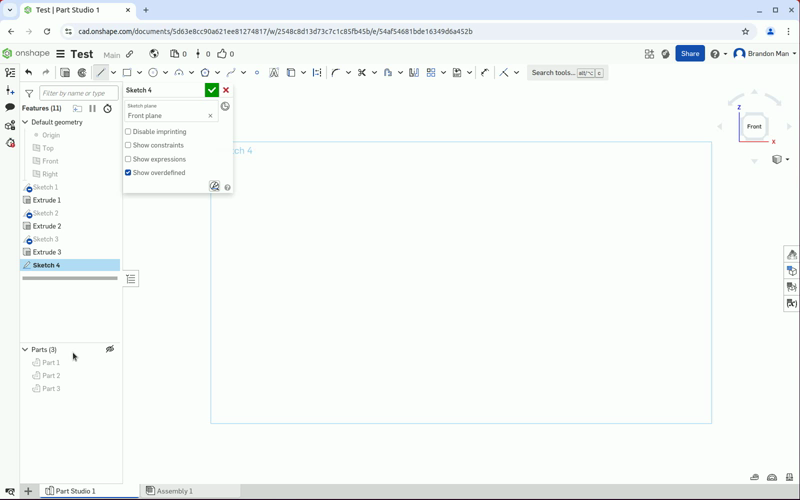
mouse_move(460, 226)
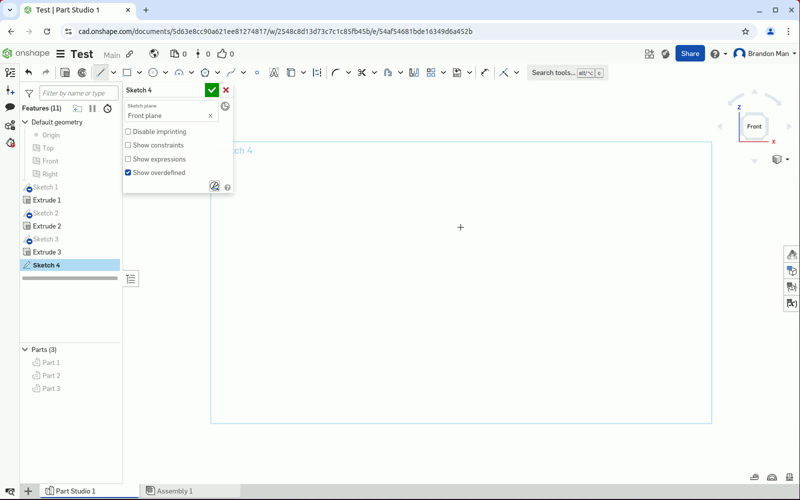
click(460, 226)
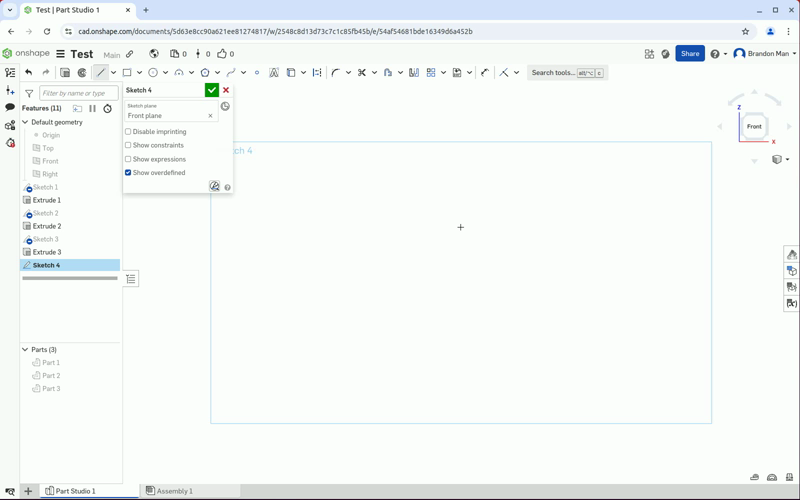
key_up(shift)
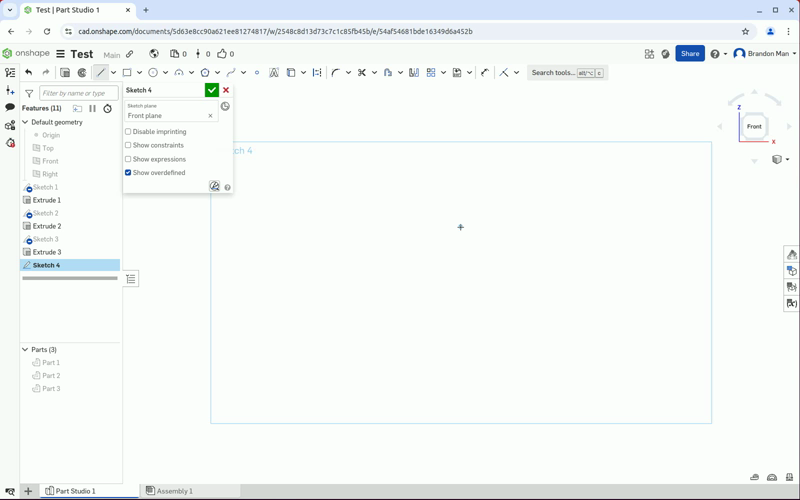
key_down(shift)
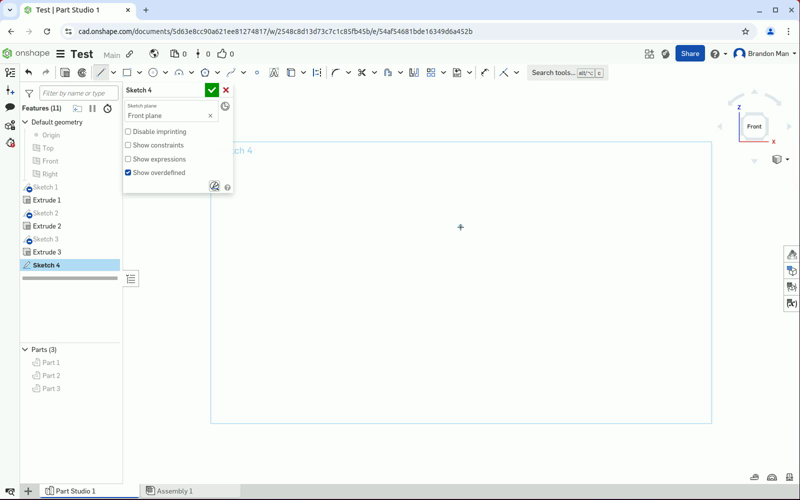
mouse_move(490, 226)
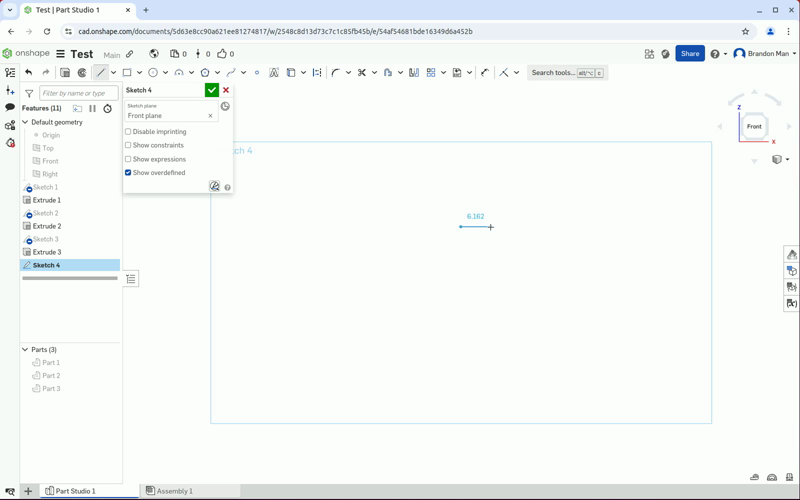
mouse_move(499, 226)
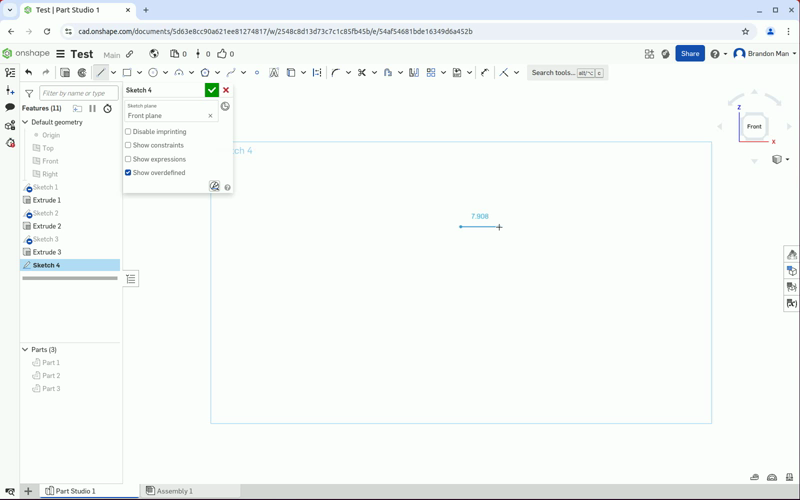
click(499, 226)
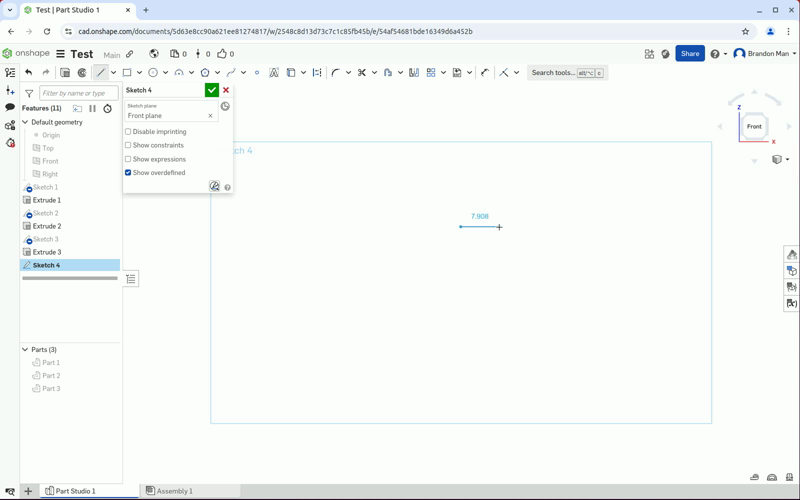
key_up(shift)
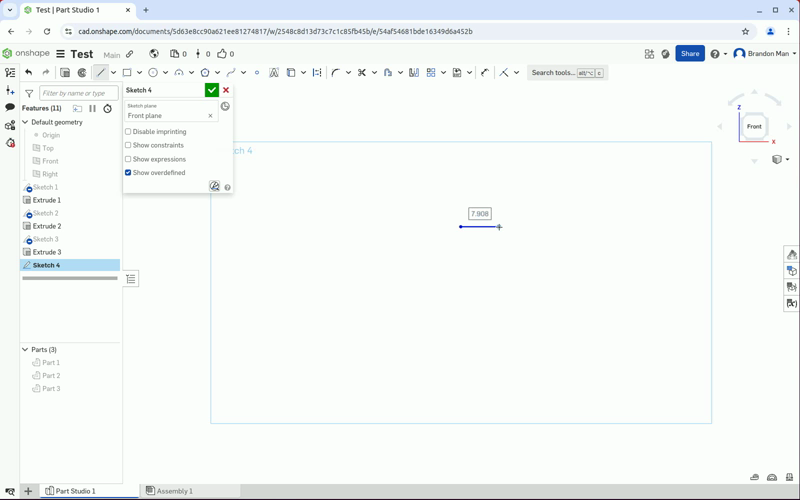
key_down(shift)
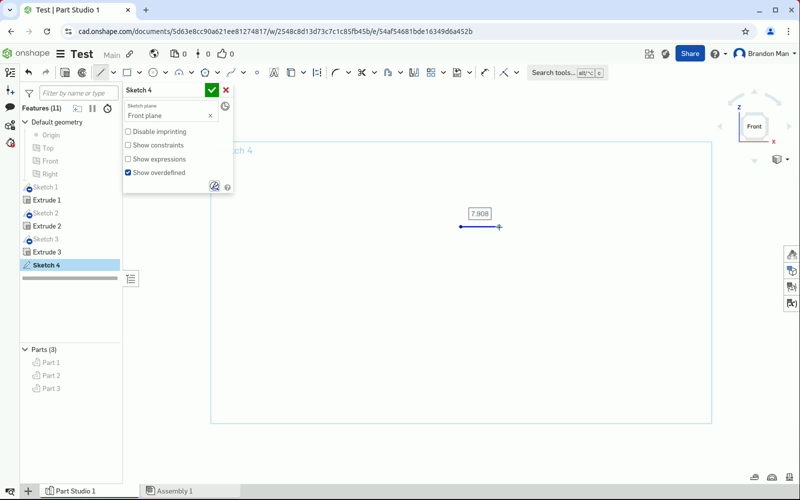
mouse_move(529, 226)
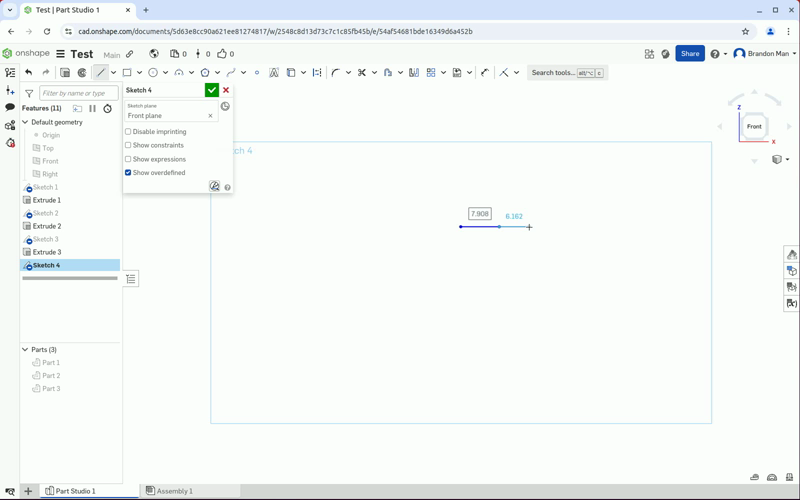
mouse_move(499, 207)
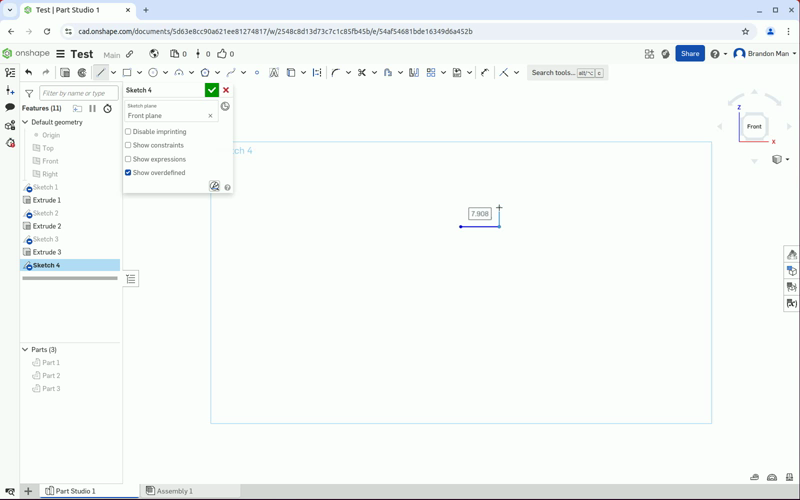
click(499, 207)
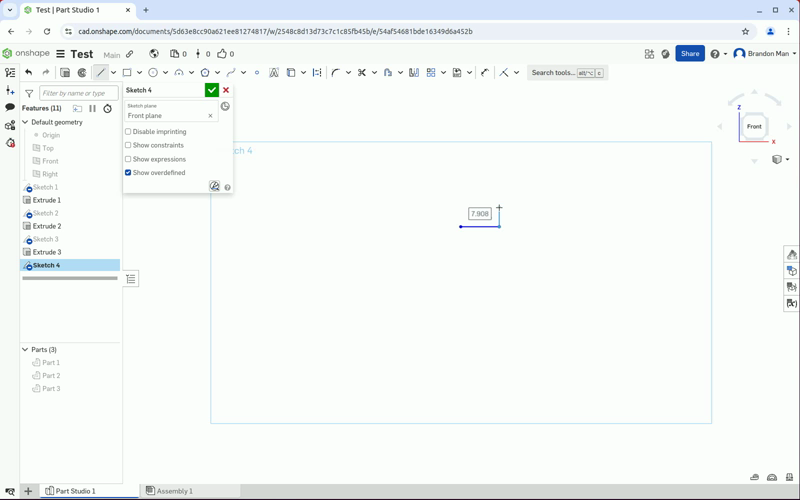
key_up(shift)
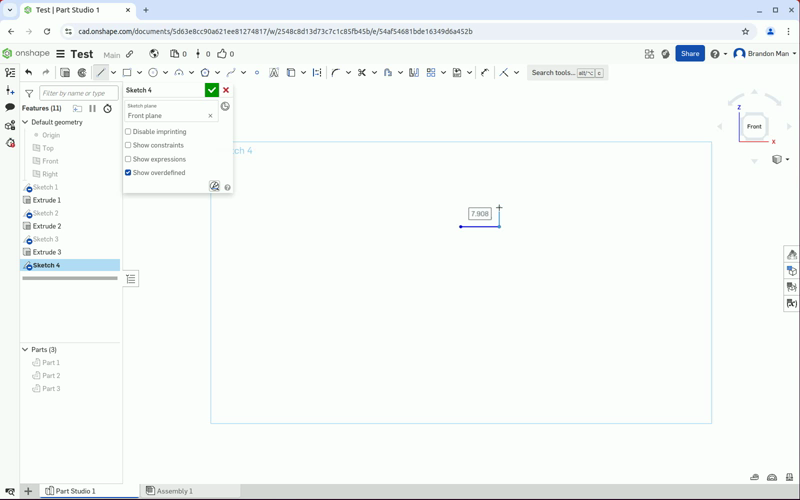
key_down(shift)
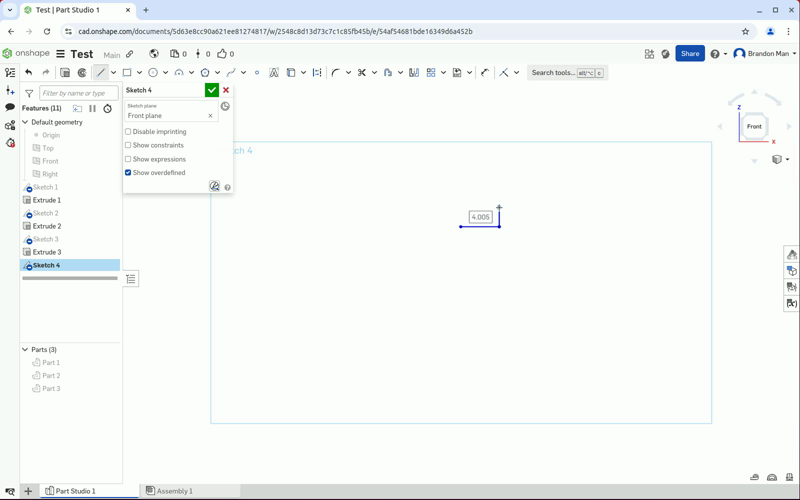
mouse_move(529, 207)
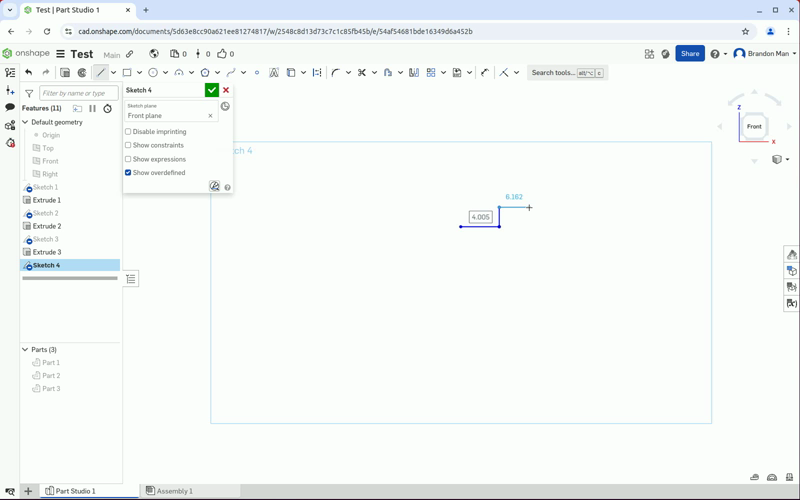
mouse_move(460, 207)
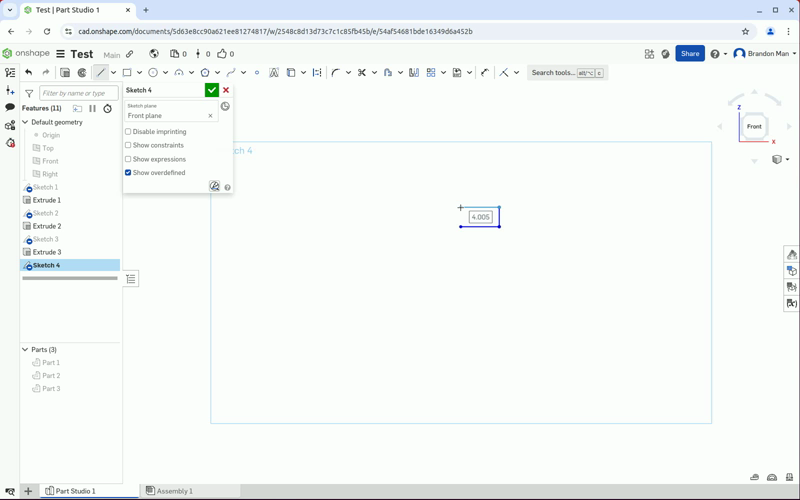
click(460, 207)
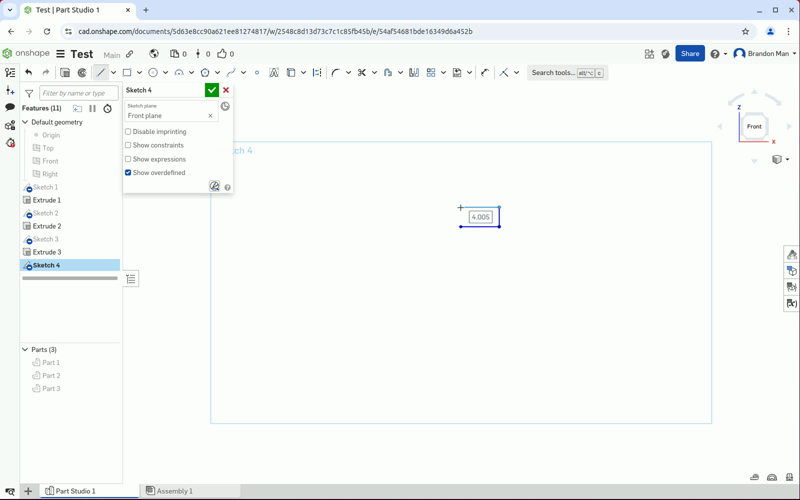
key_up(shift)
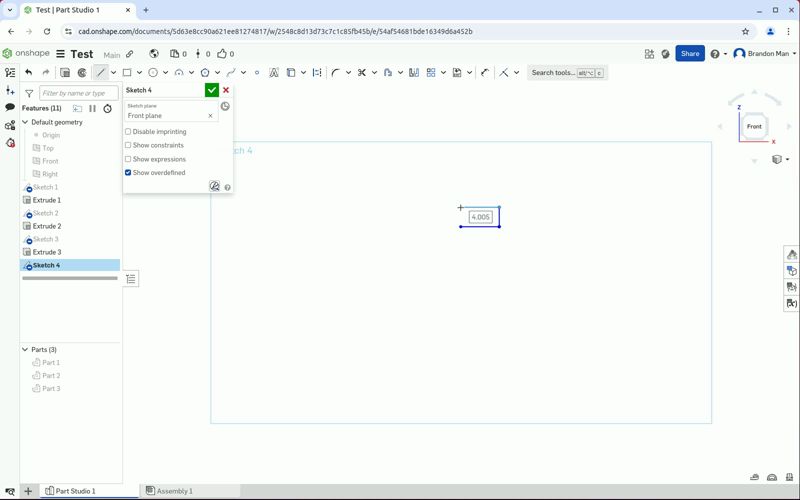
mouse_move(490, 207)
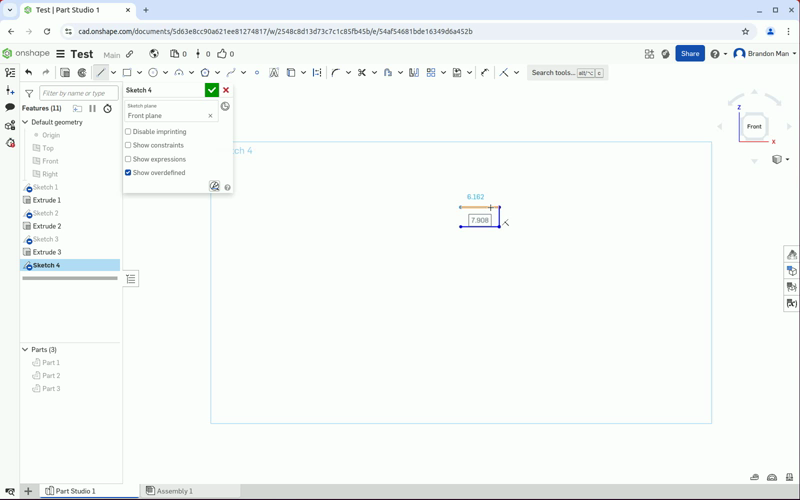
key_down(shift)
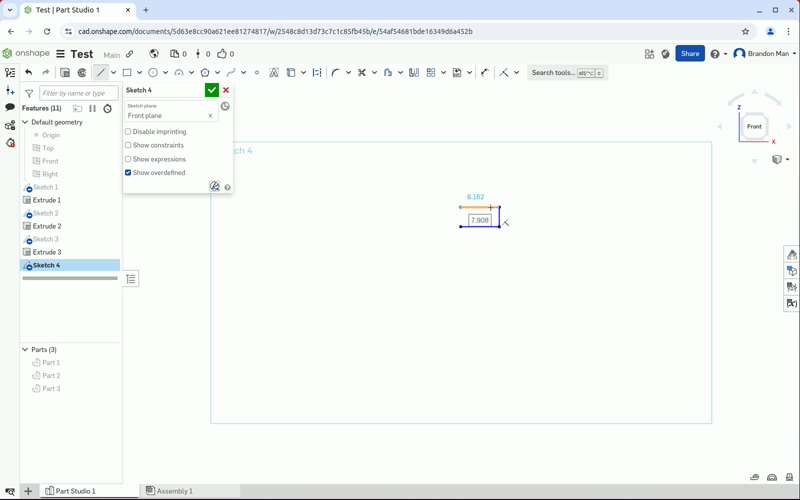
mouse_move(460, 226)
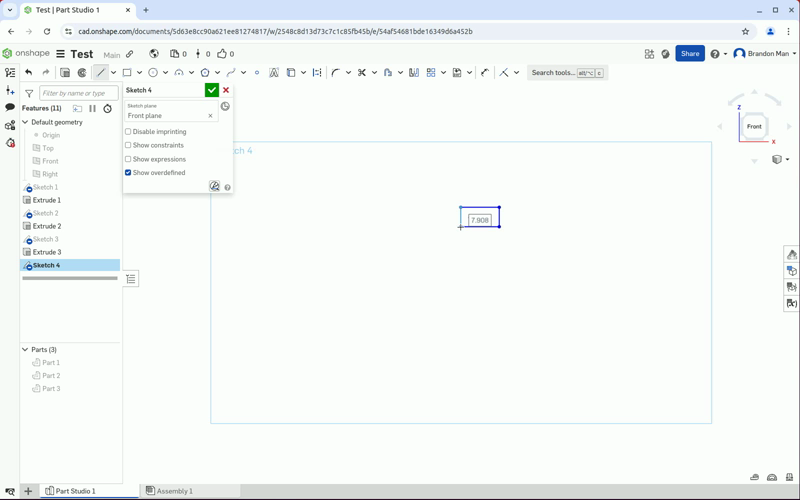
key_up(shift)
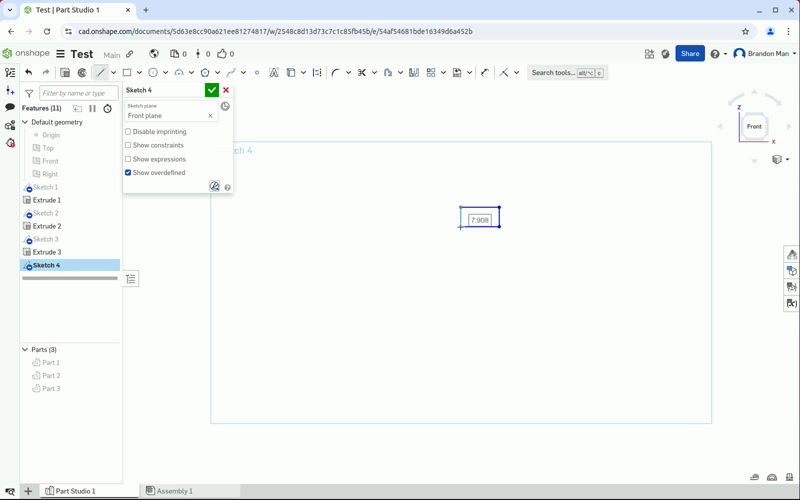
click(460, 226)
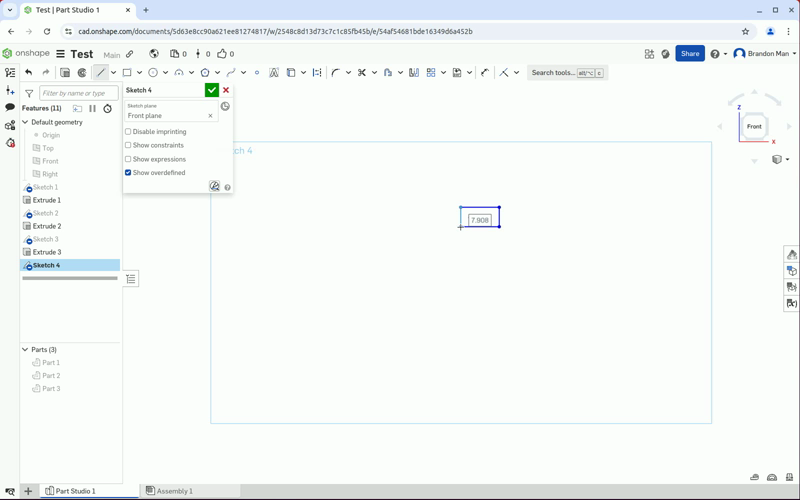
key(esc)
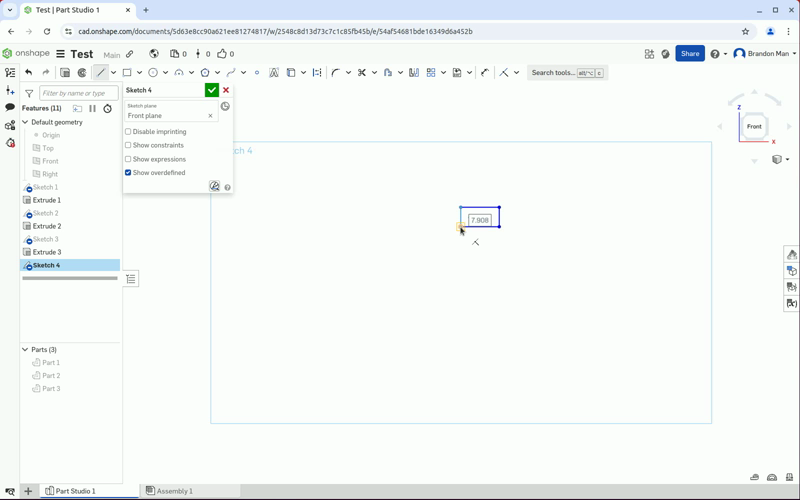
mouse_move(465, 218)
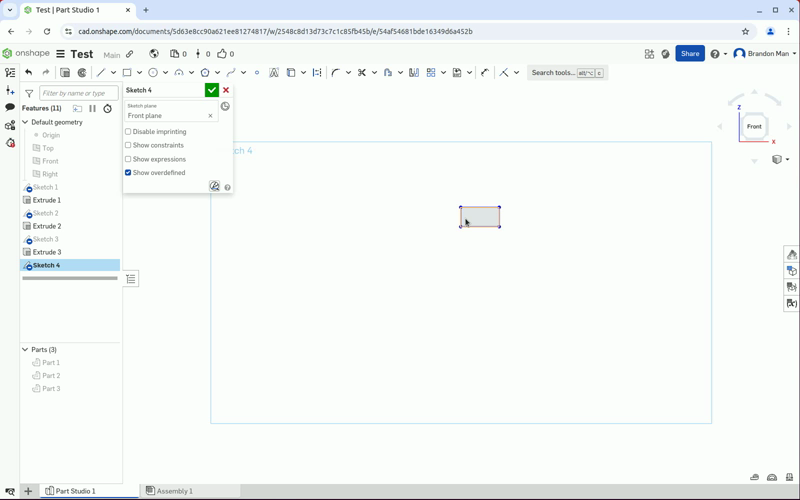
scroll(6)
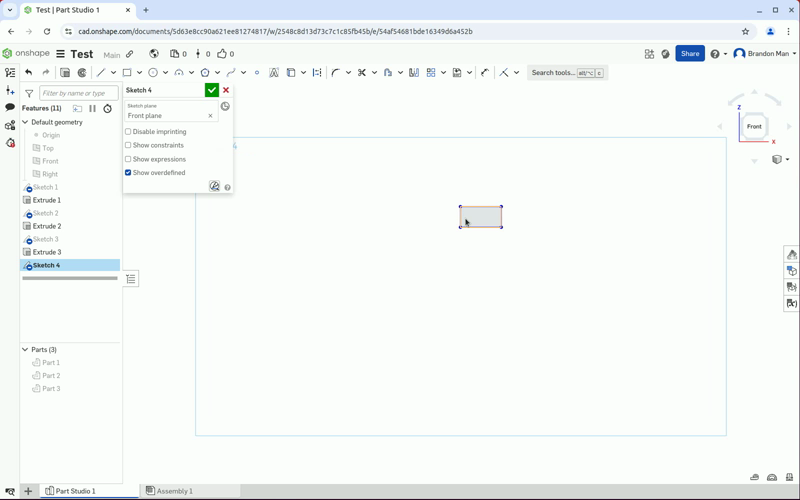
scroll(6)
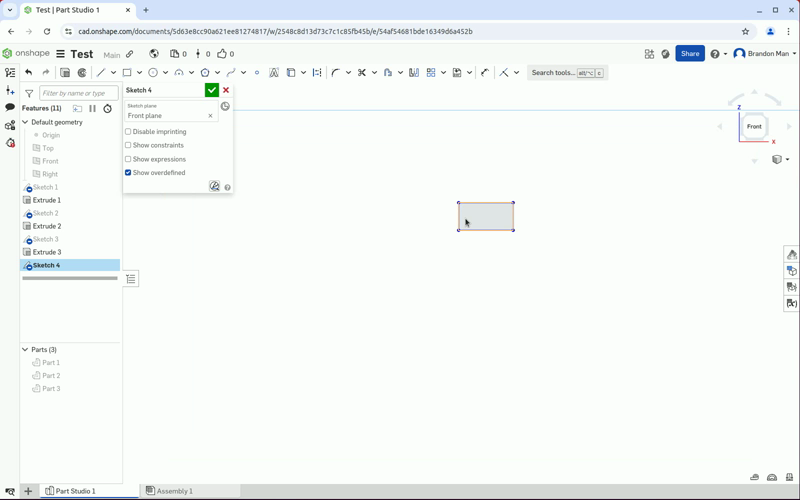
scroll(6)
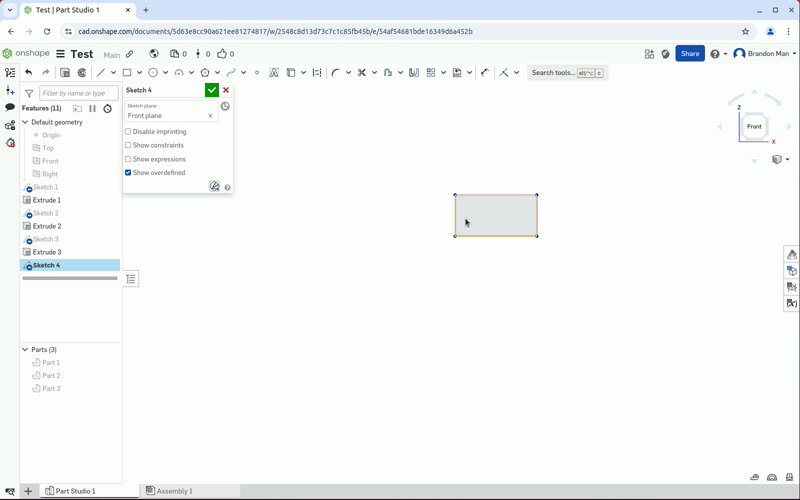
scroll(6)
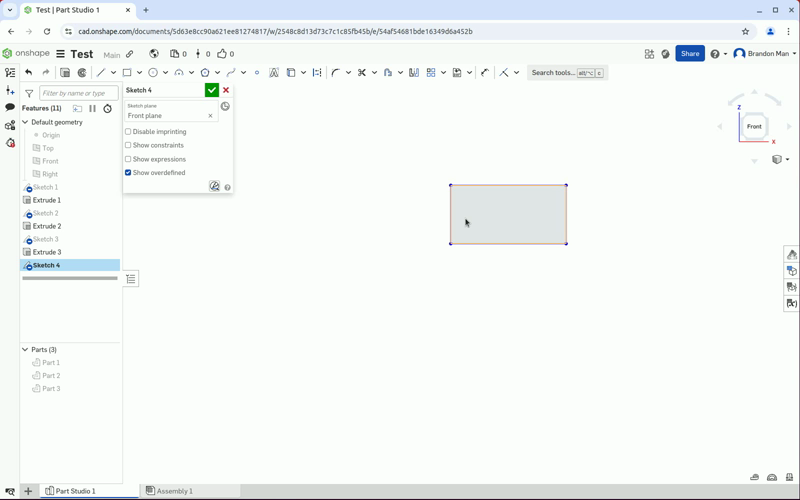
scroll(6)
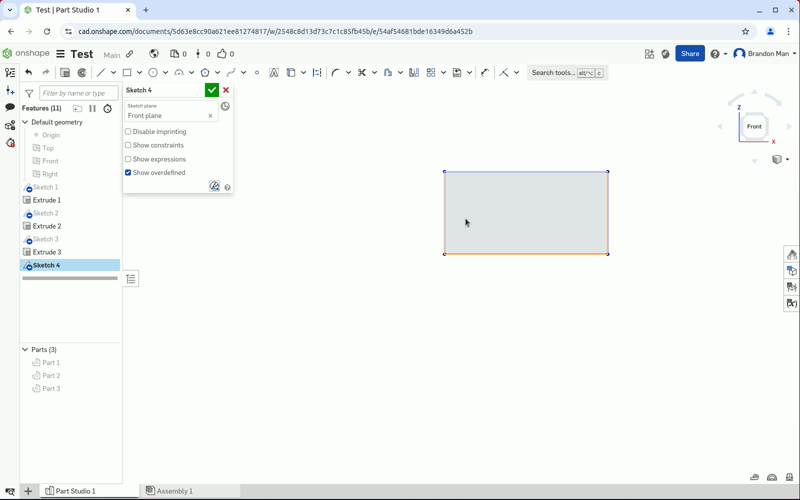
scroll(6)
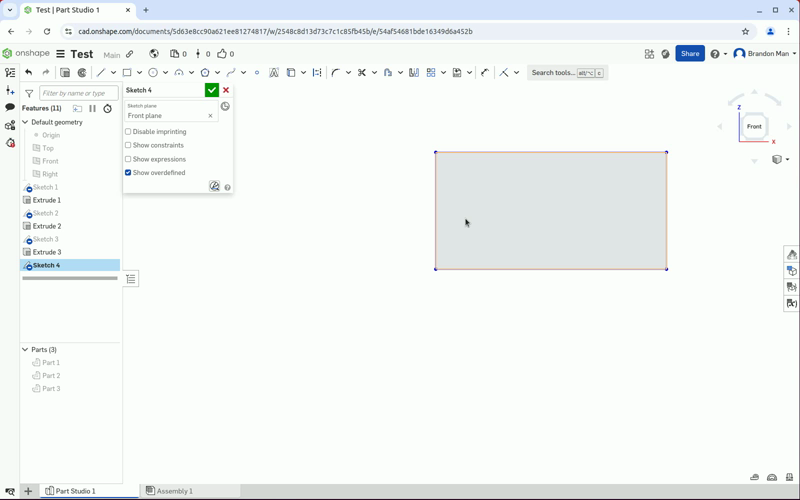
scroll(6)
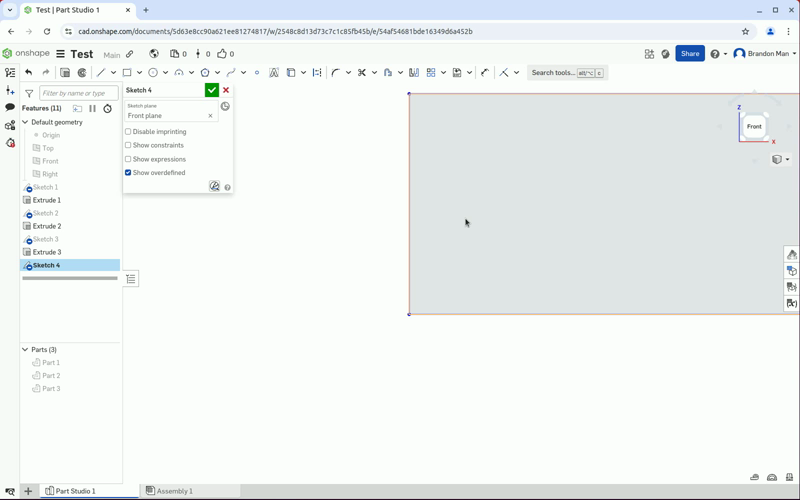
click(465, 218)
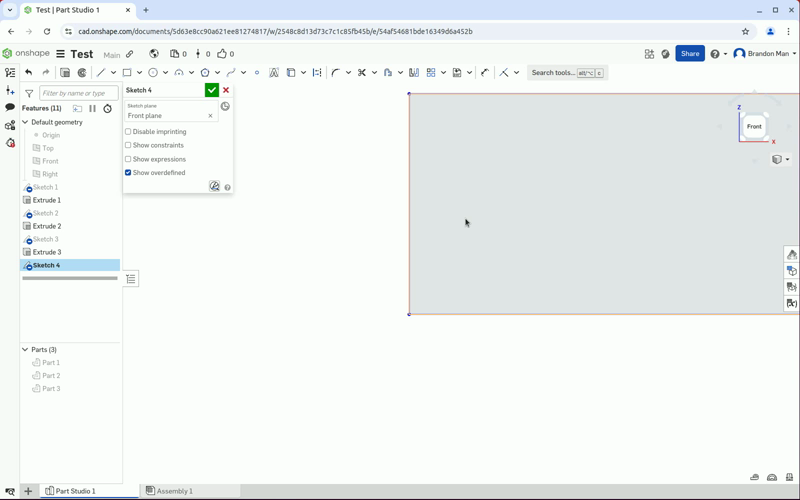
scroll(-6)
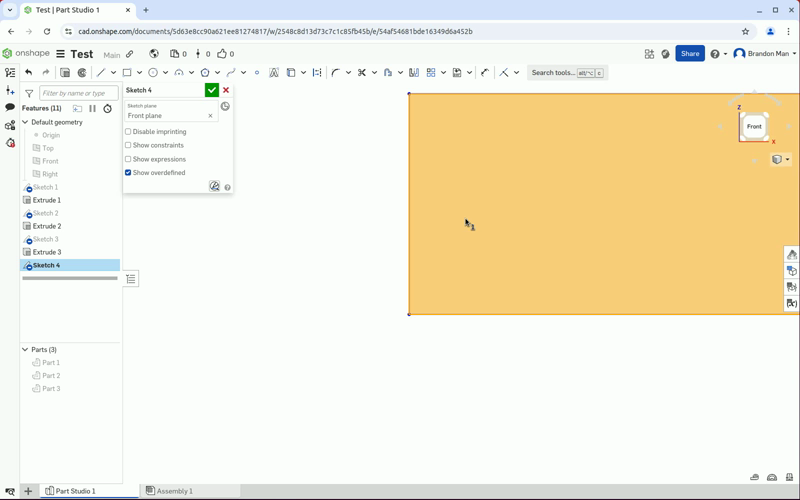
scroll(-6)
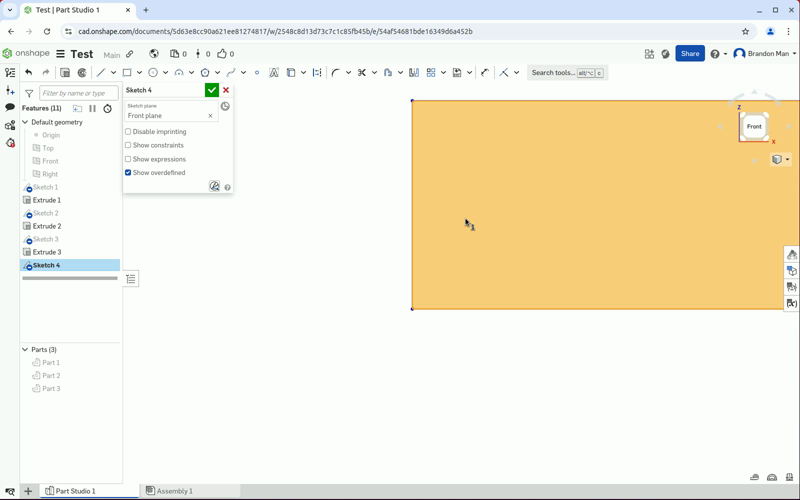
scroll(-6)
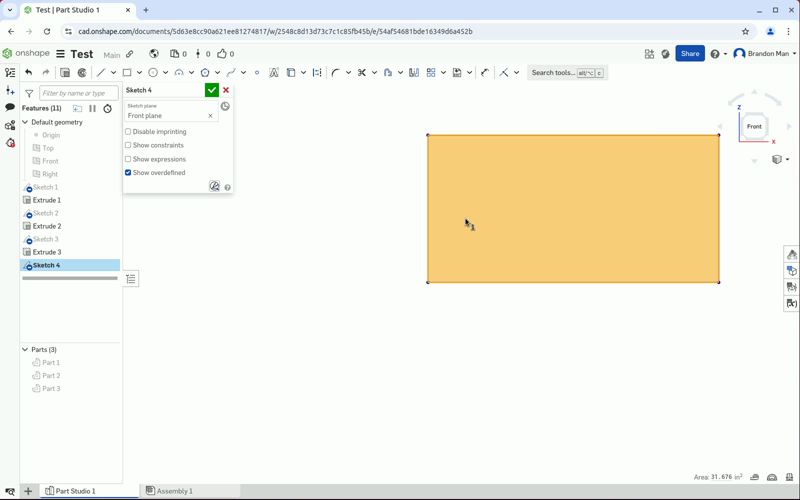
scroll(-6)
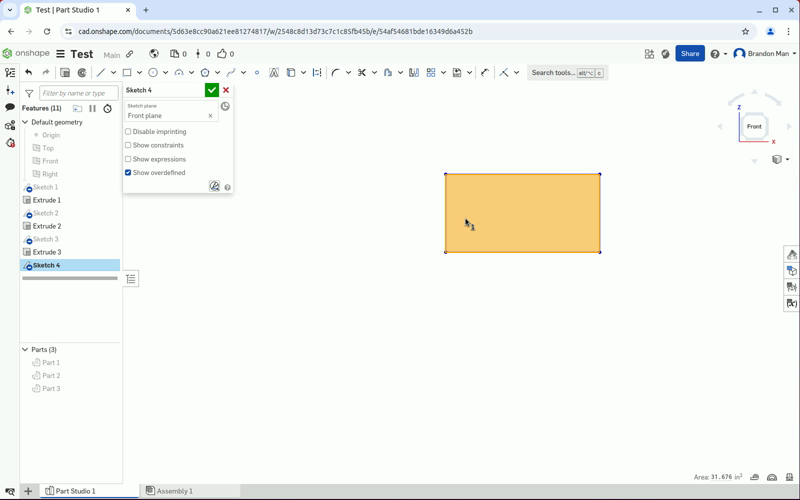
scroll(-6)
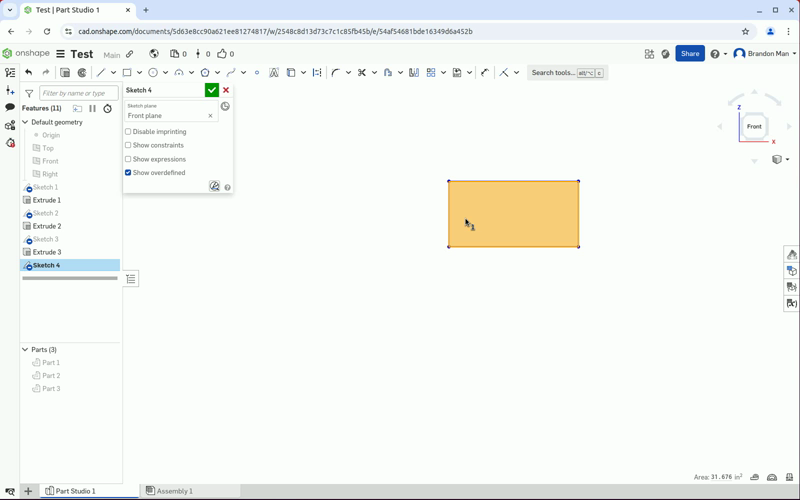
scroll(-6)
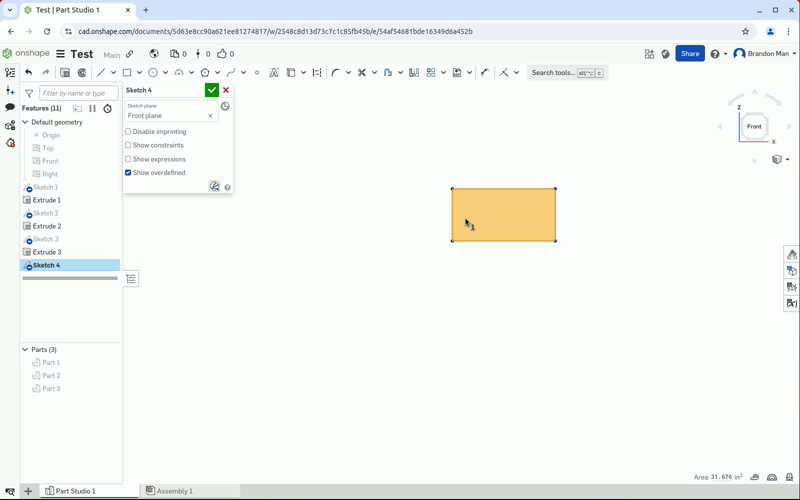
scroll(-6)
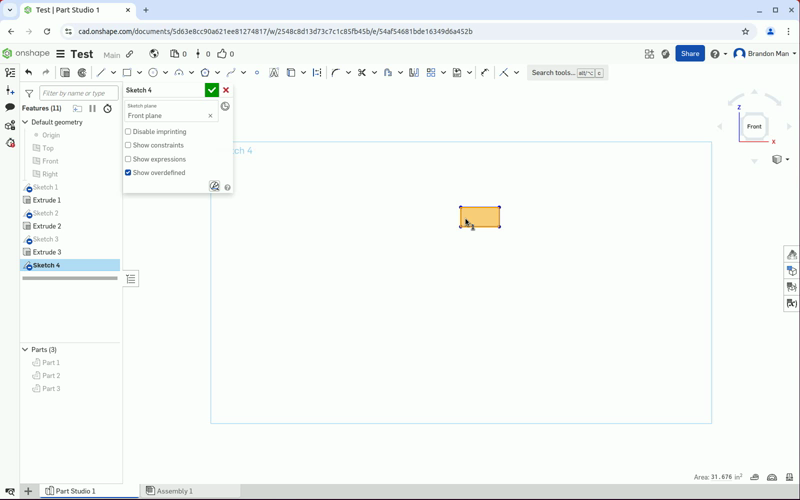
mouse_move(73, 352)
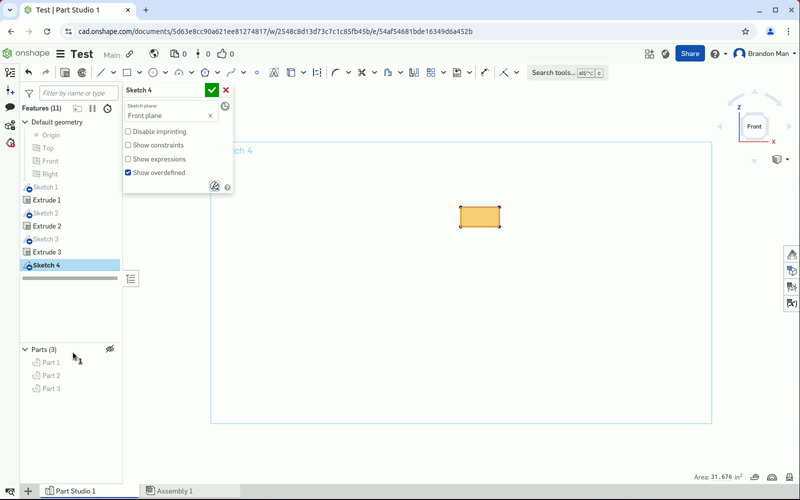
key(shift+y)
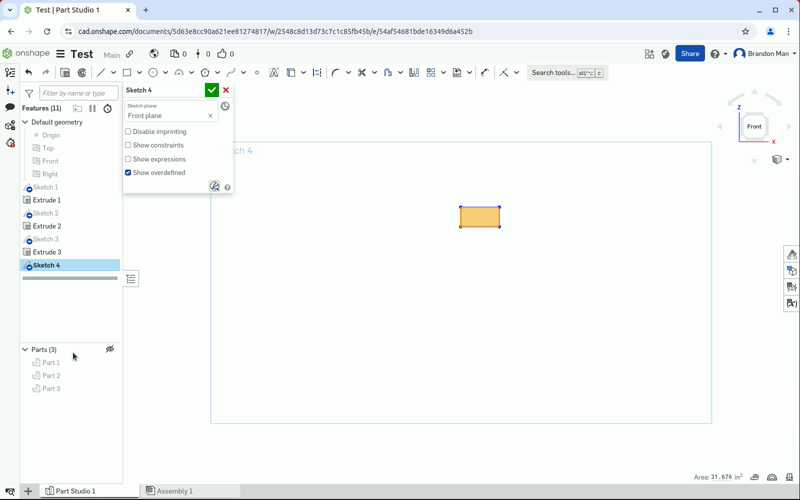
key(shift+e)
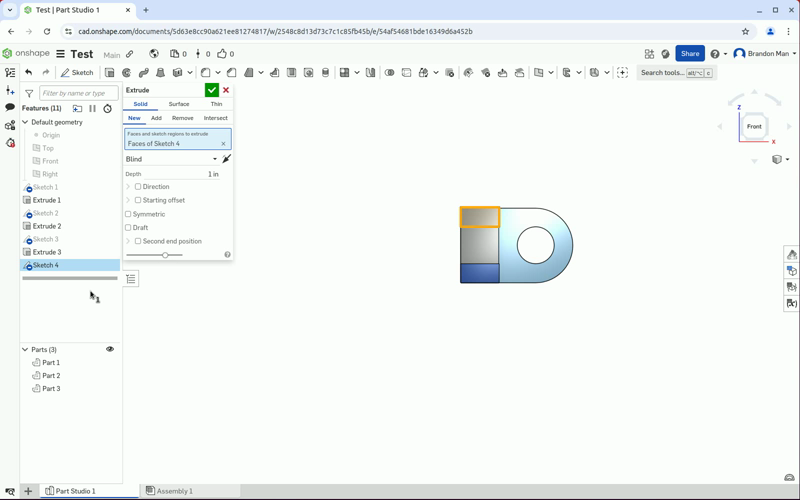
mouse_move(143, 106)
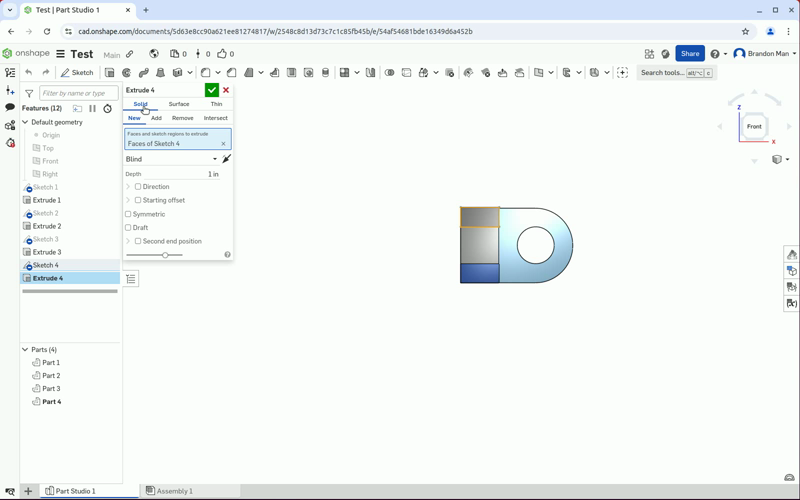
click(143, 106)
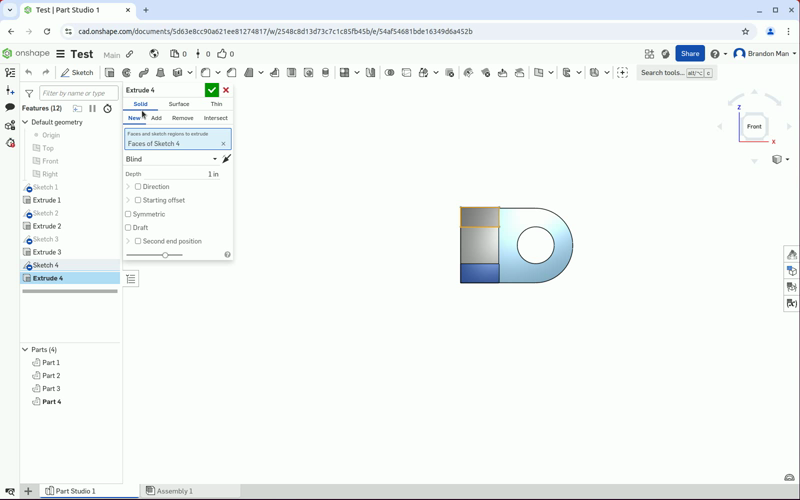
mouse_move(137, 120)
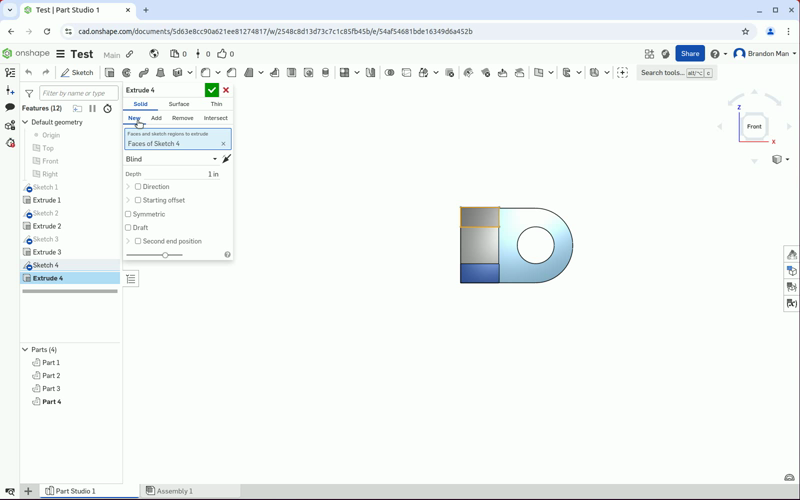
click(137, 120)
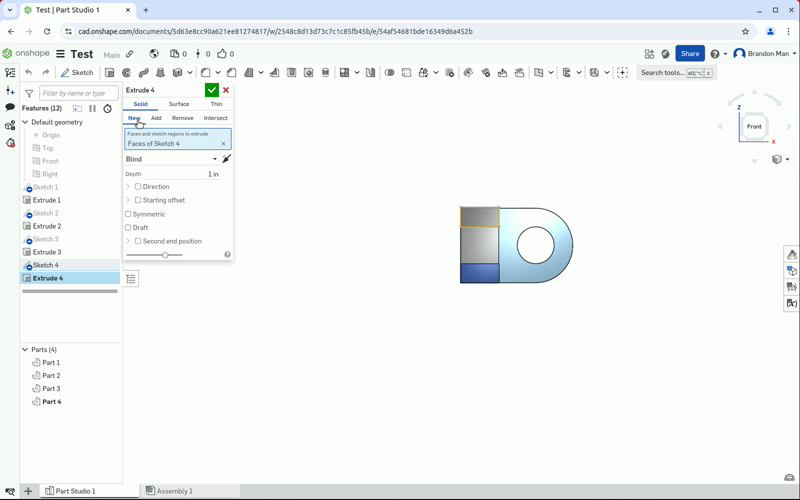
key(tab, 4)
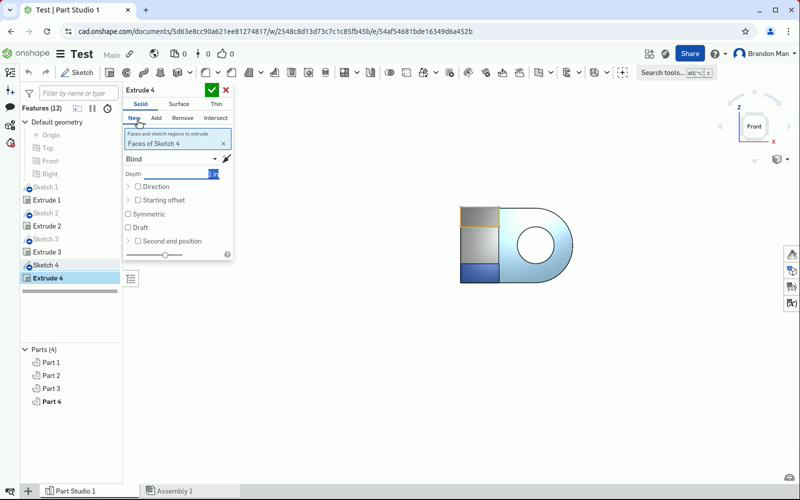
text(11.554)
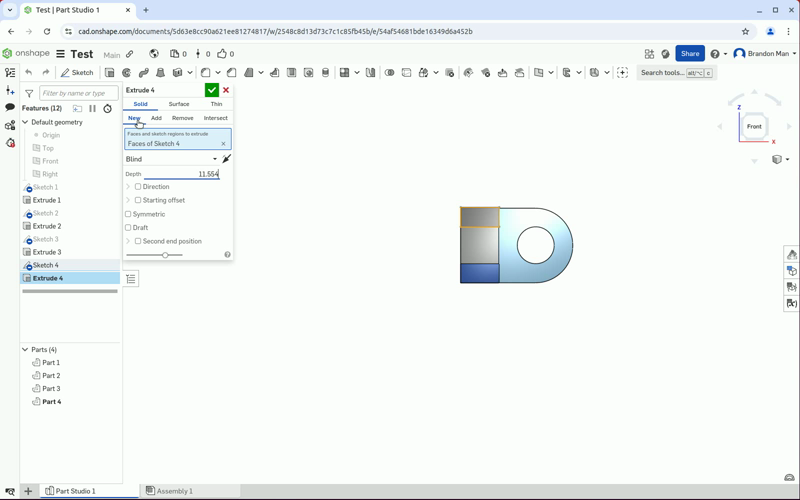
key(enter)
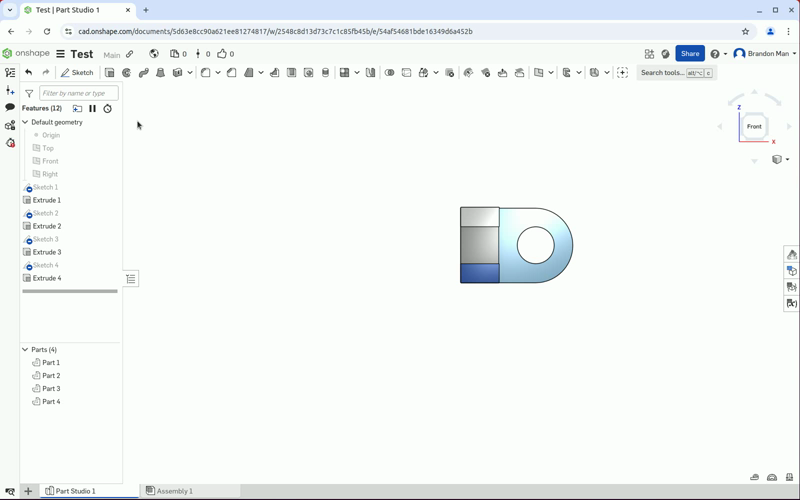
key(shift+h)
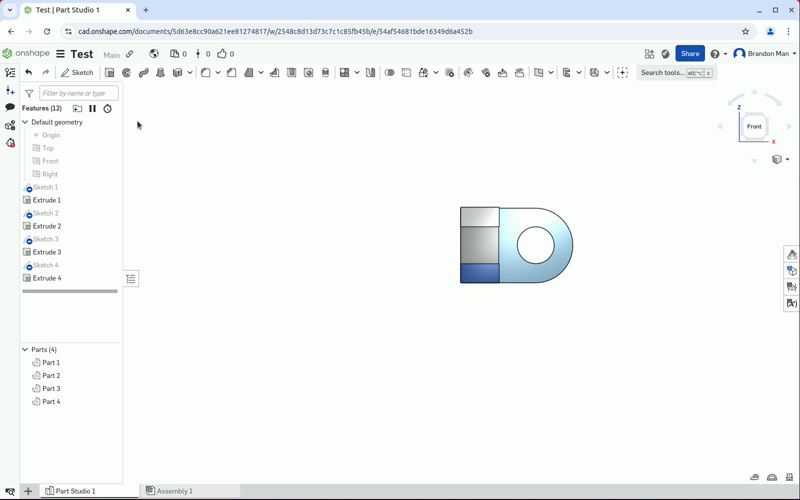
key(shift+h)
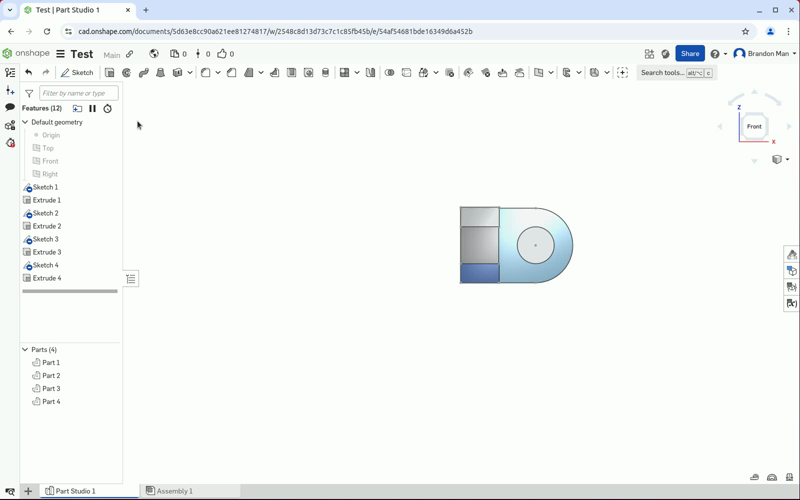
key(shift+7)
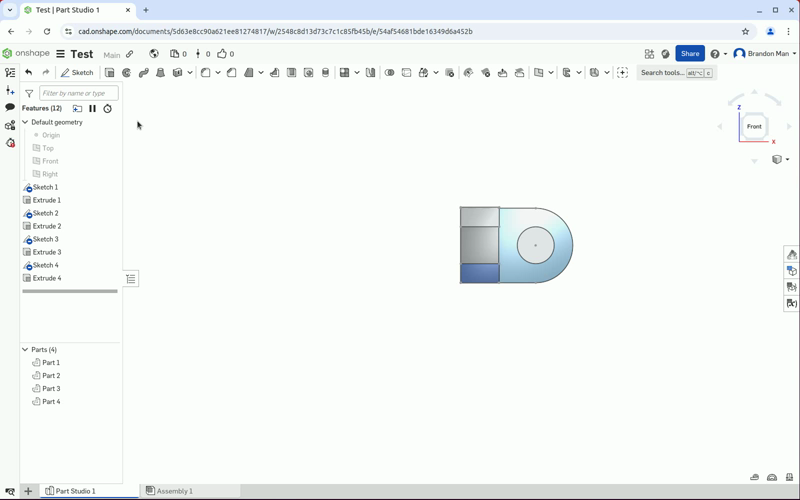
key(left, 2)
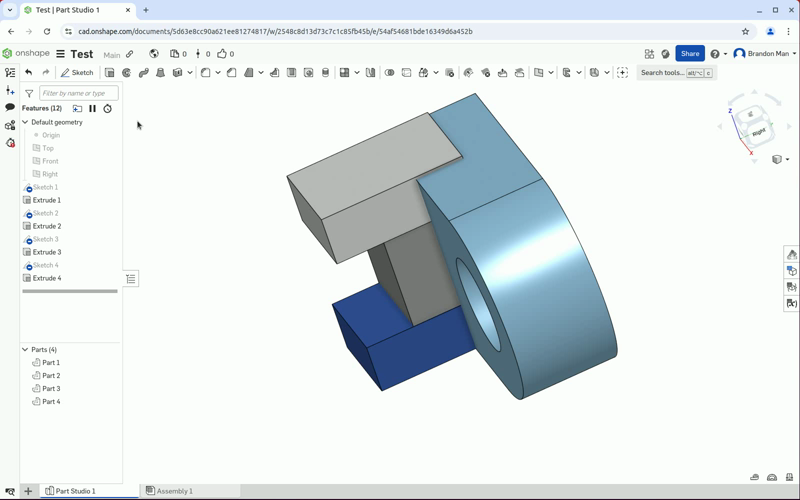
key(down, 2)
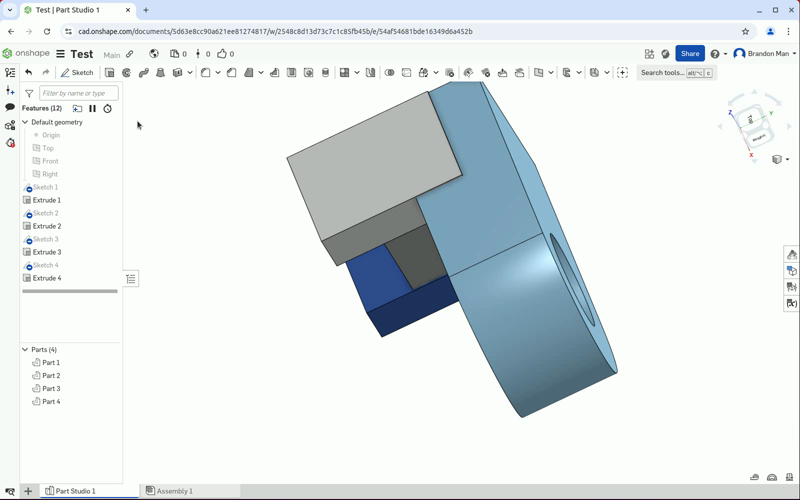
key(up, 2)
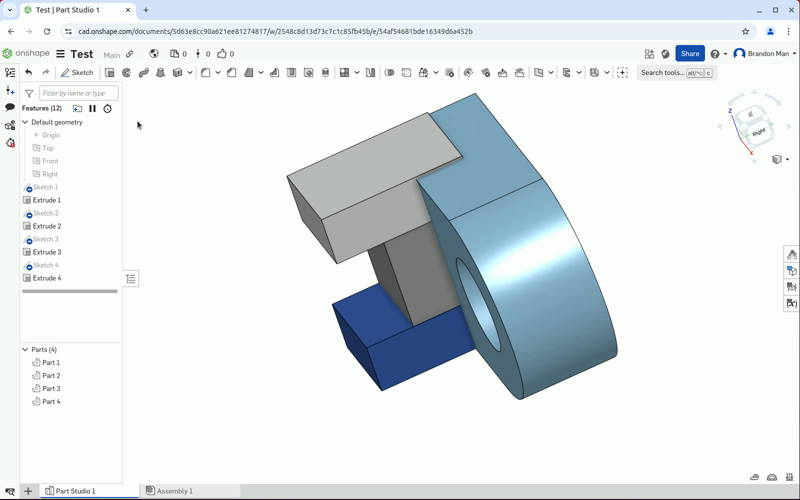
key(right, 2)
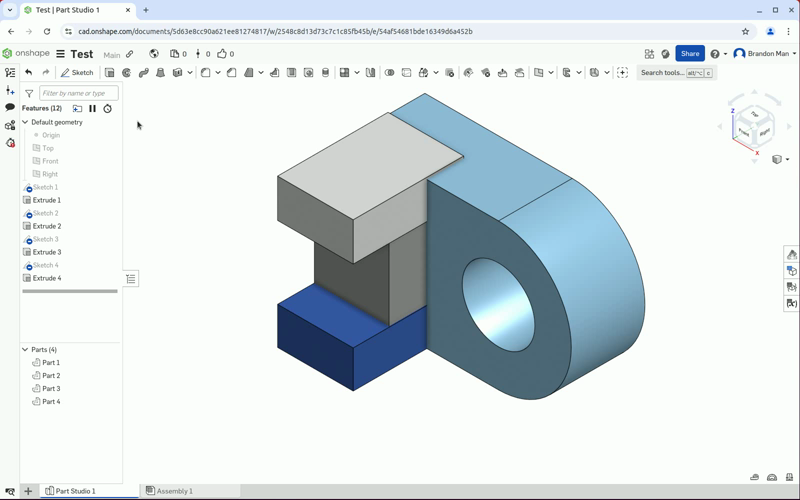
mouse_move(73, 189)
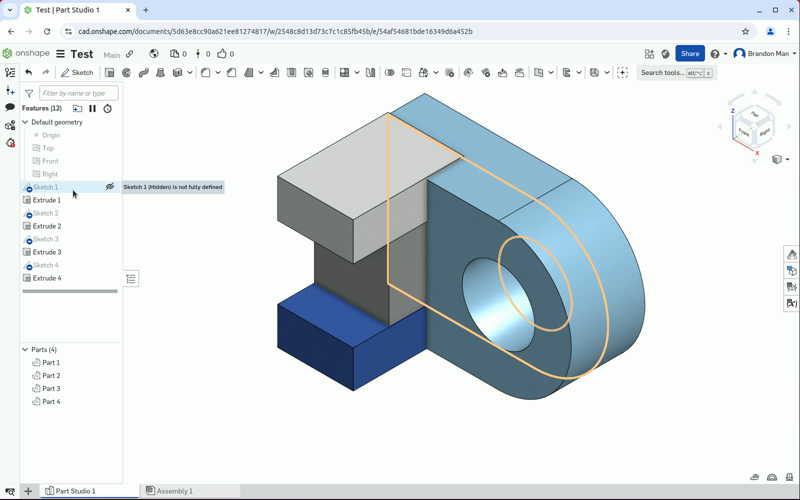
click(73, 189)